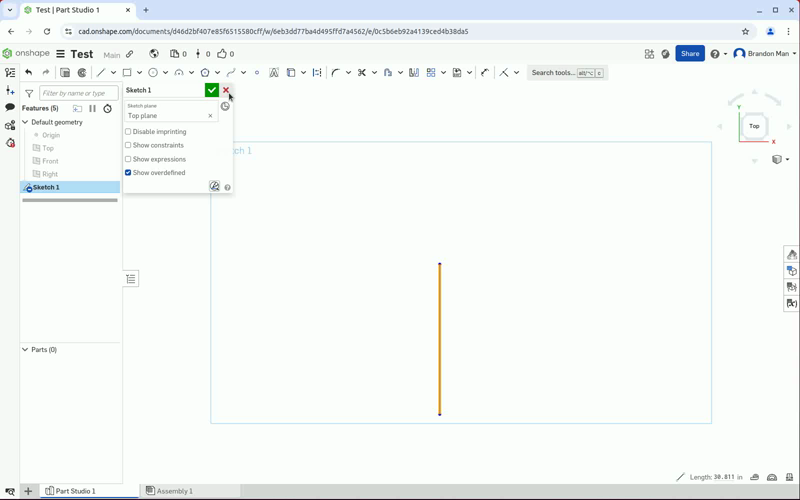
key(shift+h)
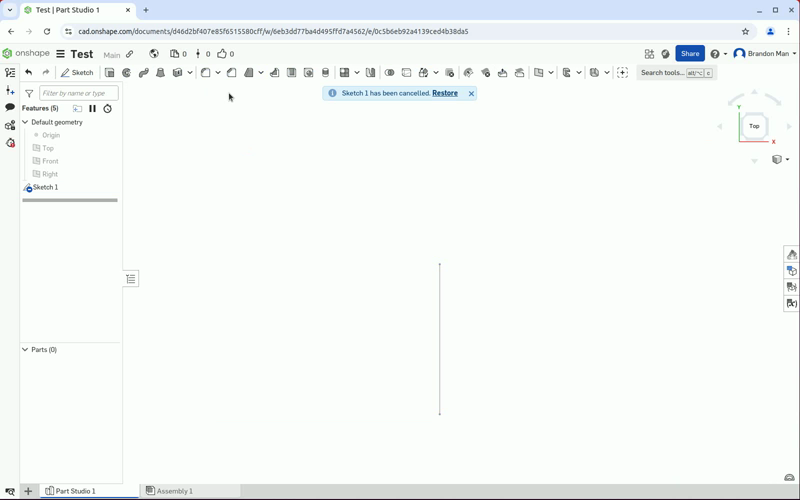
key(shift+s)
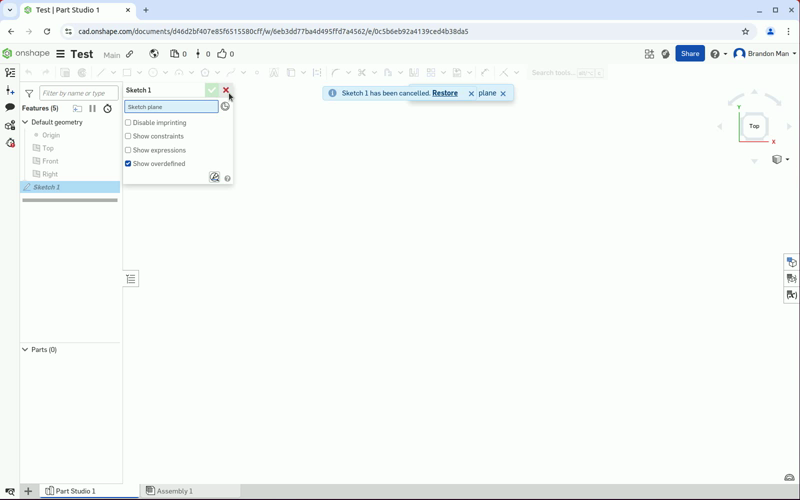
mouse_move(73, 150)
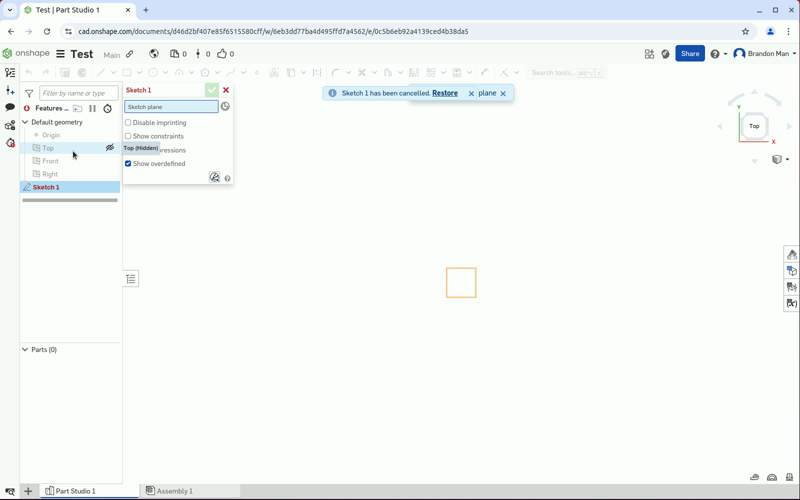
click(73, 150)
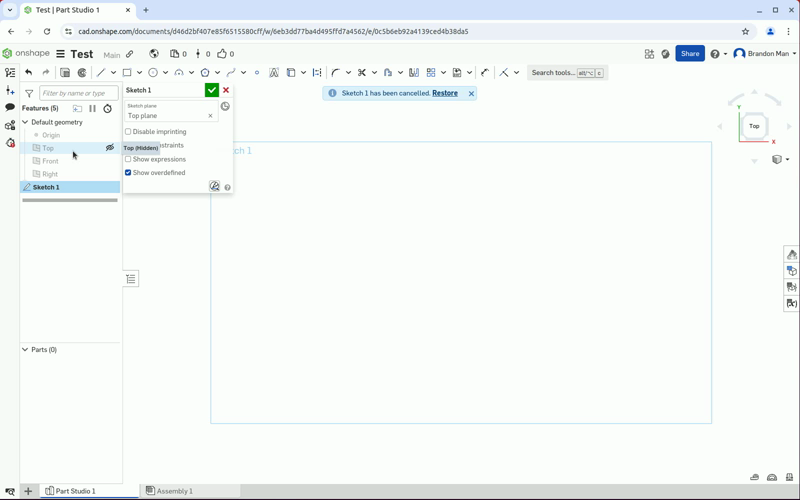
mouse_move(73, 352)
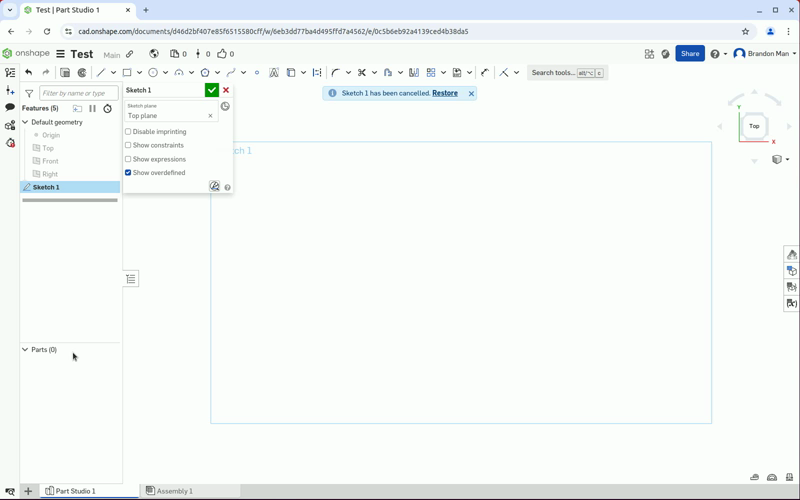
key(y)
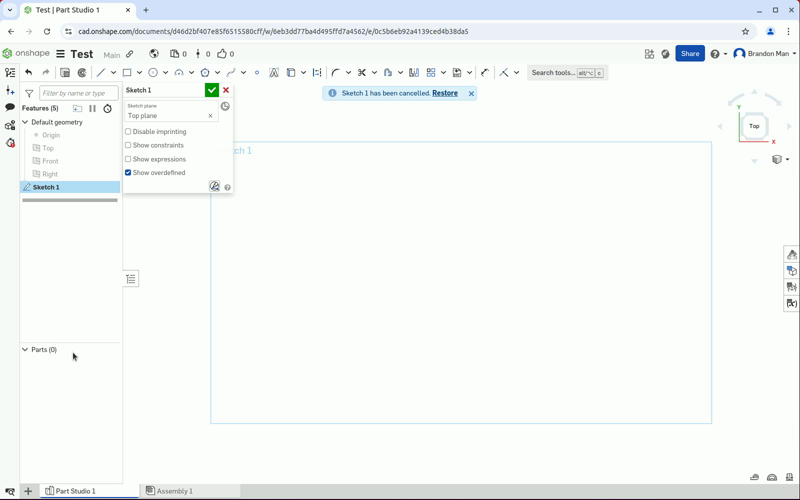
key(l)
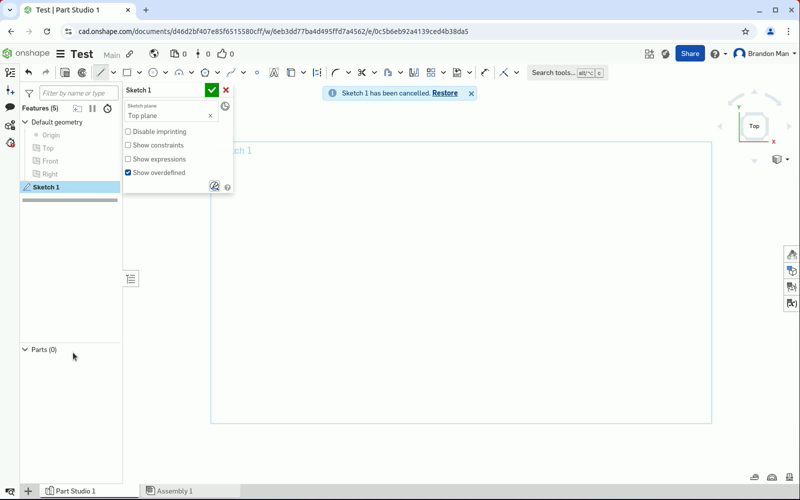
key_down(shift)
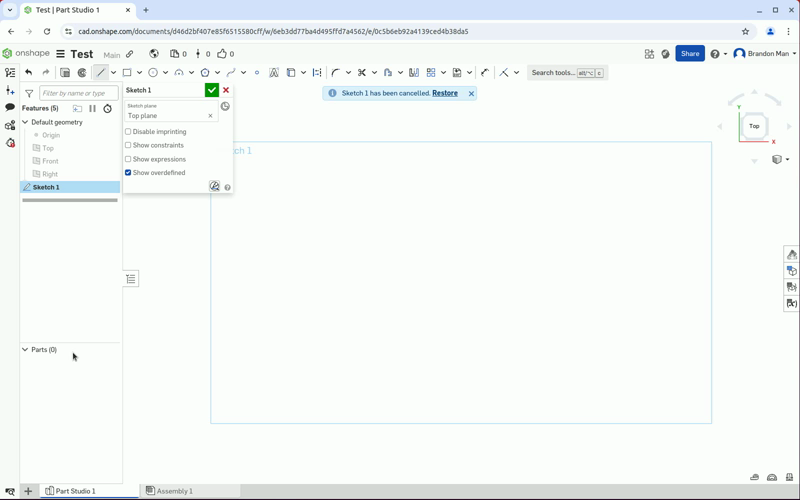
mouse_move(348, 282)
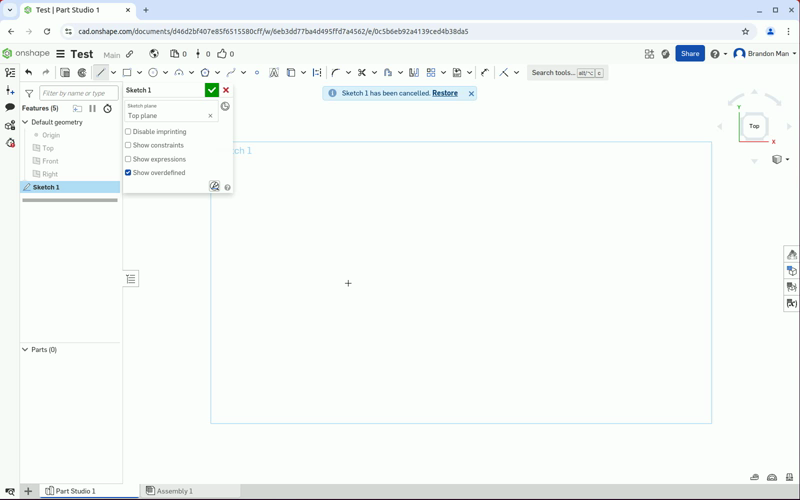
click(348, 282)
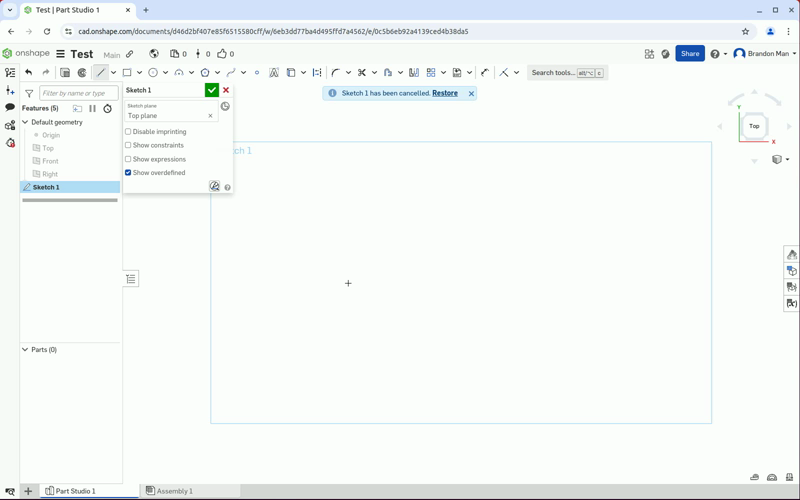
key_up(shift)
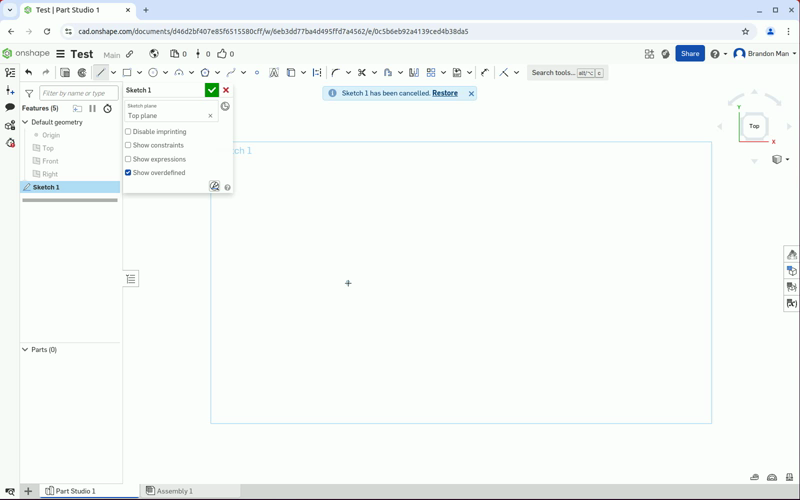
key_down(shift)
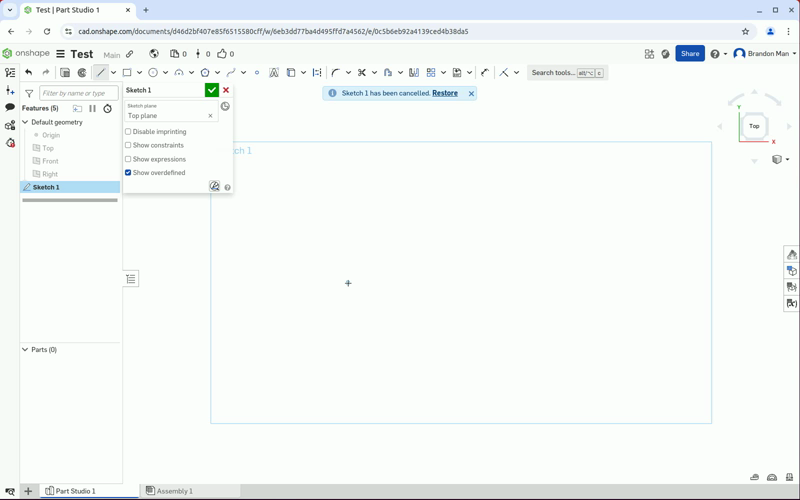
mouse_move(378, 282)
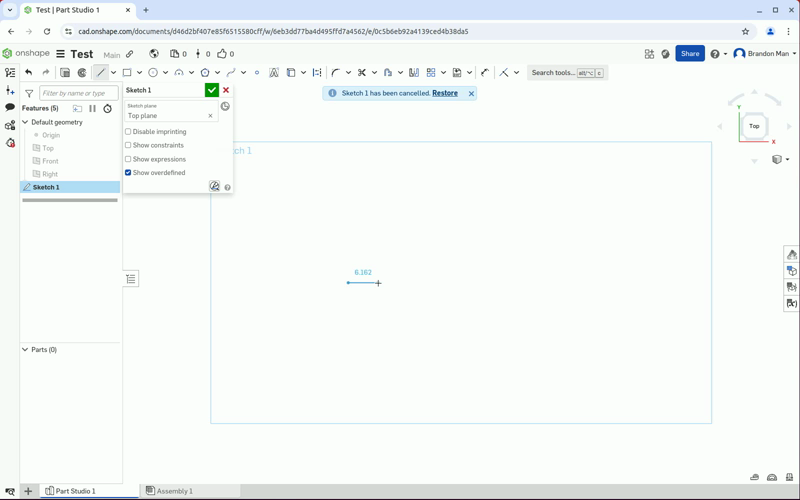
mouse_move(396, 282)
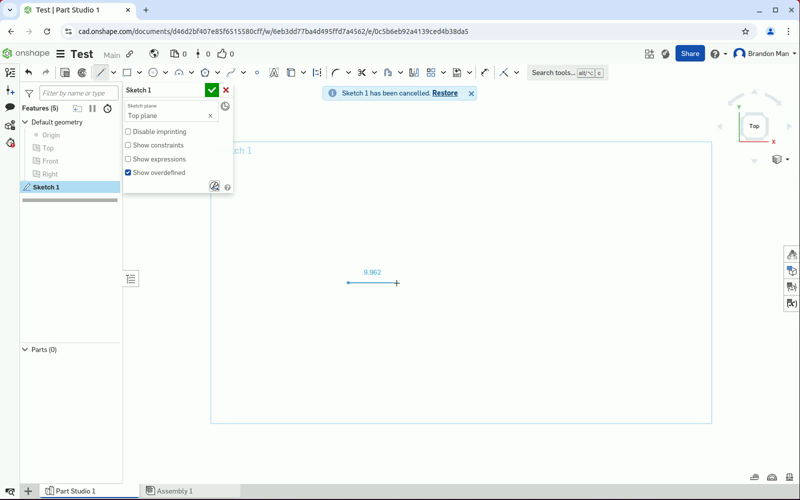
click(396, 282)
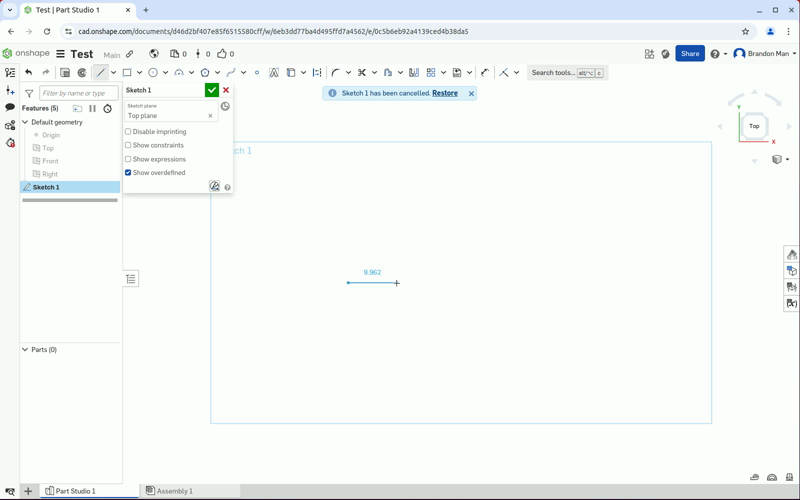
key_up(shift)
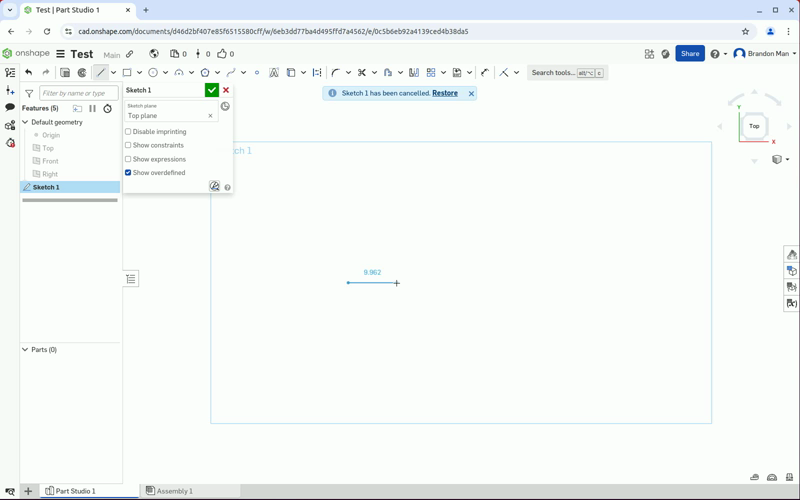
key_down(shift)
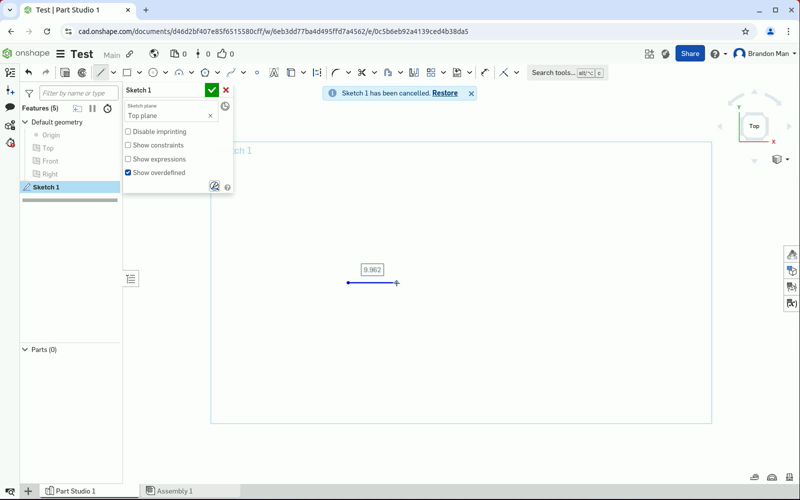
mouse_move(426, 282)
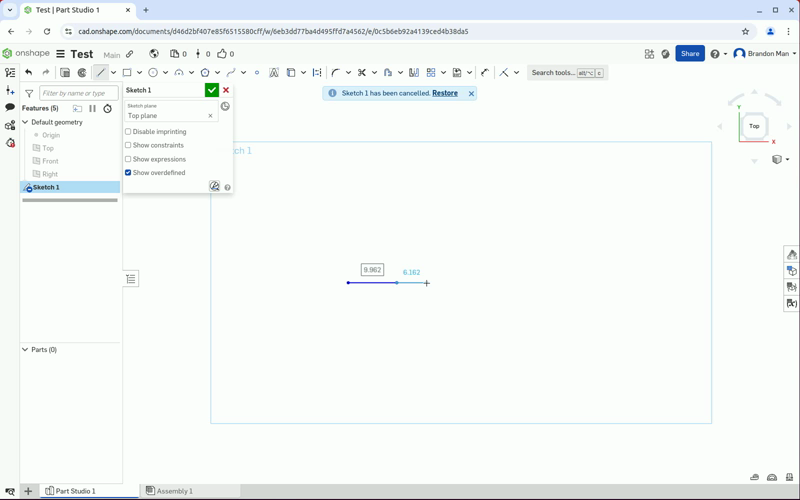
mouse_move(396, 227)
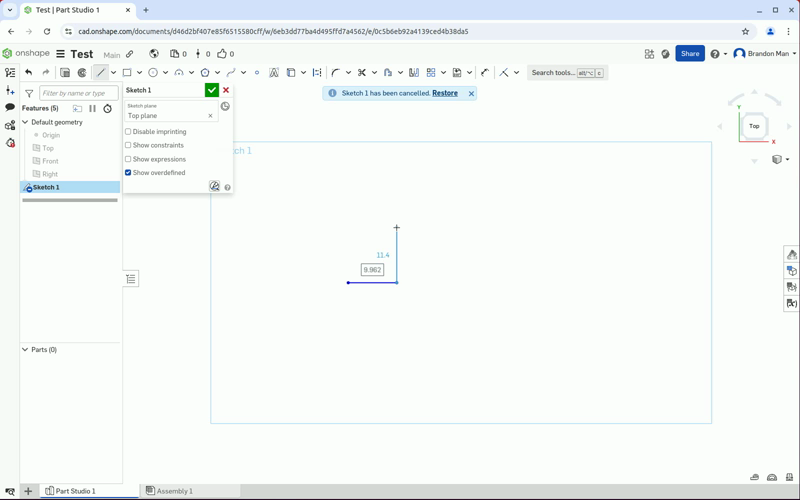
click(396, 227)
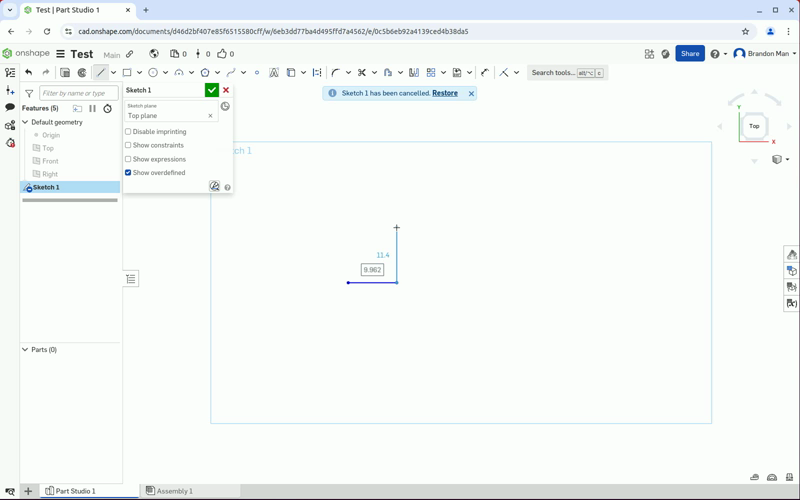
key_up(shift)
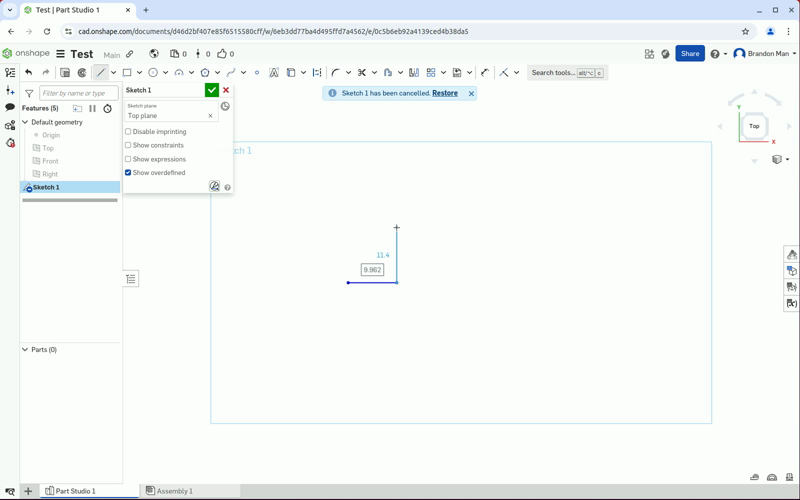
key_down(shift)
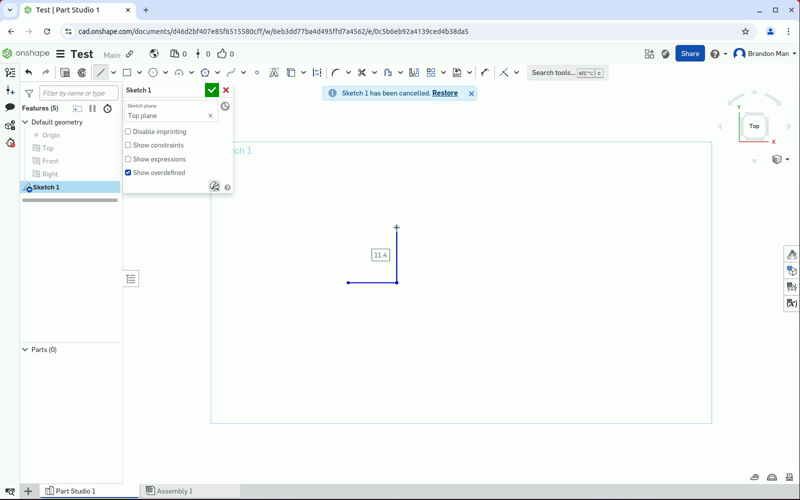
mouse_move(426, 227)
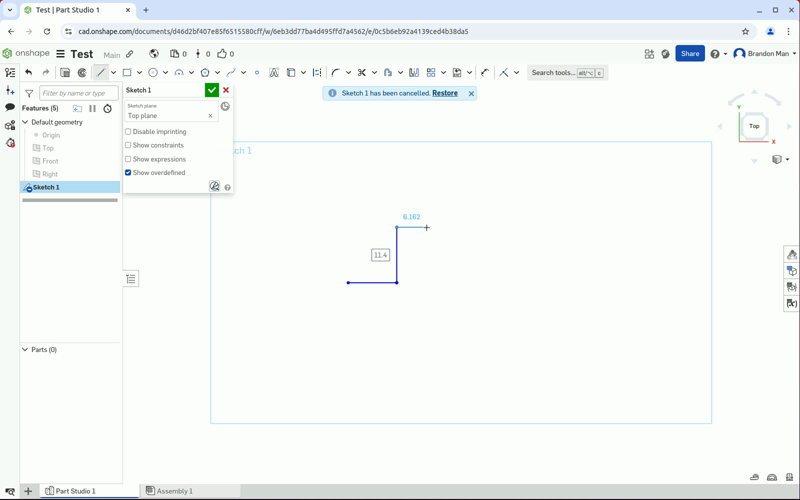
mouse_move(399, 227)
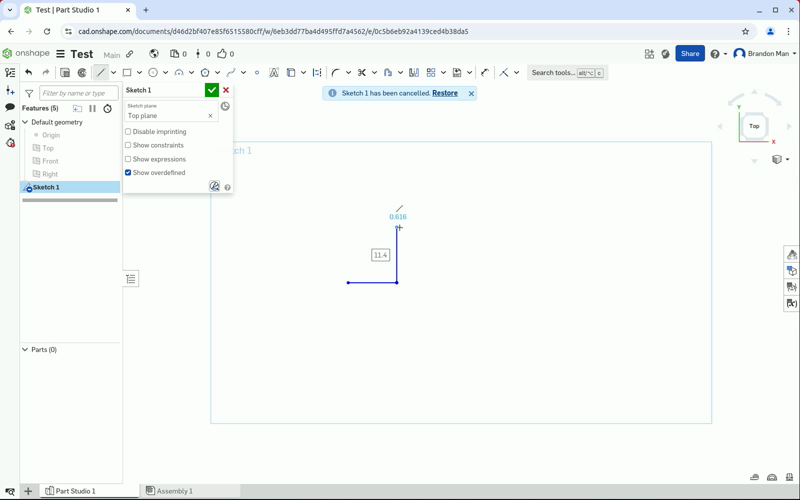
scroll(6)
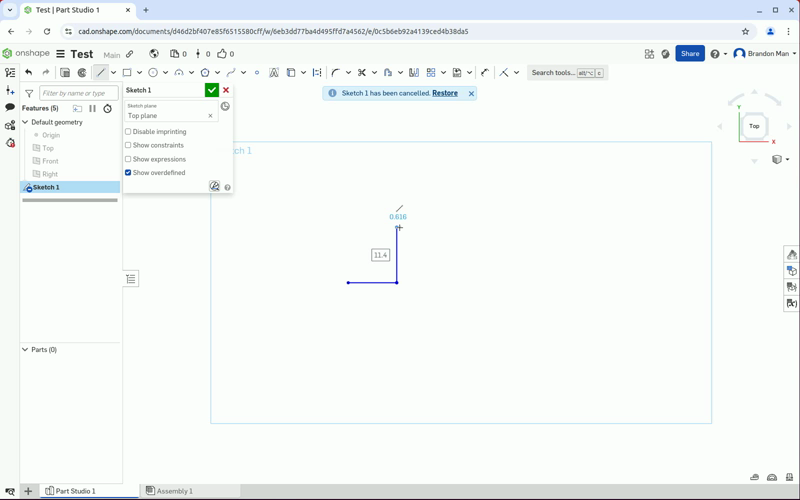
scroll(6)
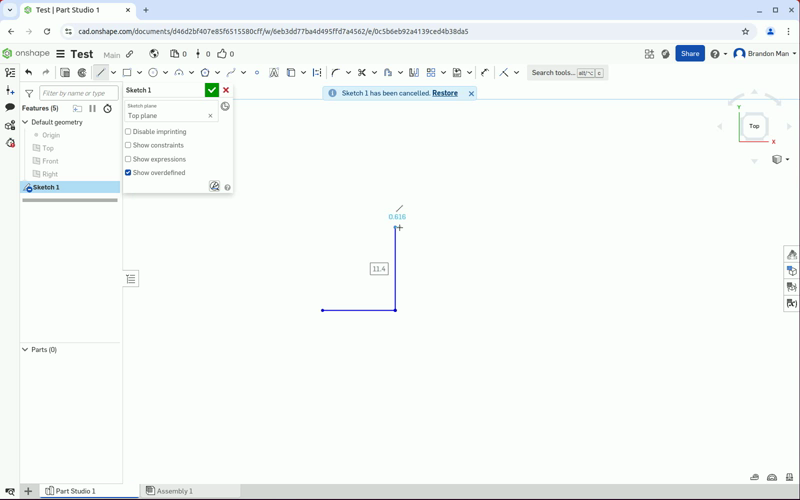
scroll(6)
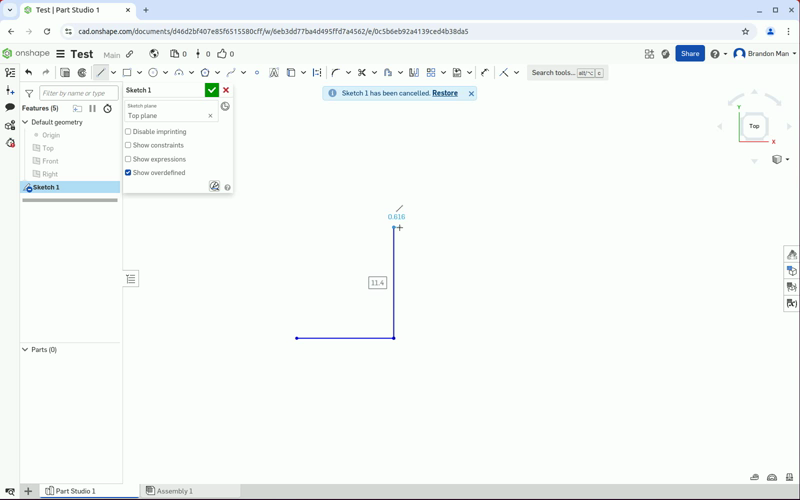
scroll(6)
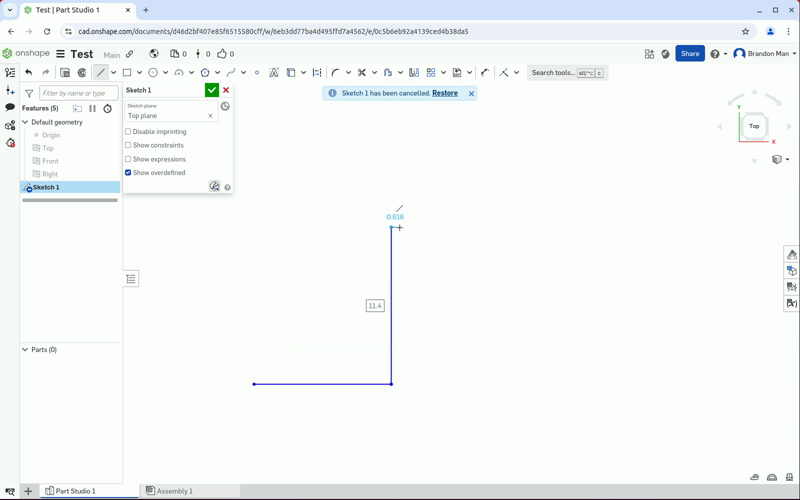
scroll(6)
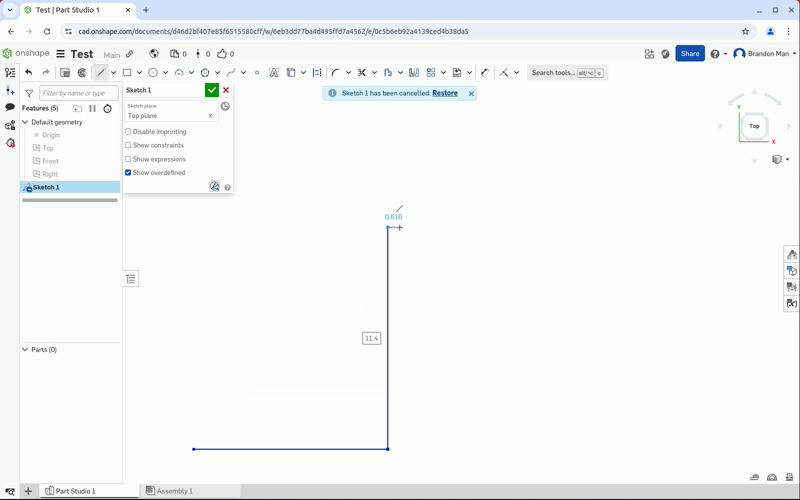
scroll(6)
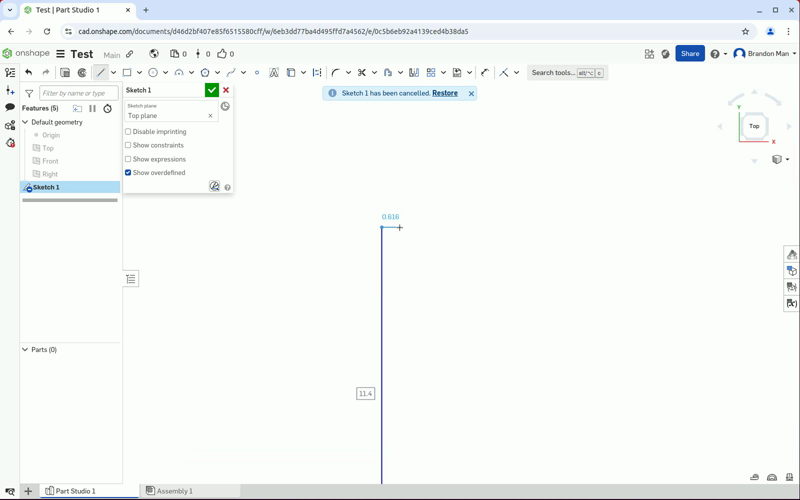
scroll(6)
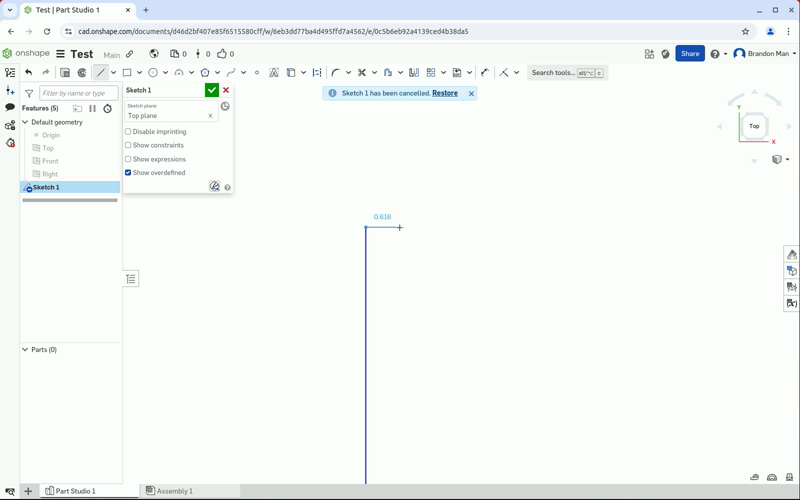
click(399, 227)
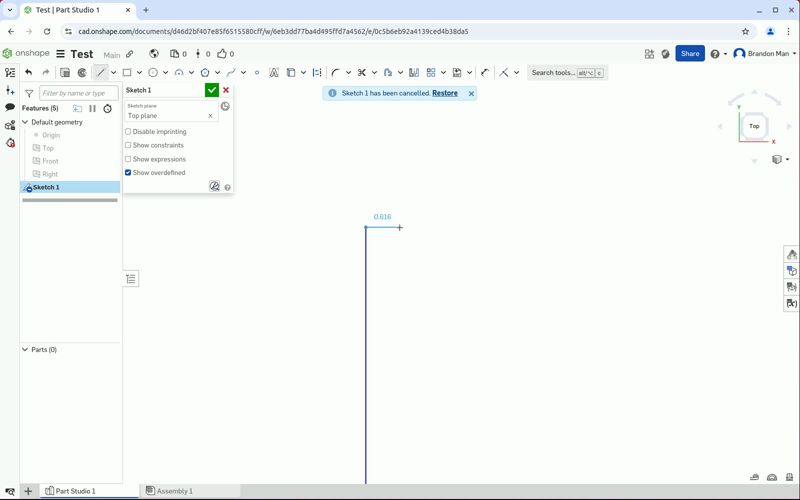
scroll(-6)
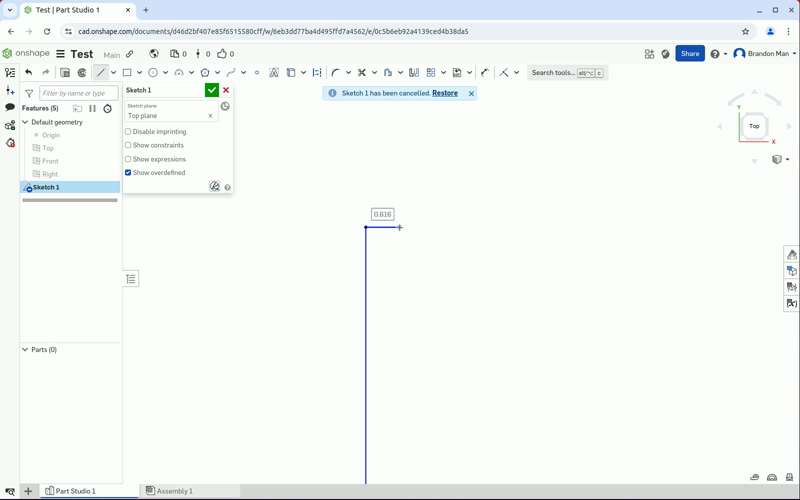
scroll(-6)
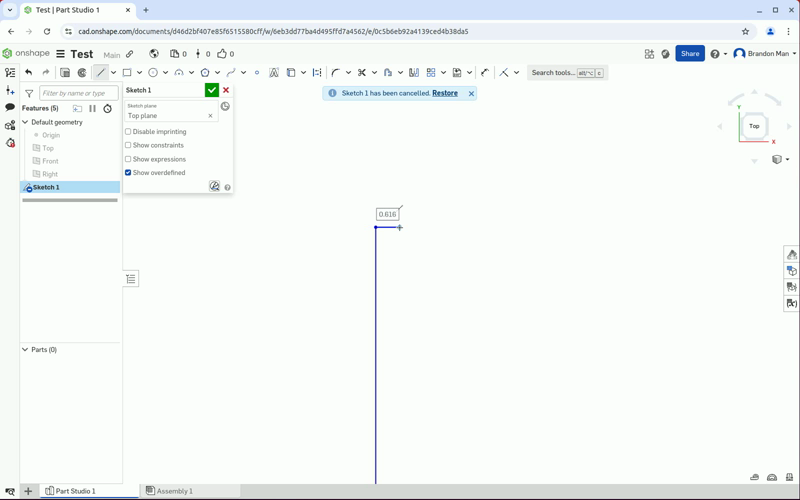
scroll(-6)
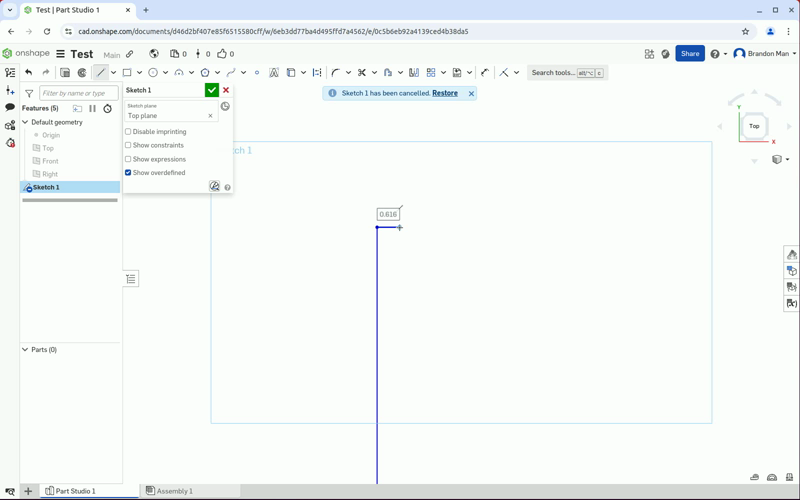
scroll(-6)
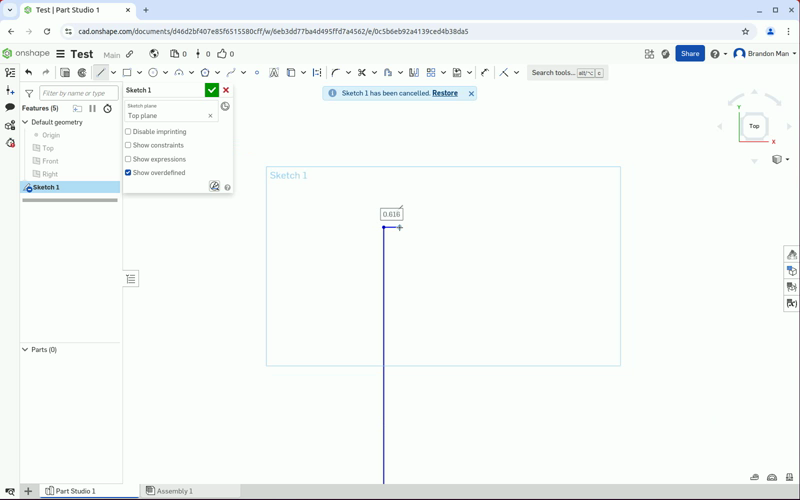
scroll(-6)
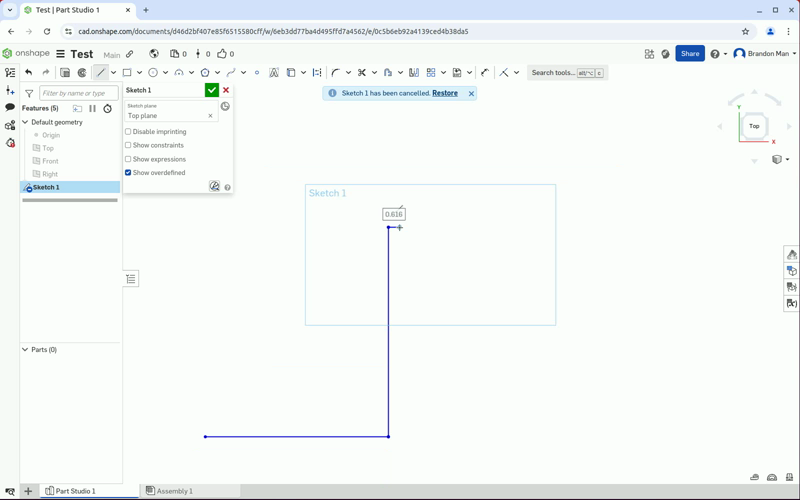
scroll(-6)
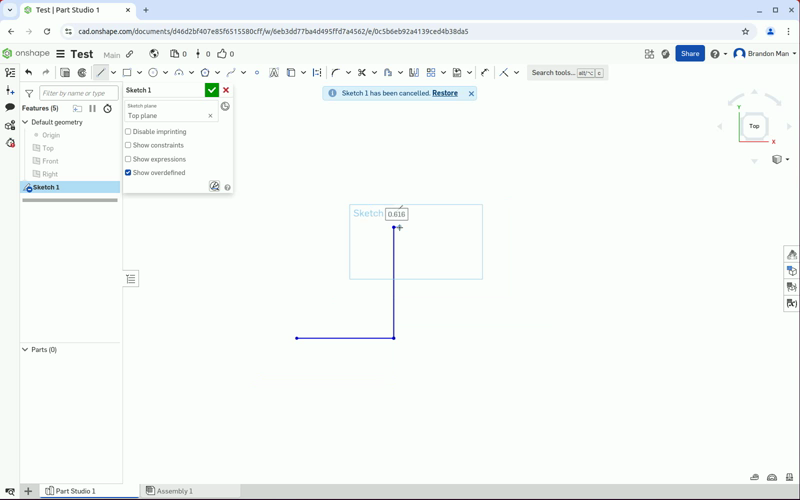
scroll(-6)
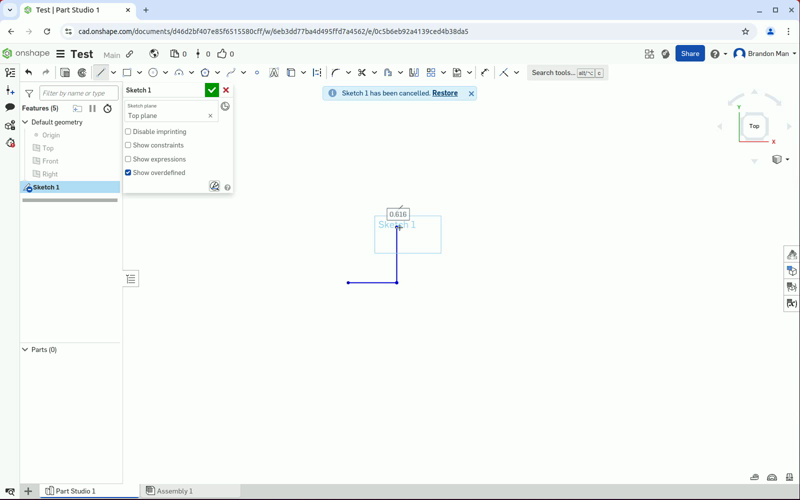
key_up(shift)
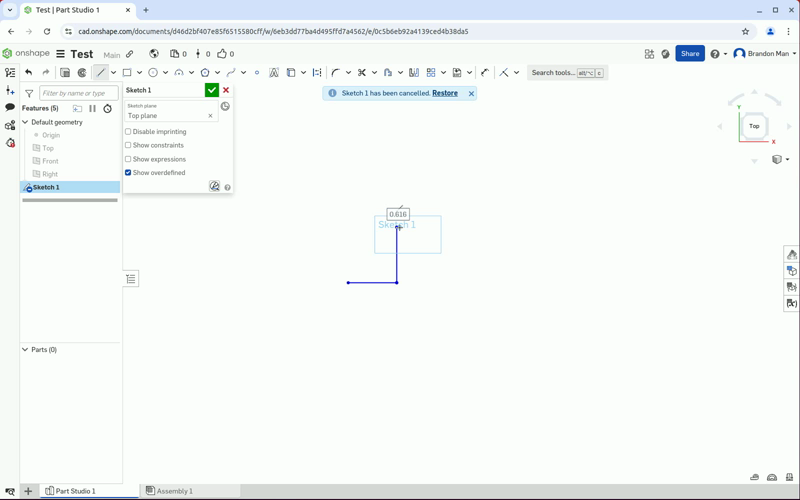
key_down(shift)
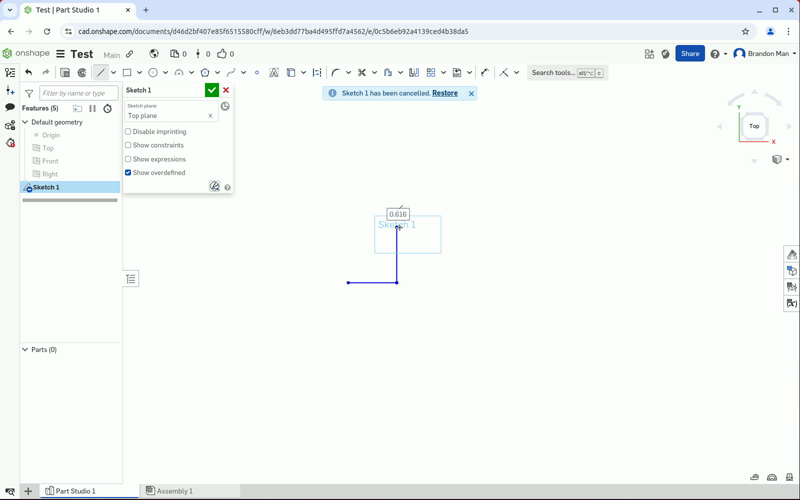
mouse_move(429, 227)
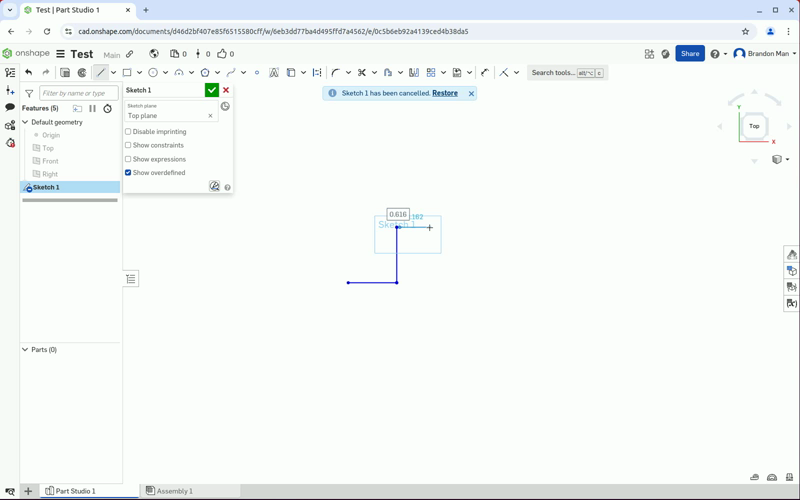
mouse_move(399, 282)
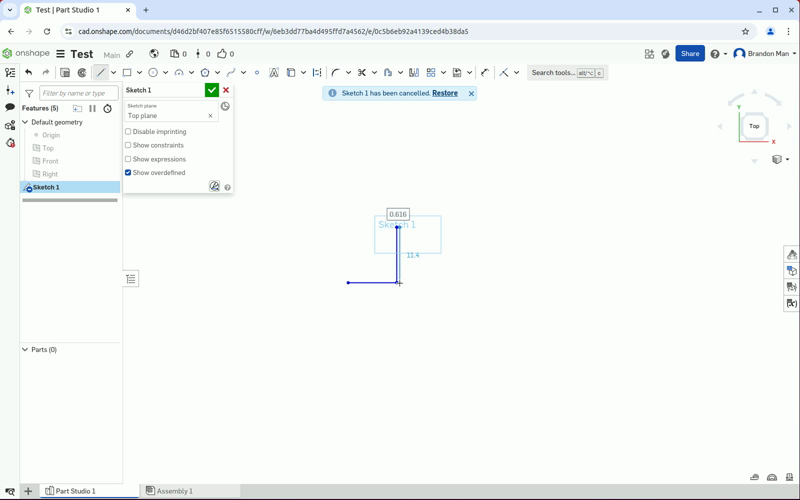
scroll(6)
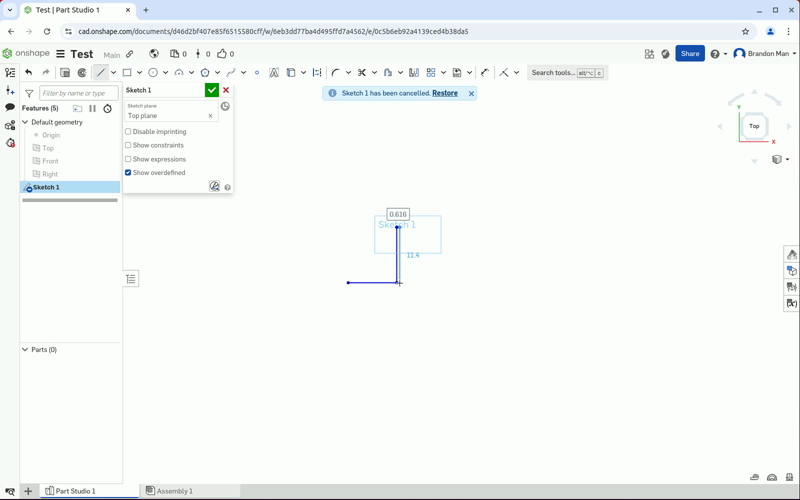
scroll(6)
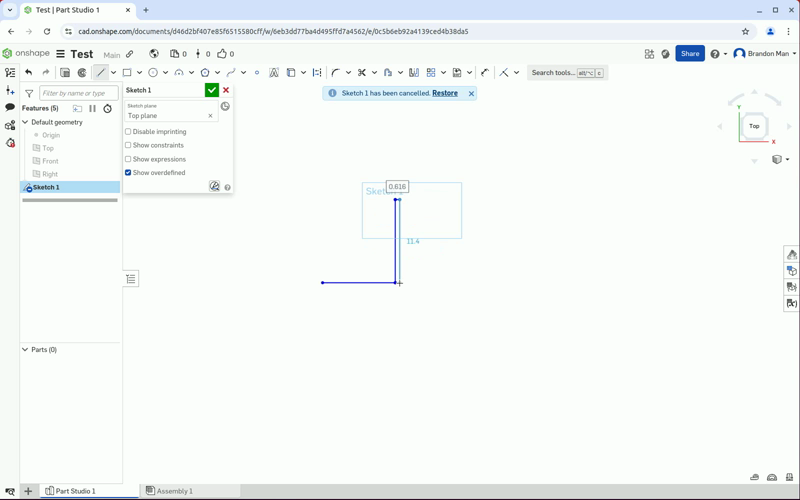
scroll(6)
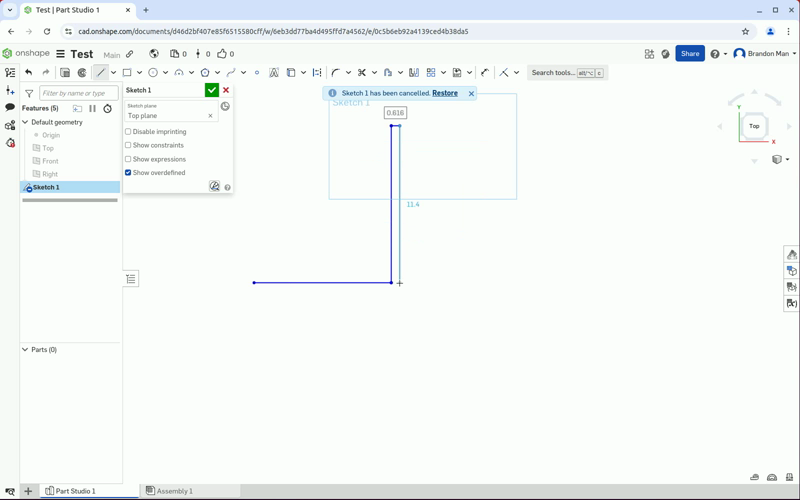
scroll(6)
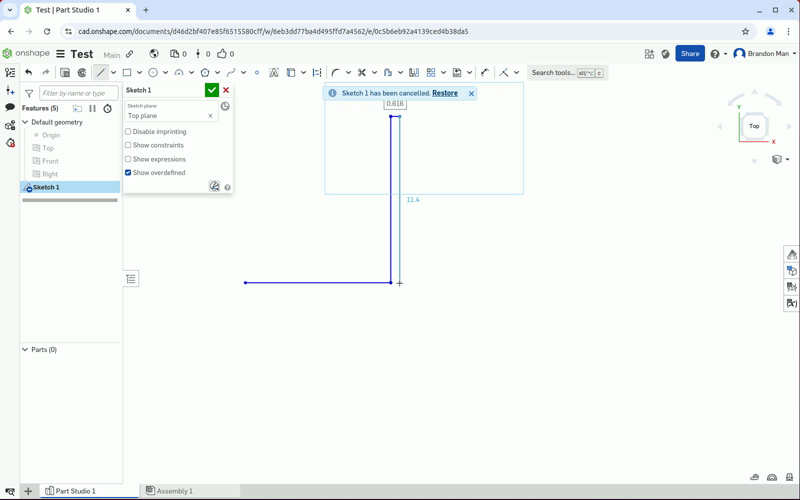
scroll(6)
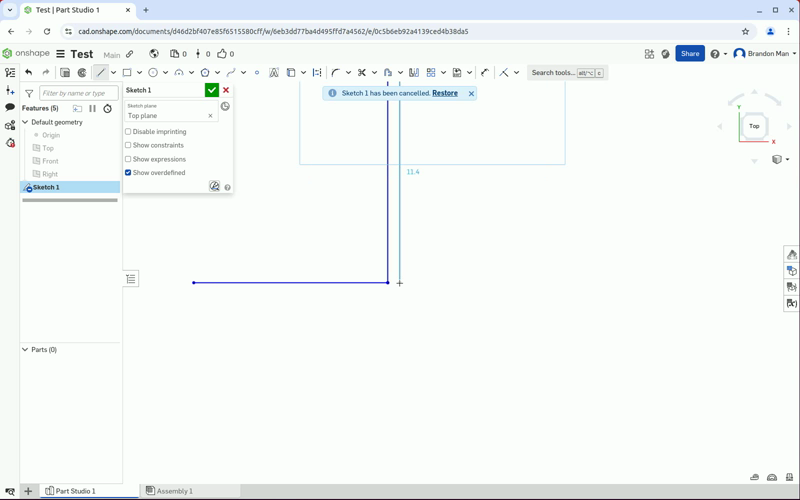
scroll(6)
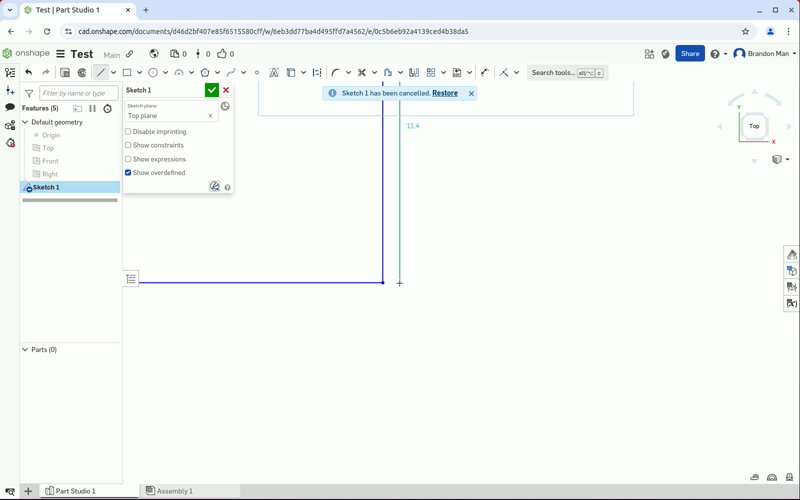
scroll(6)
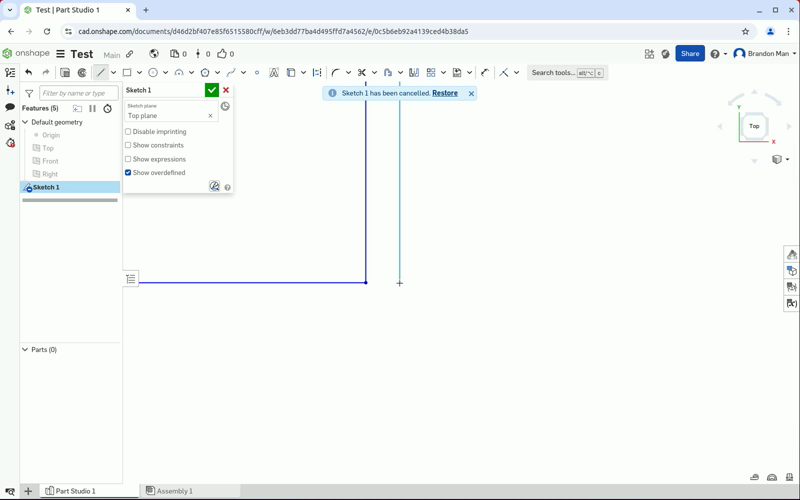
click(399, 282)
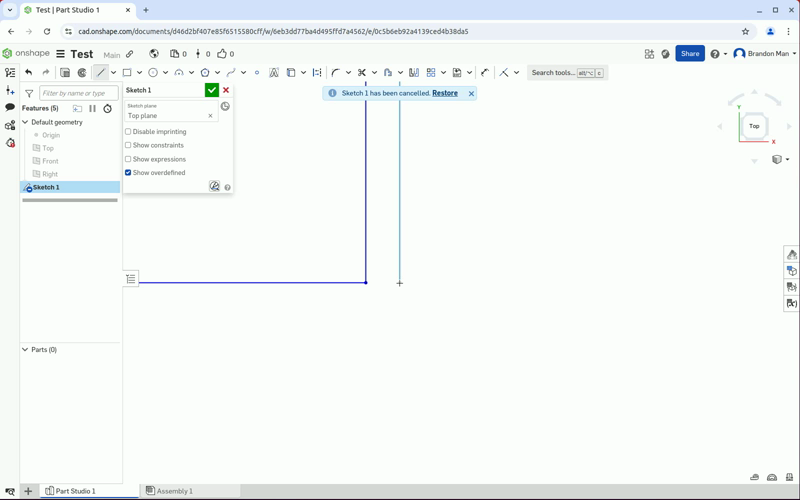
scroll(-6)
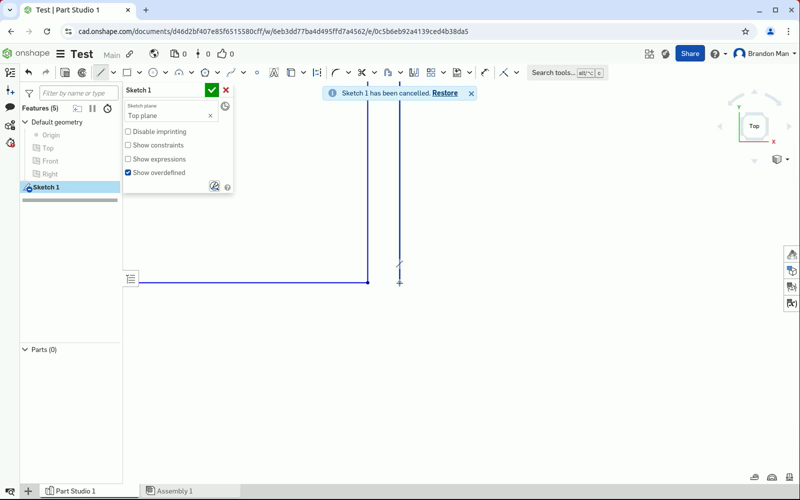
scroll(-6)
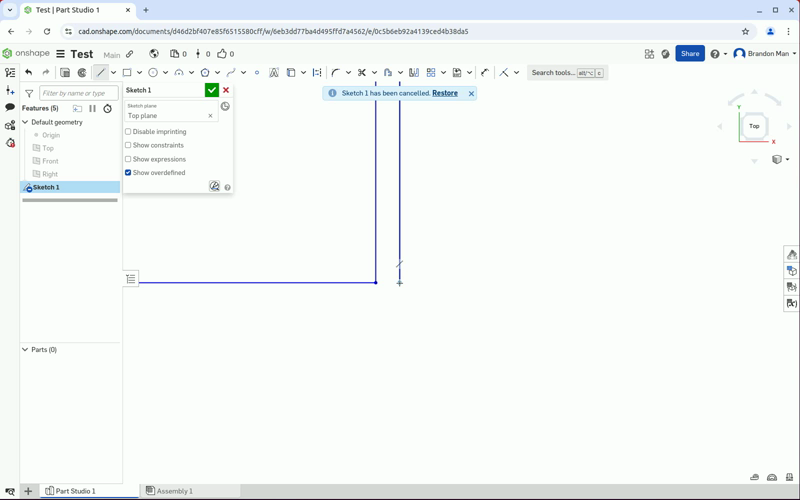
scroll(-6)
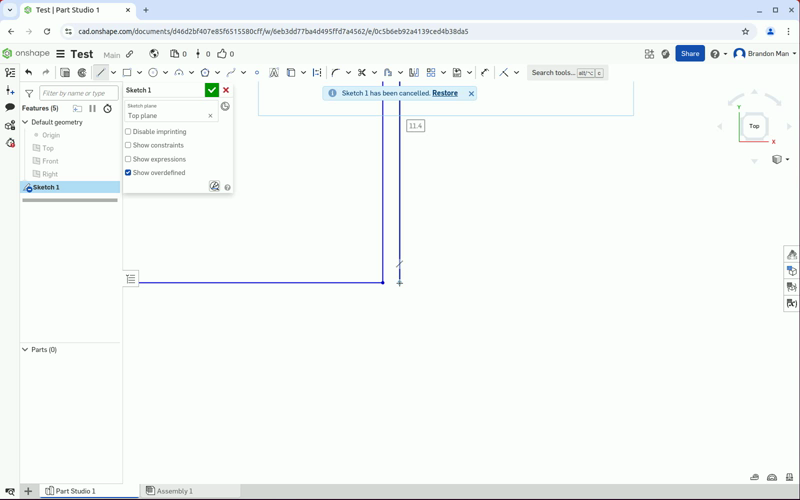
scroll(-6)
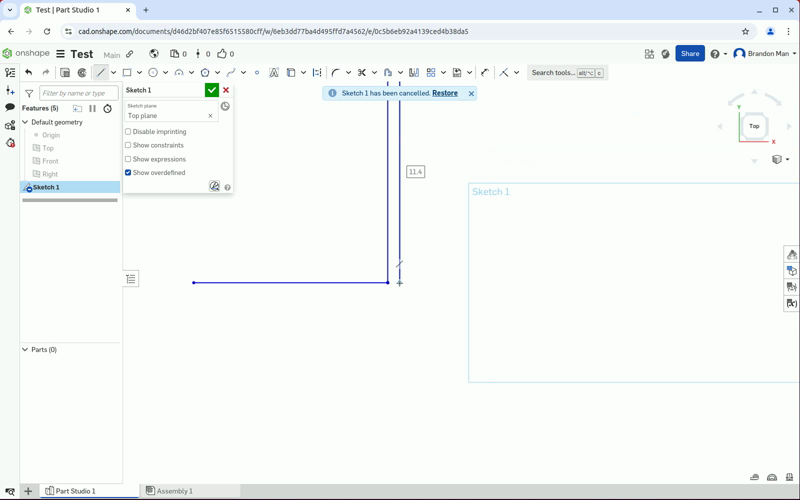
scroll(-6)
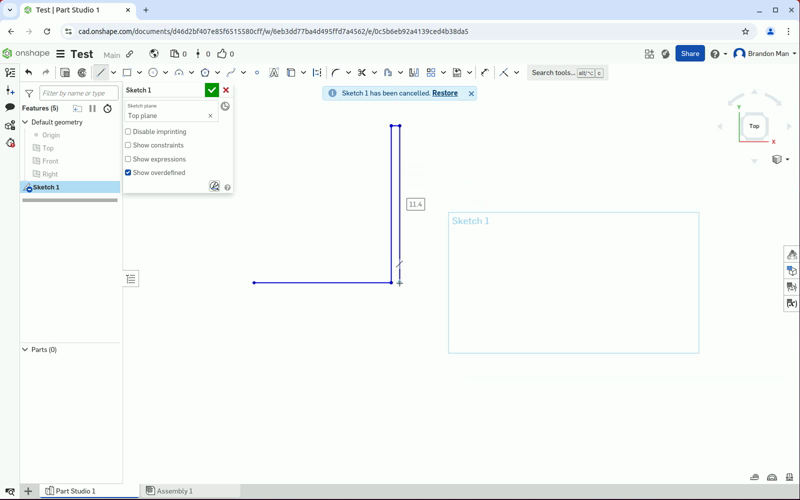
scroll(-6)
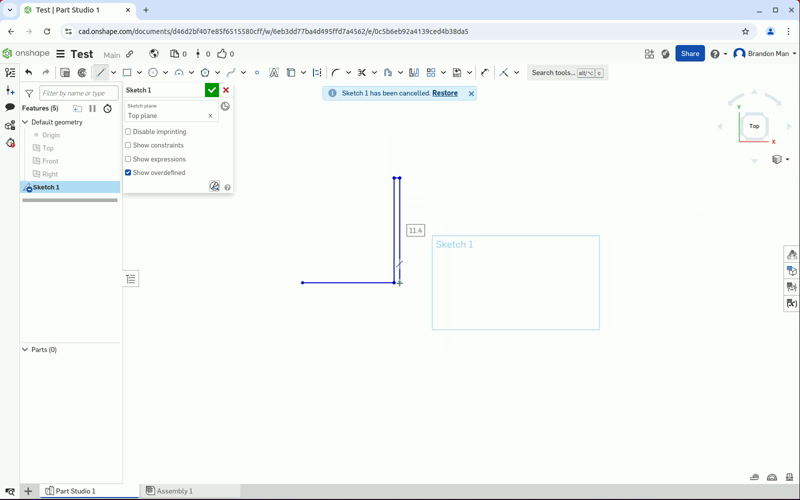
scroll(-6)
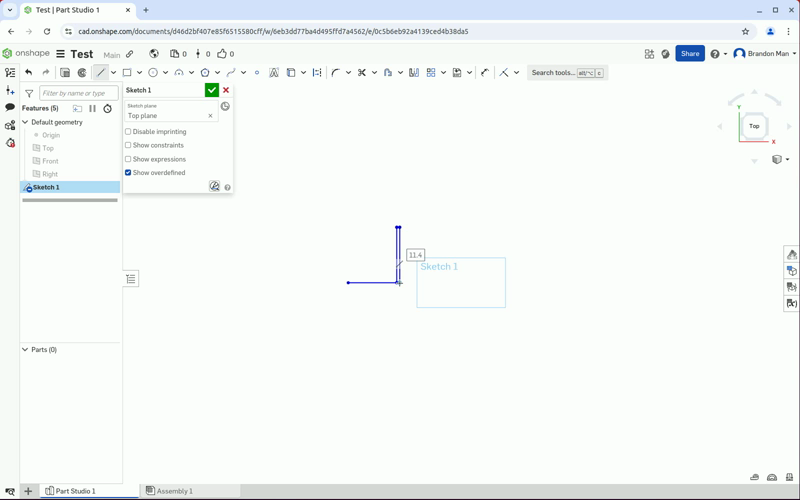
key_up(shift)
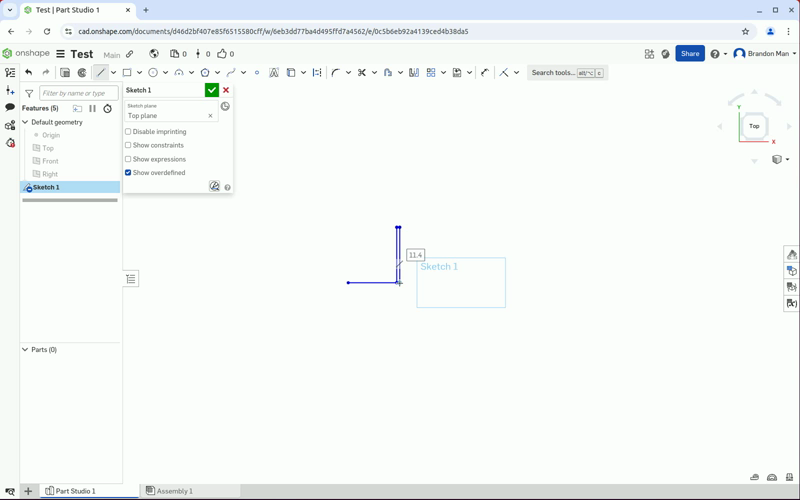
key_down(shift)
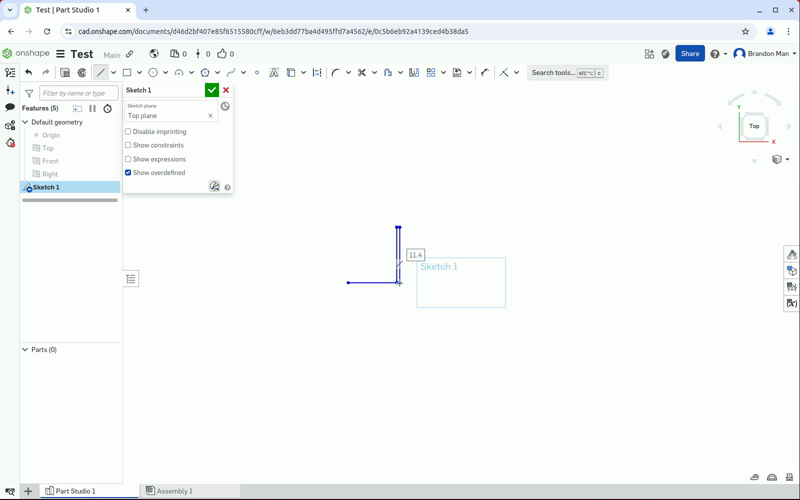
mouse_move(429, 282)
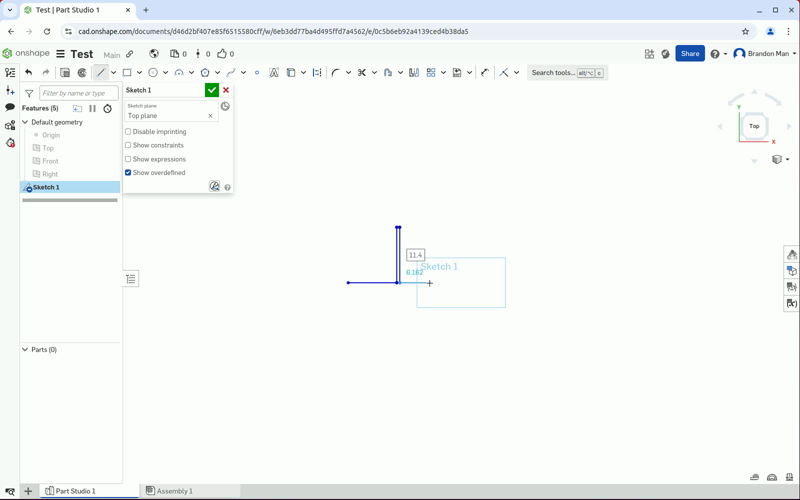
mouse_move(447, 282)
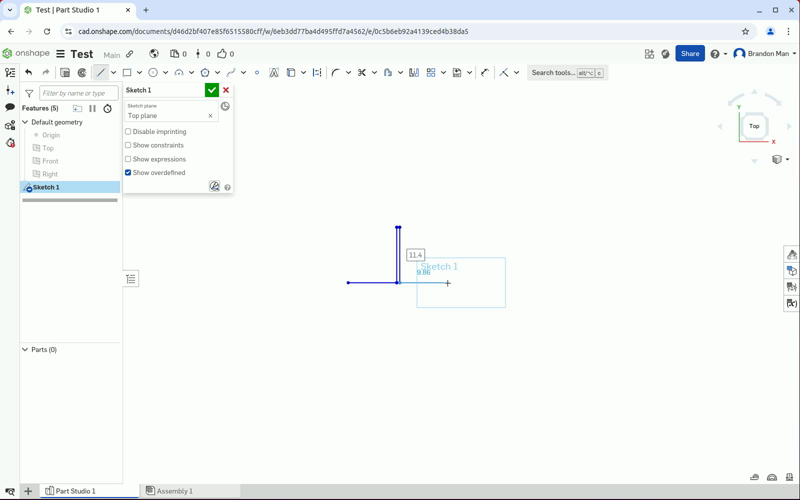
click(447, 282)
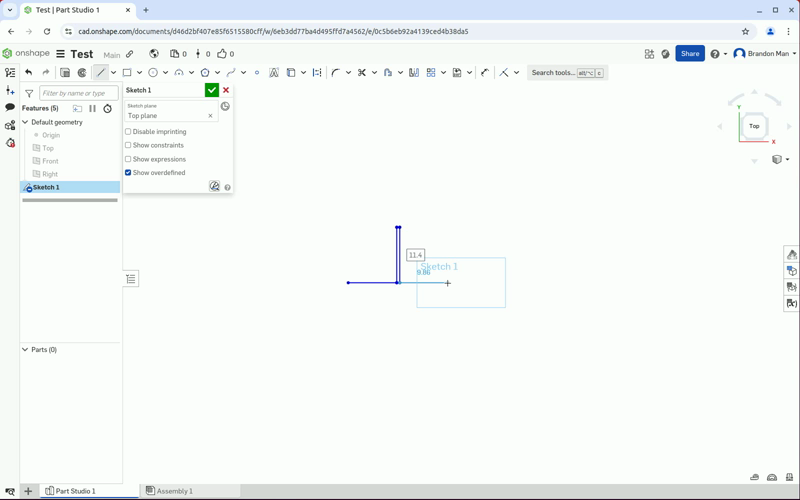
key_up(shift)
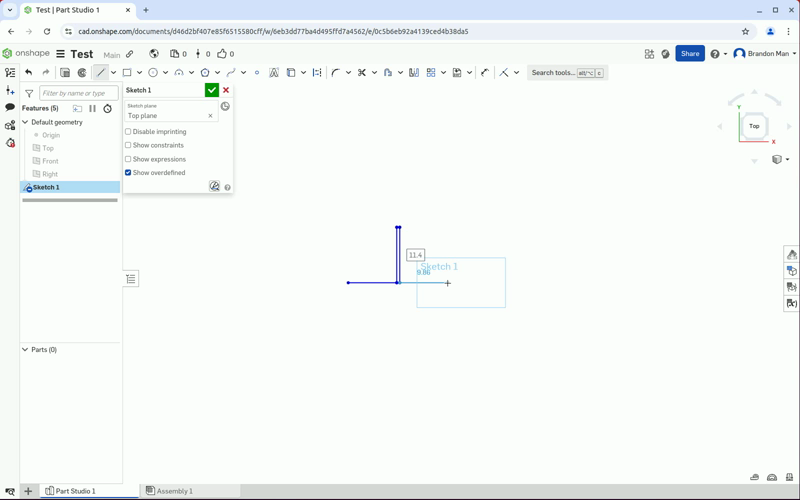
key_down(shift)
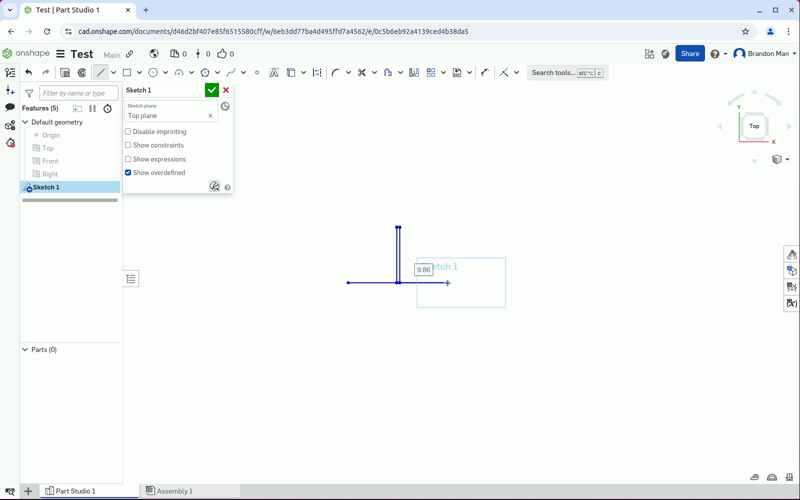
mouse_move(429, 192)
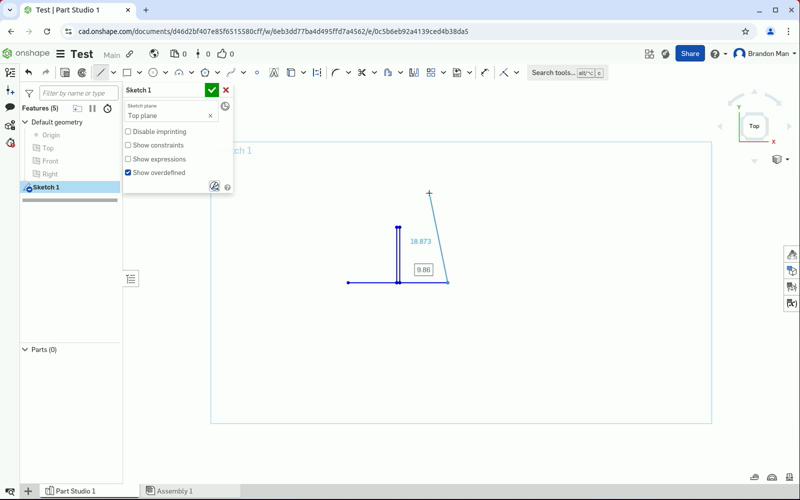
click(429, 192)
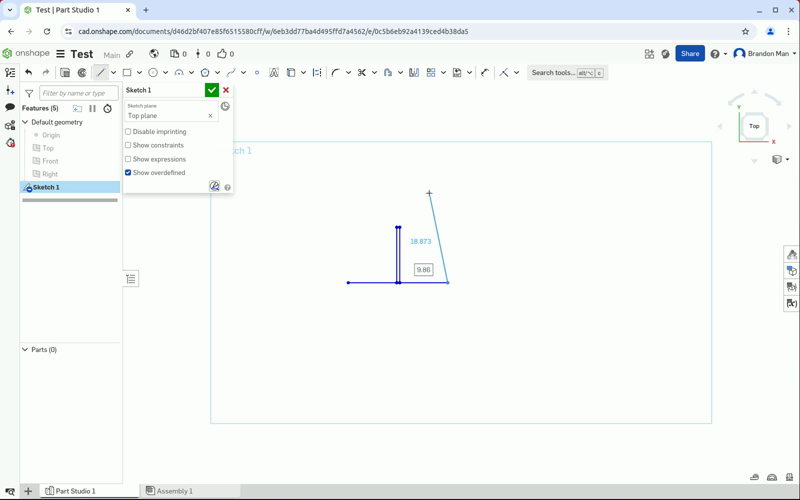
key_up(shift)
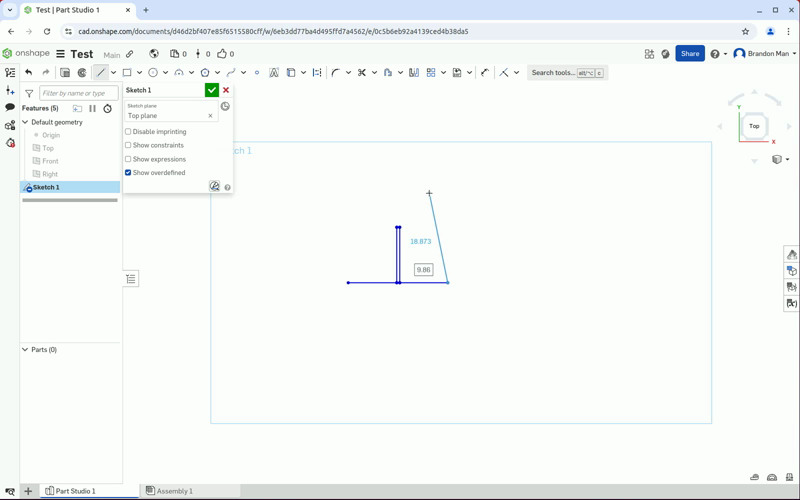
key_down(shift)
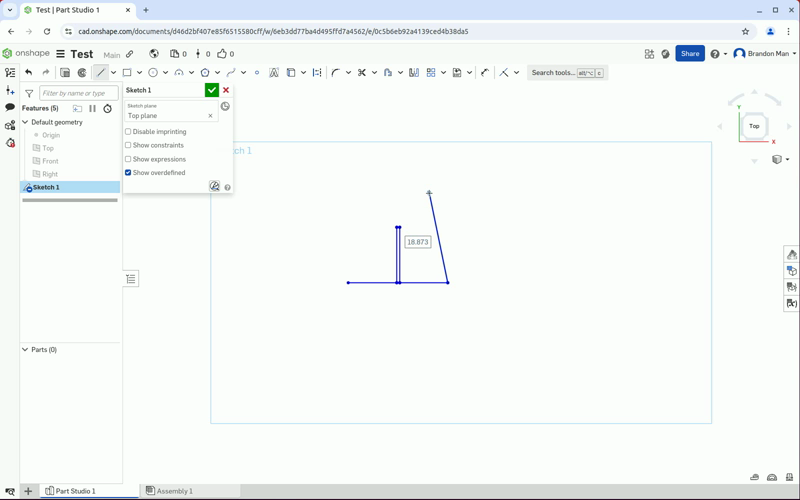
mouse_move(367, 192)
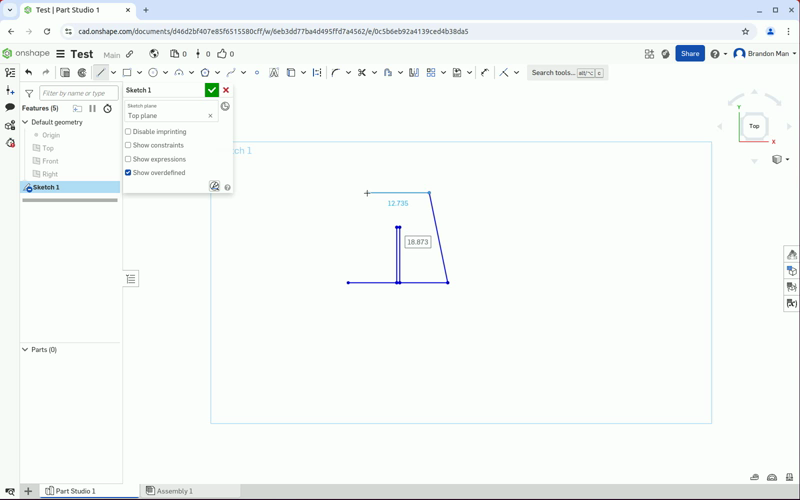
click(367, 192)
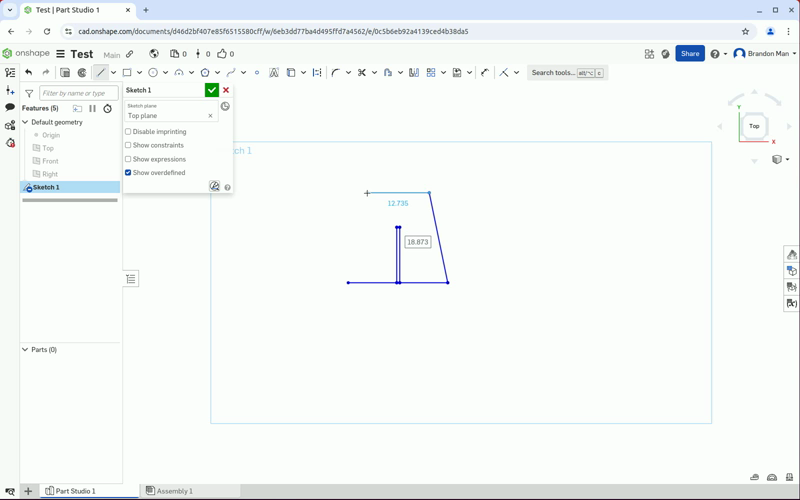
key_up(shift)
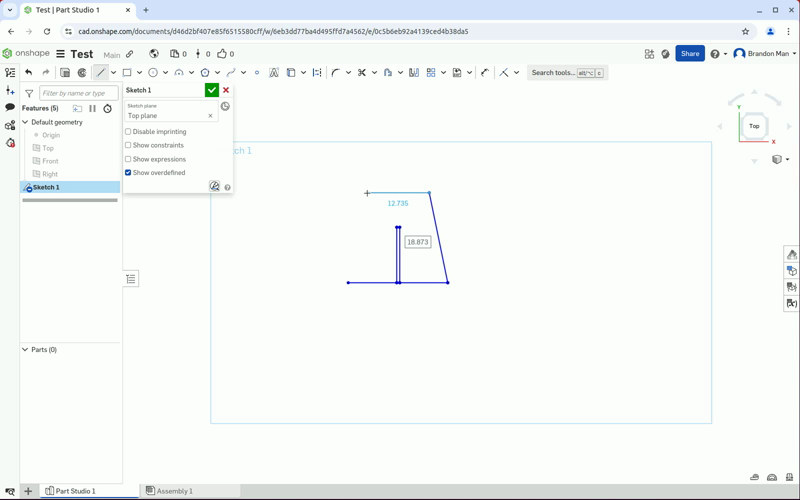
key_down(shift)
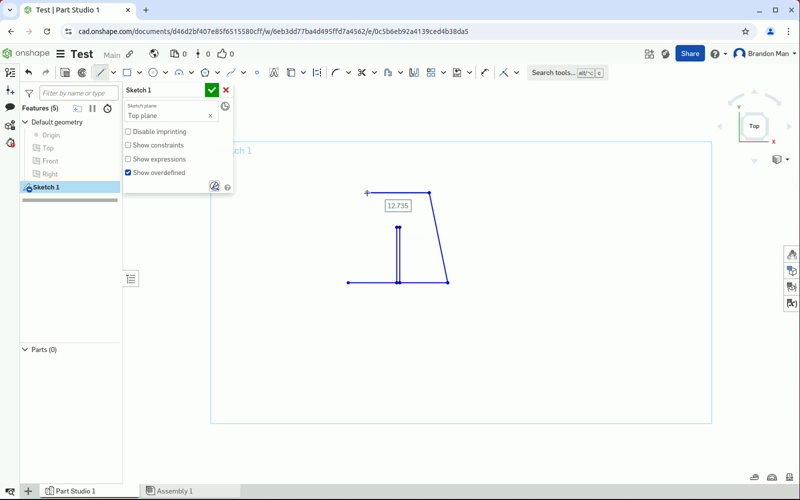
mouse_move(348, 282)
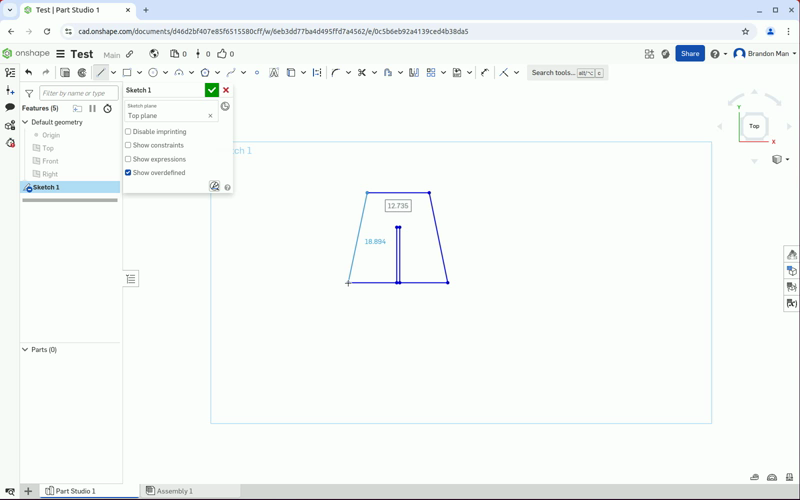
key_up(shift)
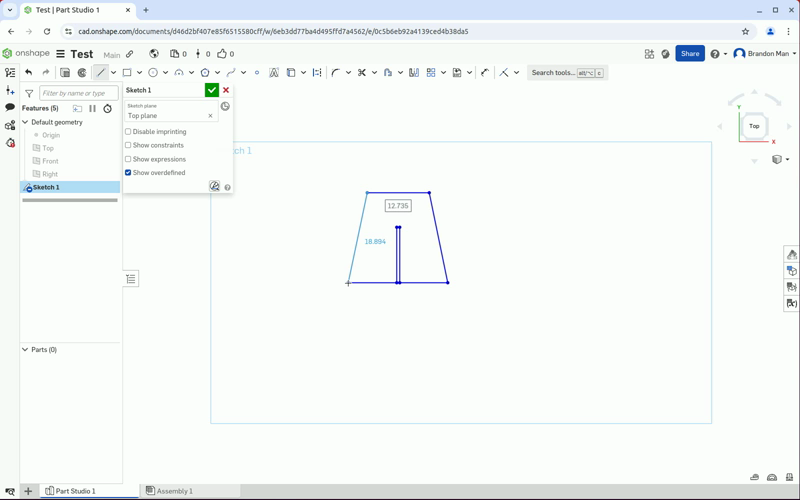
click(348, 282)
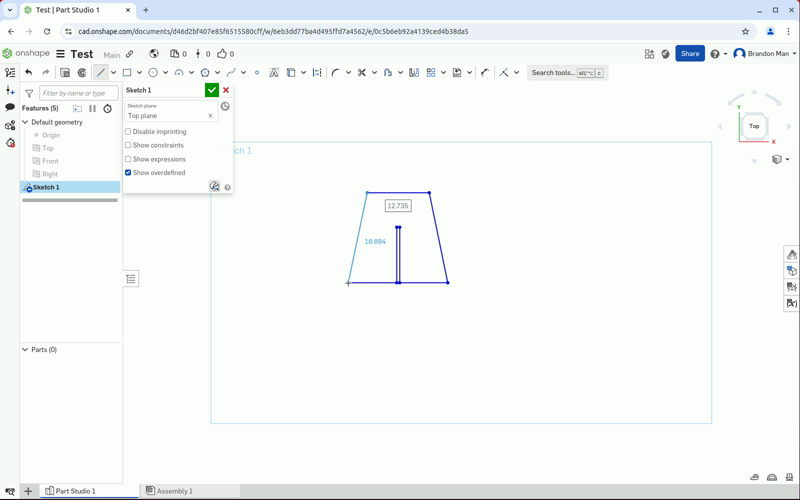
key(esc)
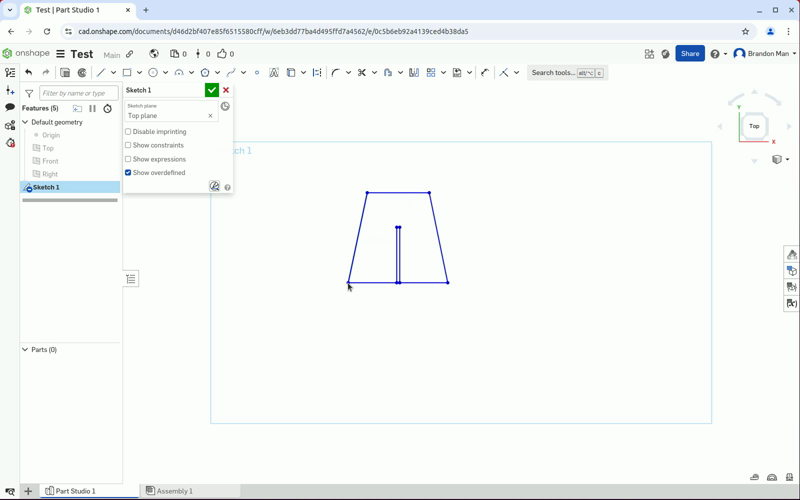
mouse_move(411, 268)
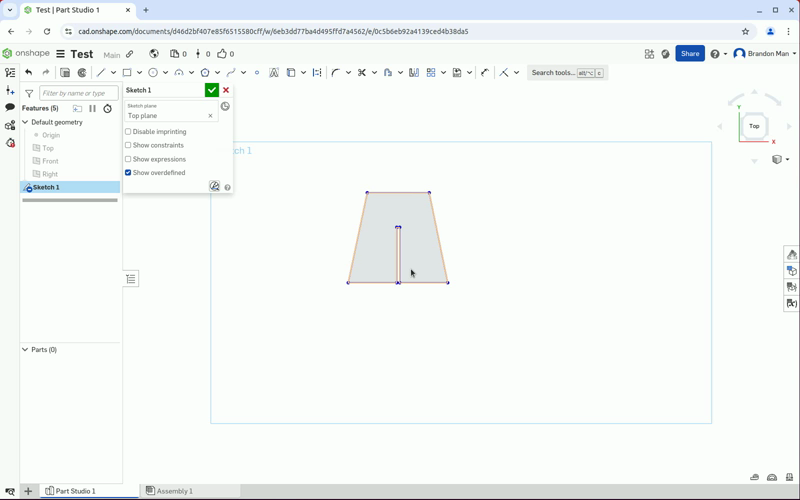
click(411, 268)
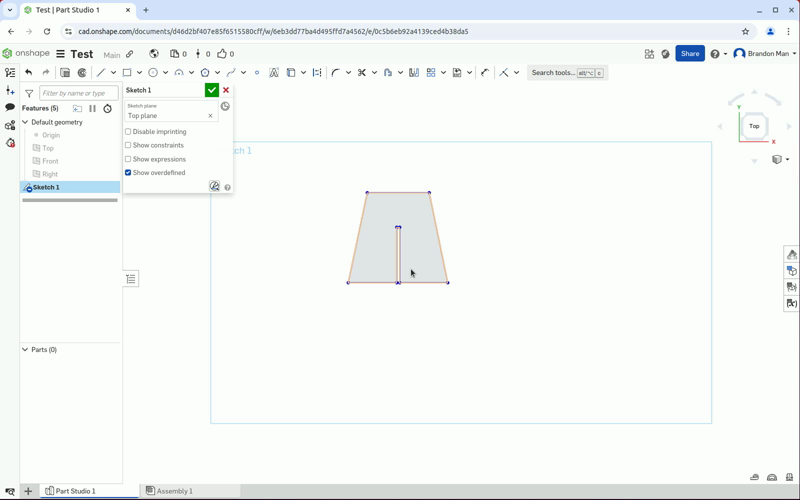
mouse_move(73, 352)
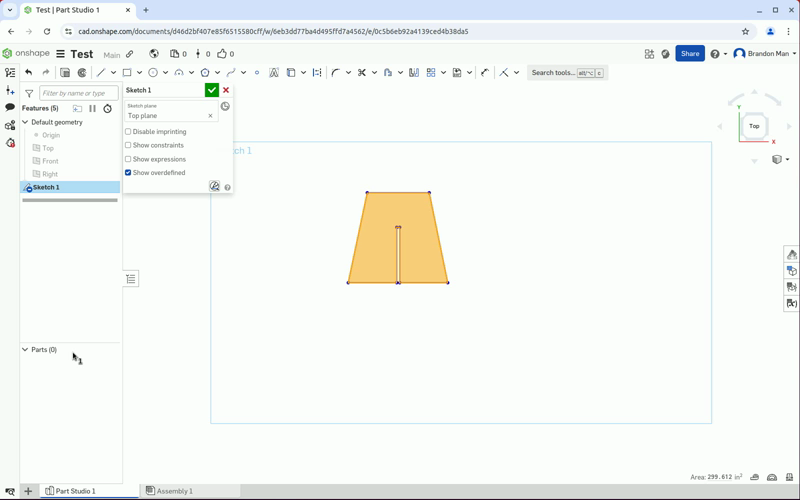
key(shift+y)
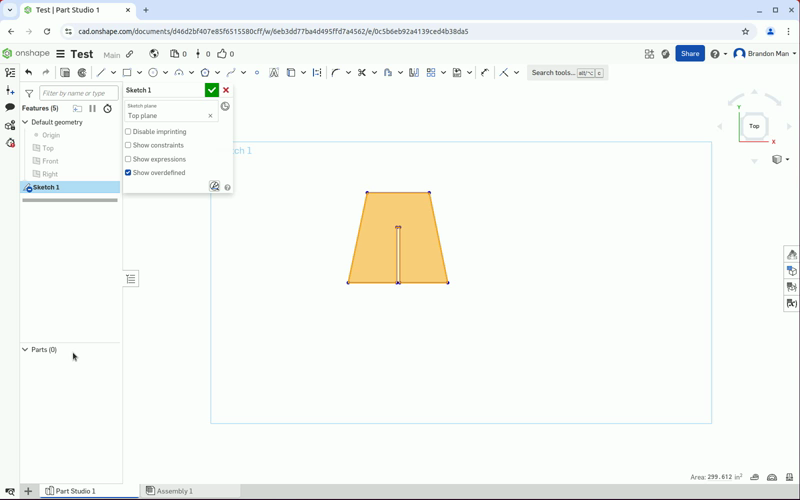
key(shift+e)
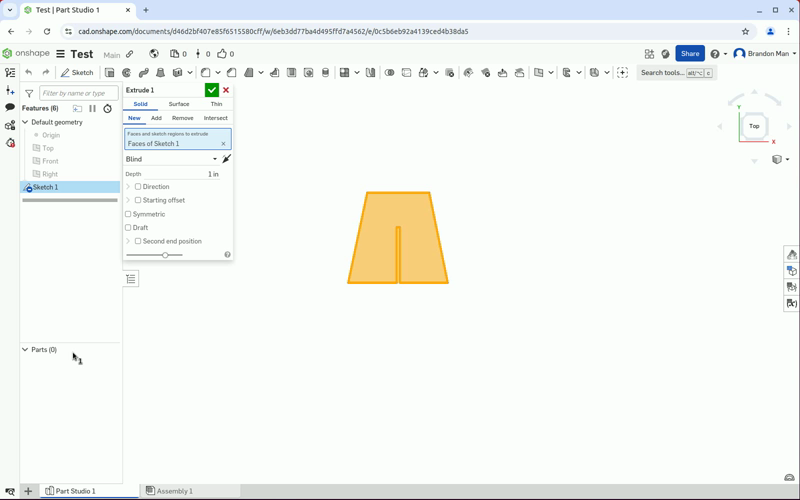
mouse_move(143, 106)
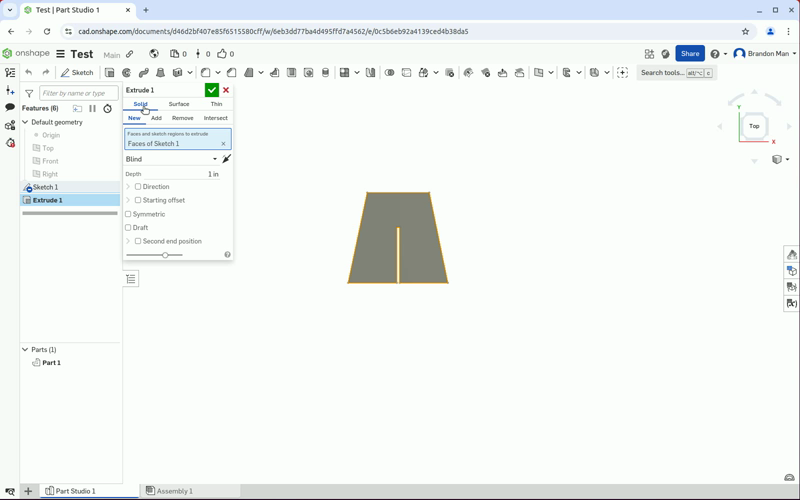
click(143, 106)
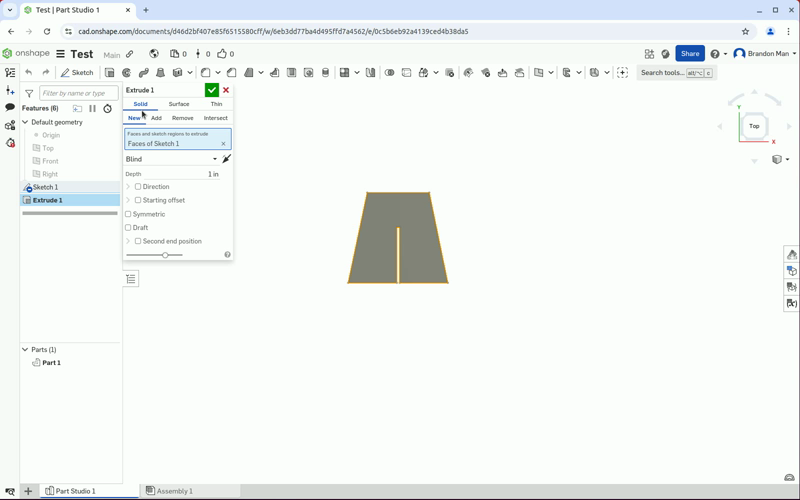
mouse_move(137, 120)
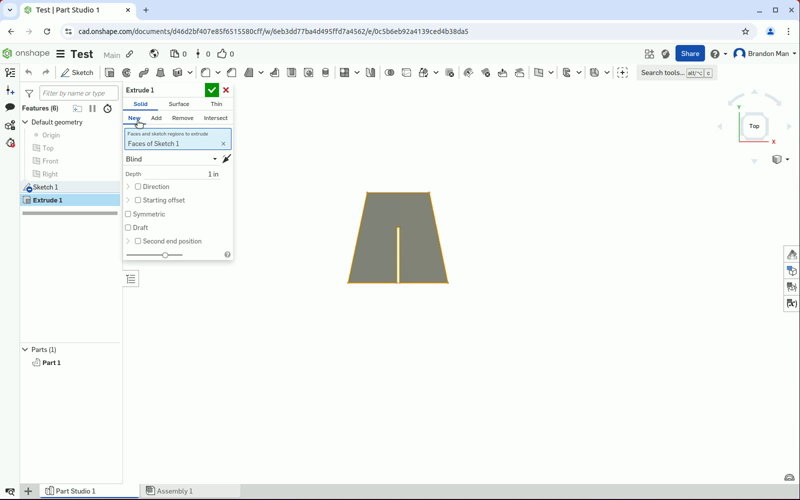
click(137, 120)
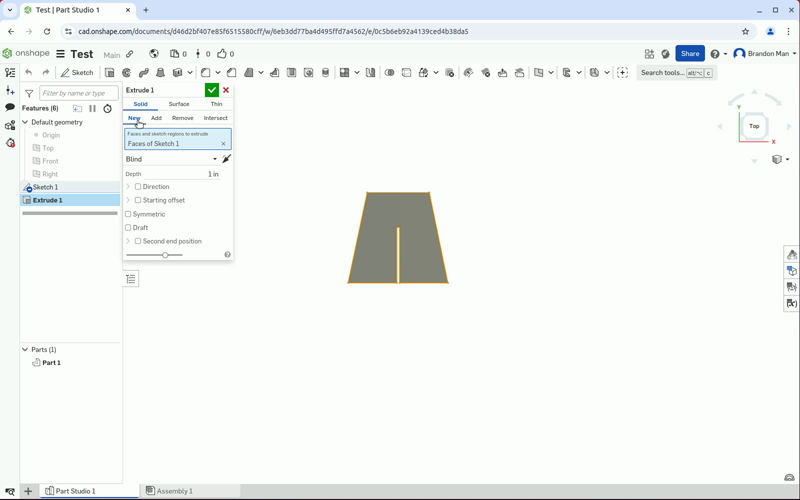
key(tab, 4)
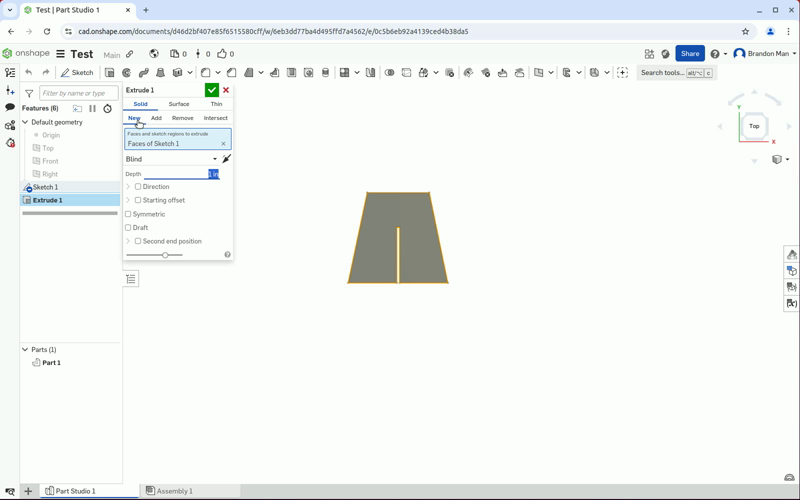
text(8.425)
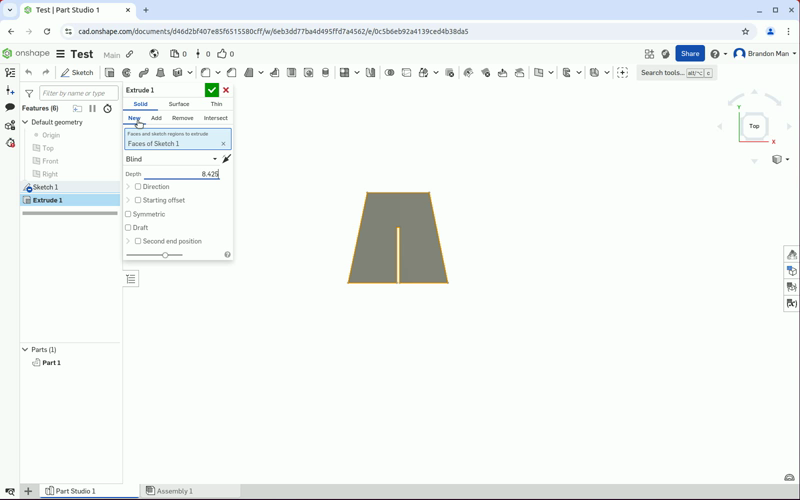
key(enter)
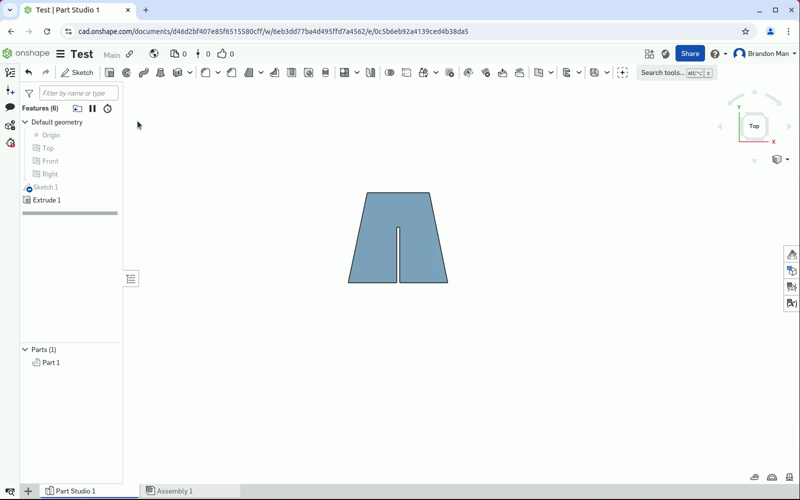
key(shift+h)
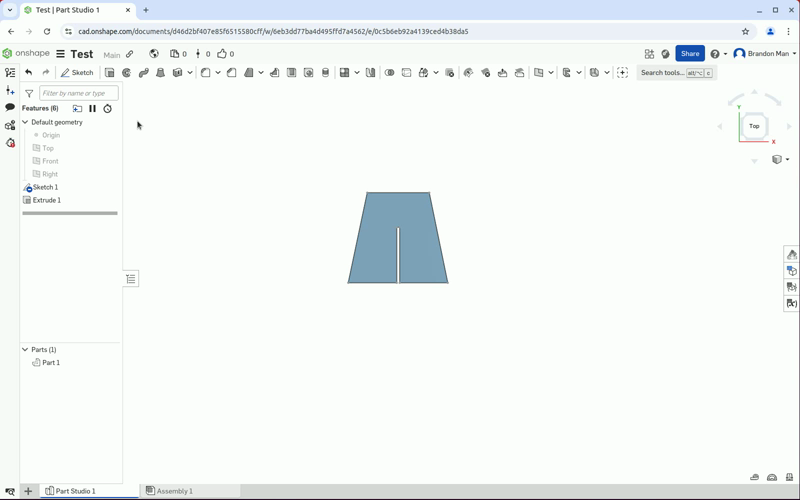
key(shift+h)
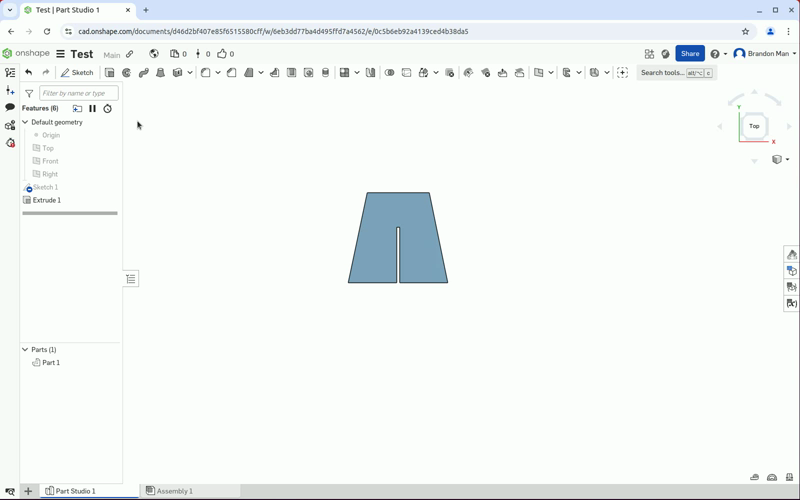
mouse_move(73, 189)
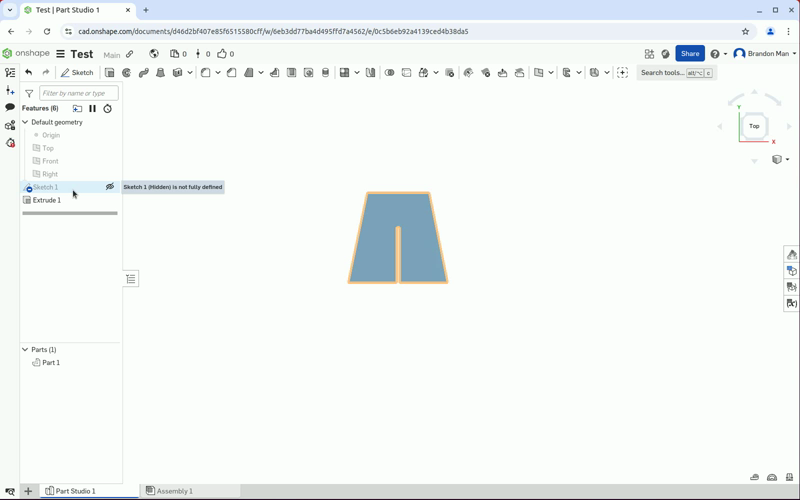
click(73, 189)
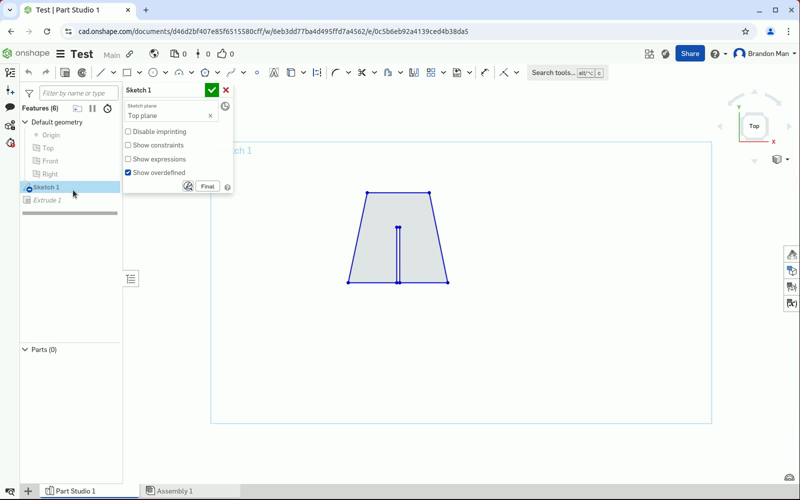
mouse_move(229, 92)
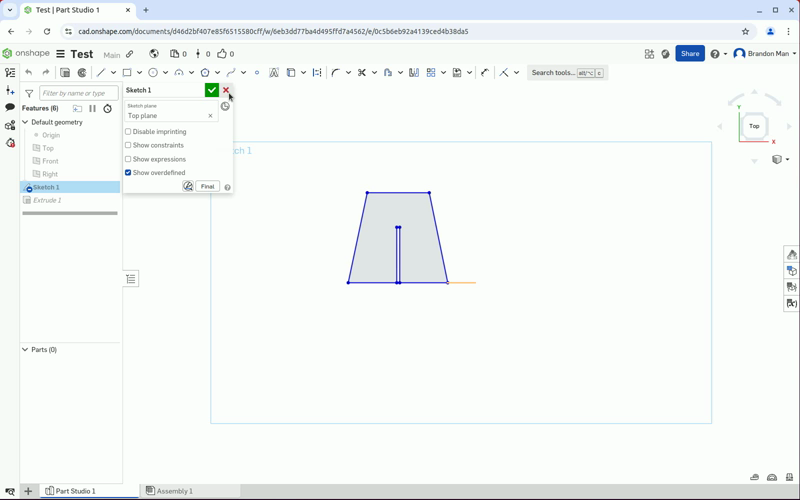
click(229, 92)
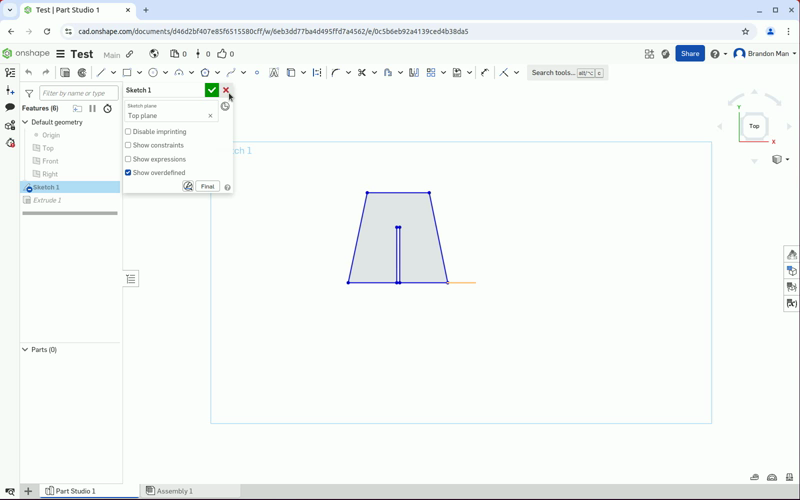
key(shift+s)
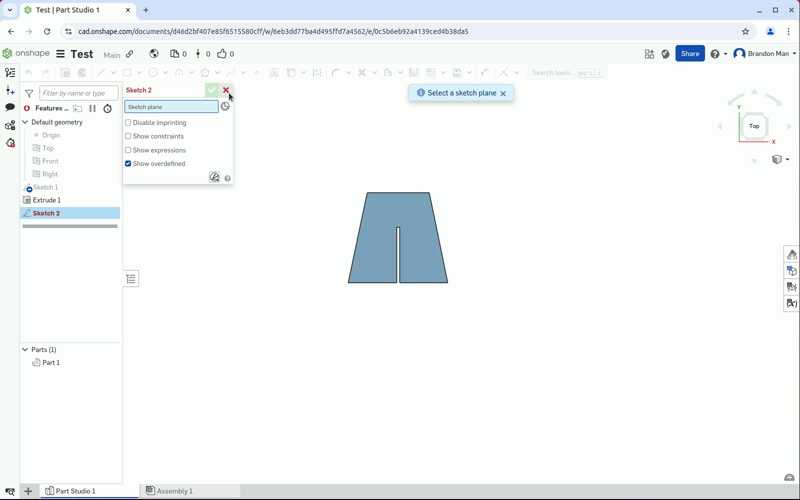
mouse_move(73, 150)
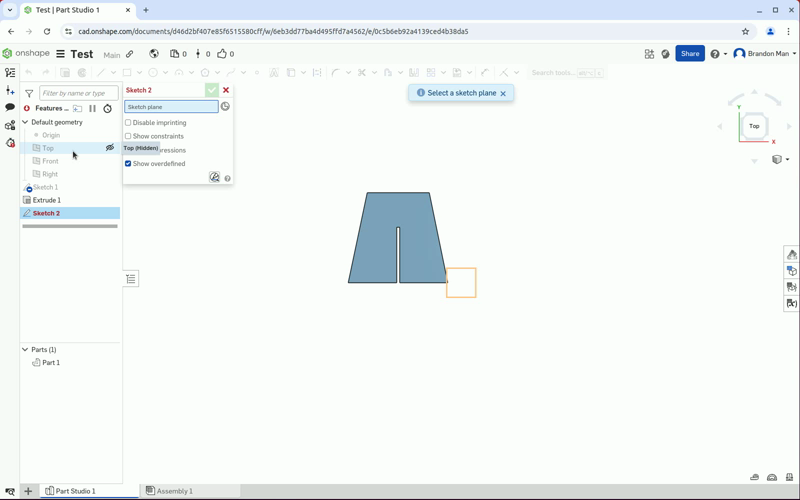
click(73, 150)
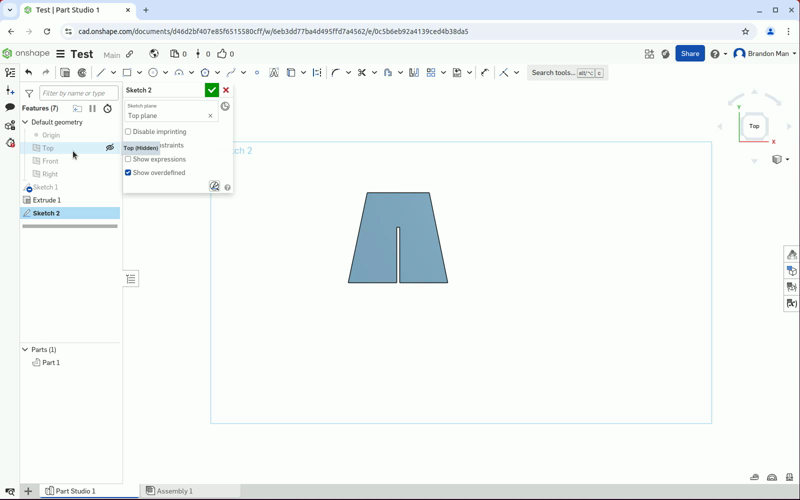
mouse_move(73, 352)
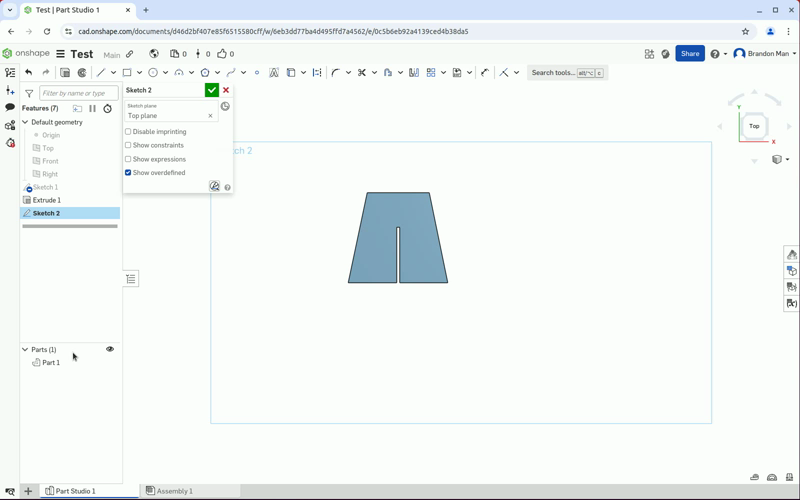
key(y)
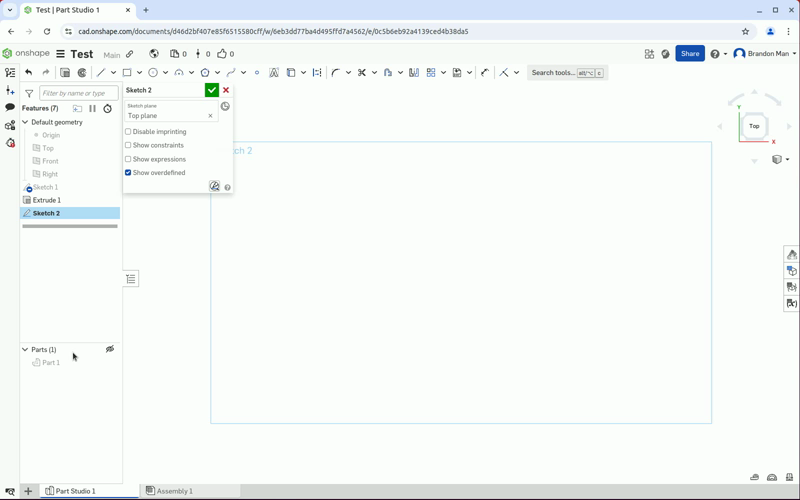
key(l)
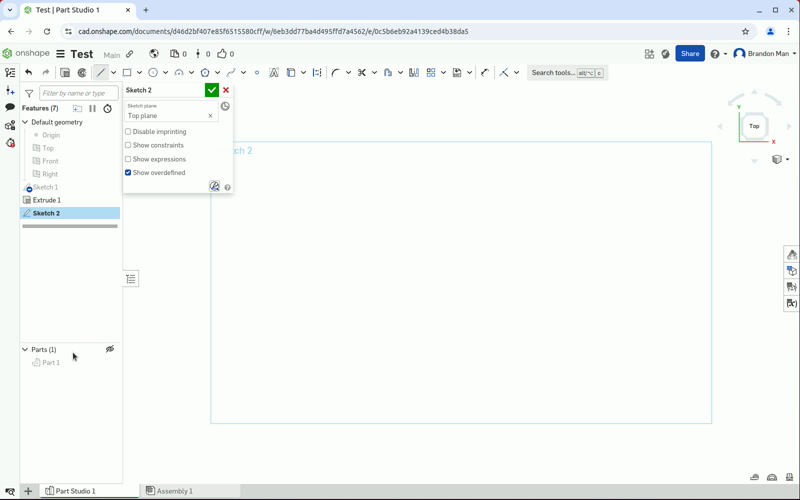
key_down(shift)
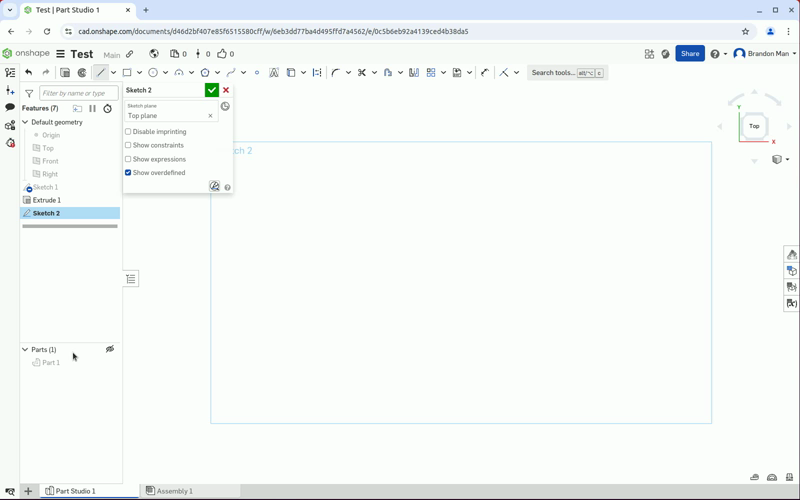
mouse_move(465, 282)
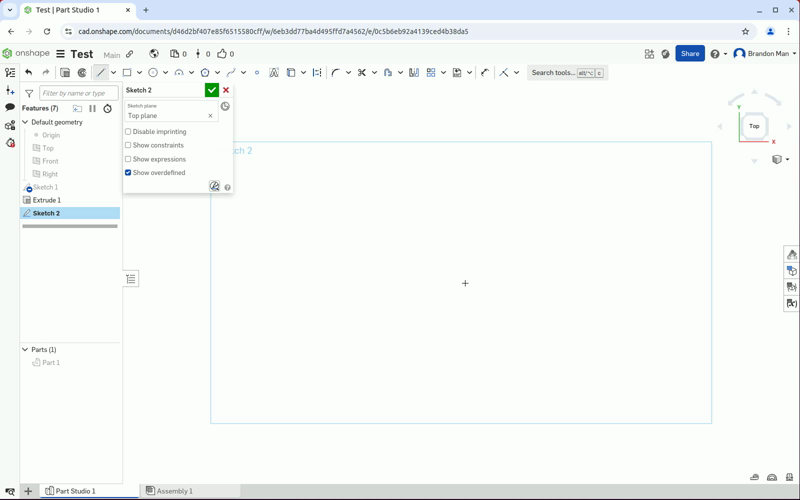
click(465, 282)
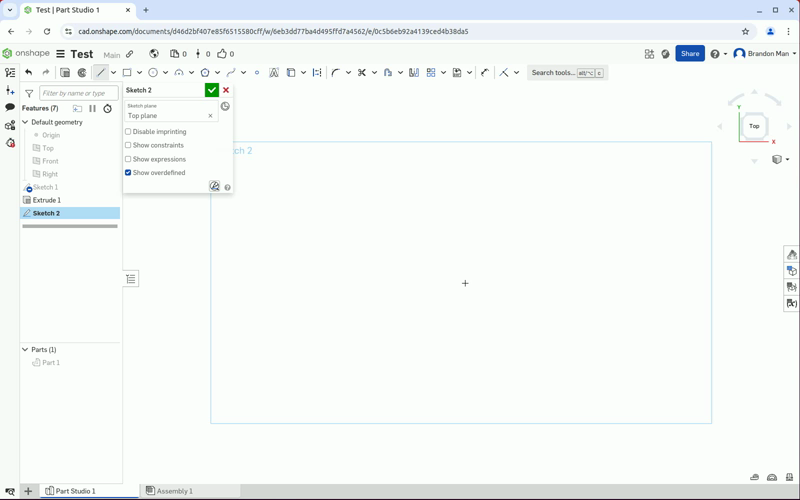
key_up(shift)
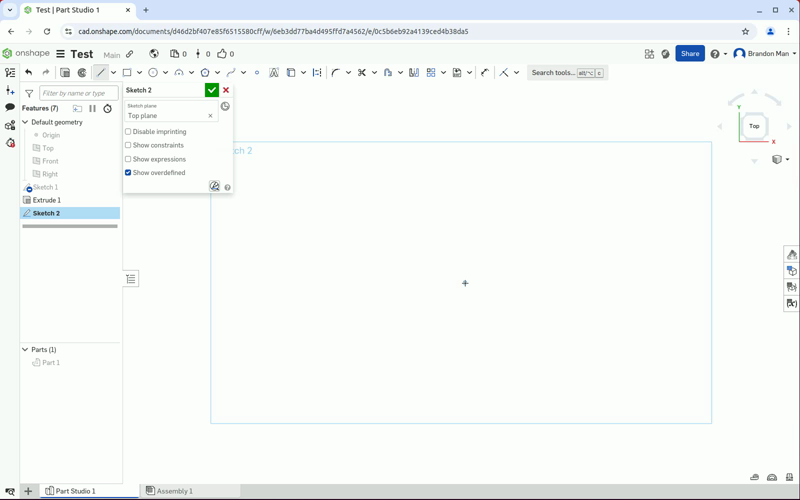
key_down(shift)
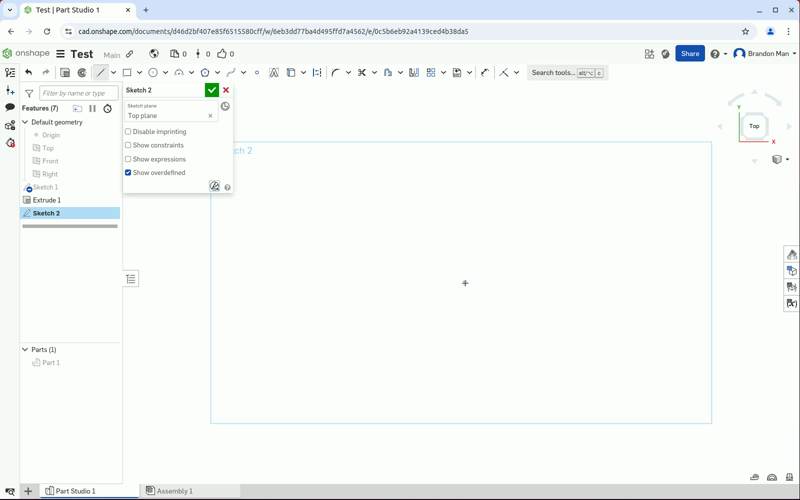
mouse_move(495, 282)
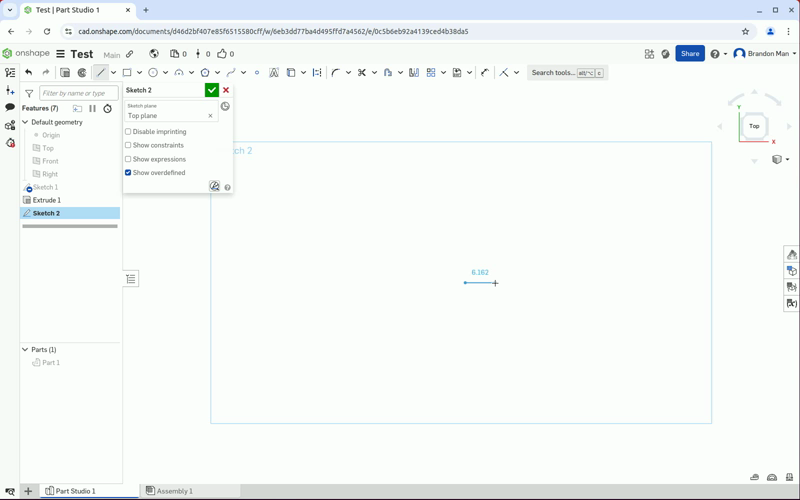
mouse_move(503, 282)
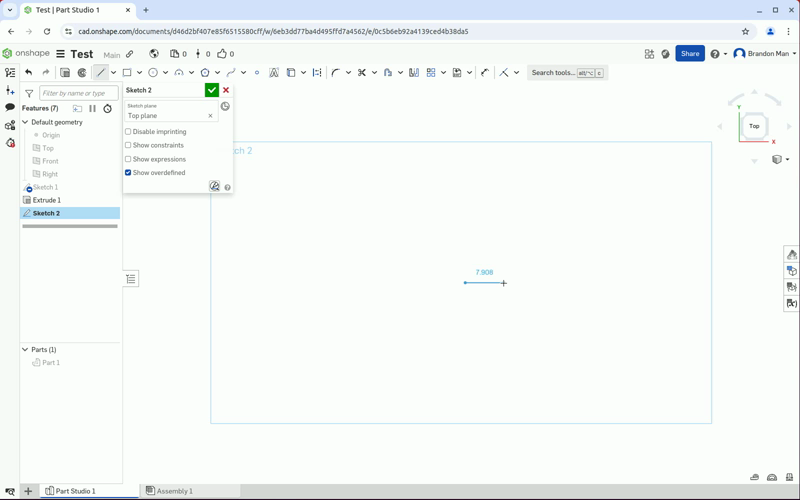
click(503, 282)
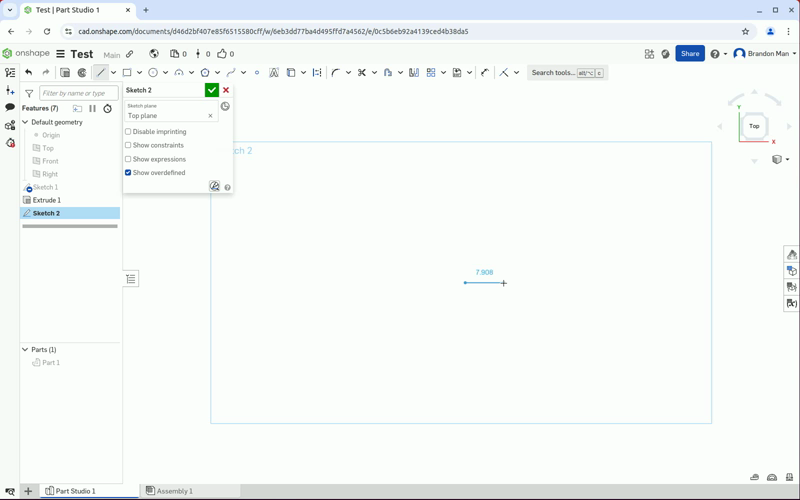
key_up(shift)
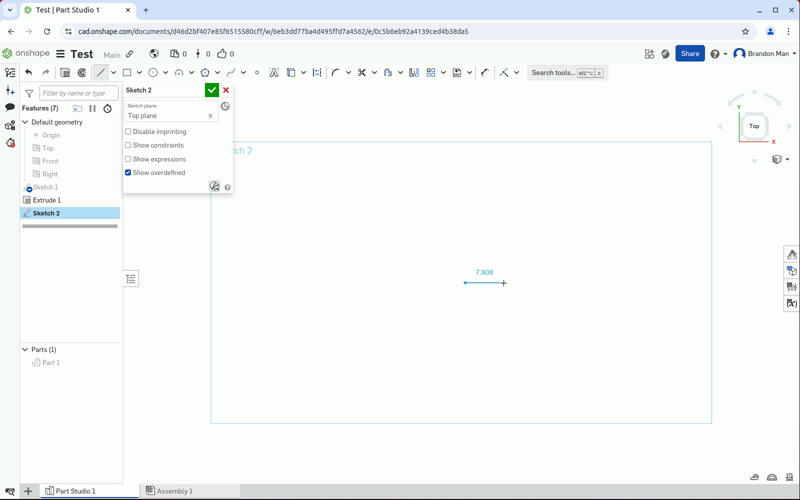
key_down(shift)
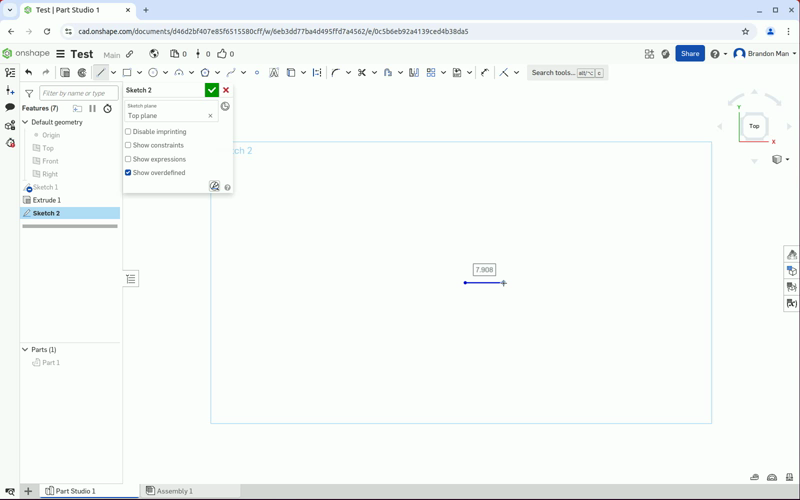
mouse_move(533, 282)
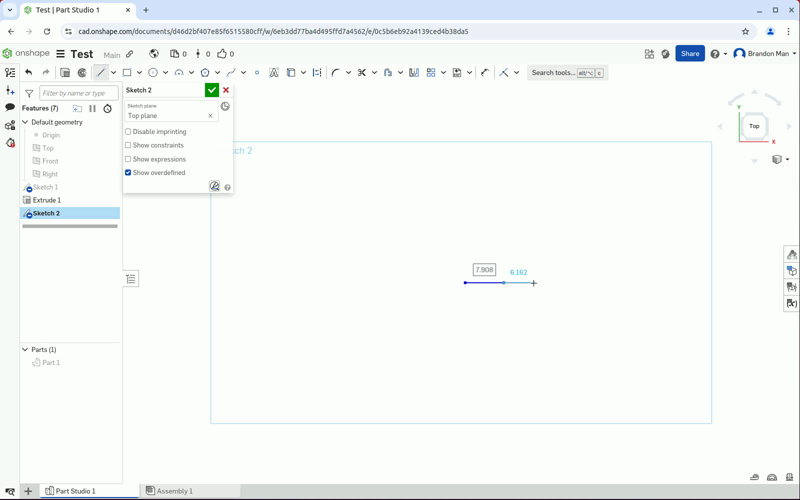
mouse_move(514, 252)
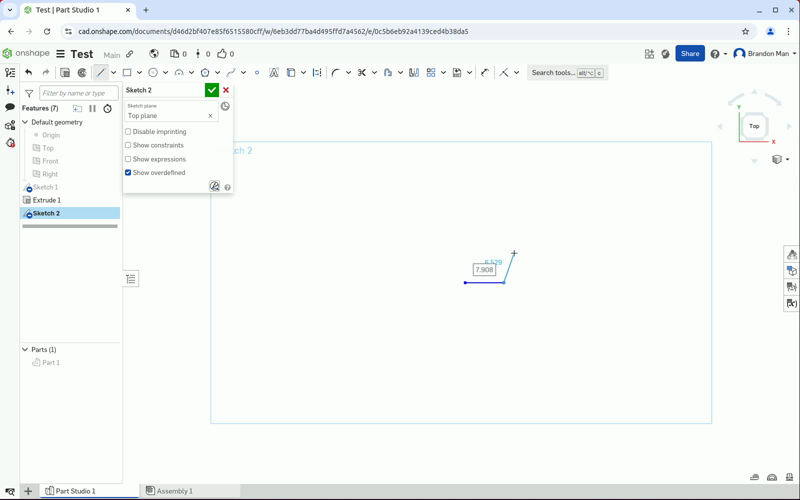
click(514, 252)
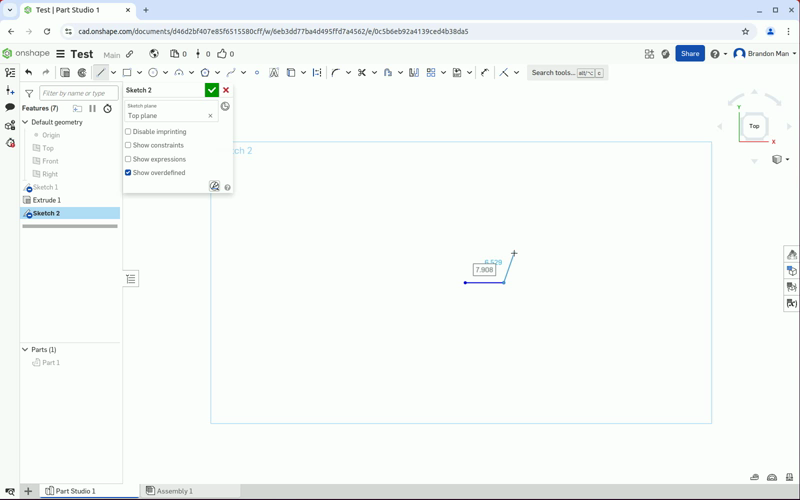
key_up(shift)
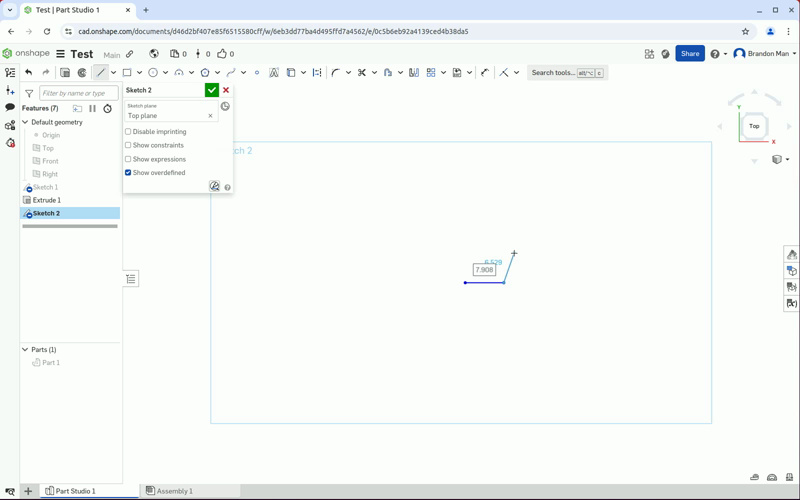
key_down(shift)
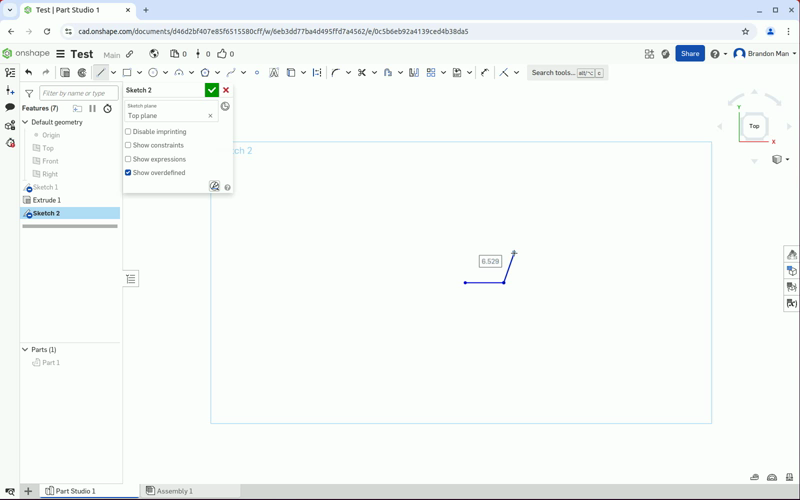
mouse_move(544, 252)
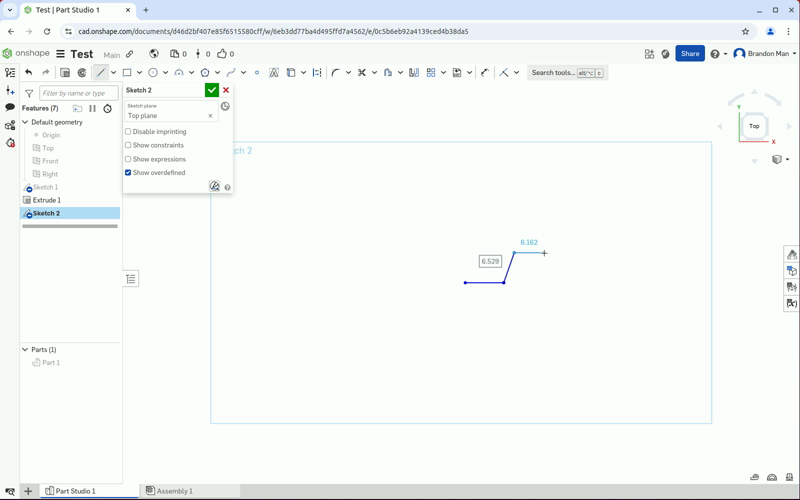
mouse_move(525, 282)
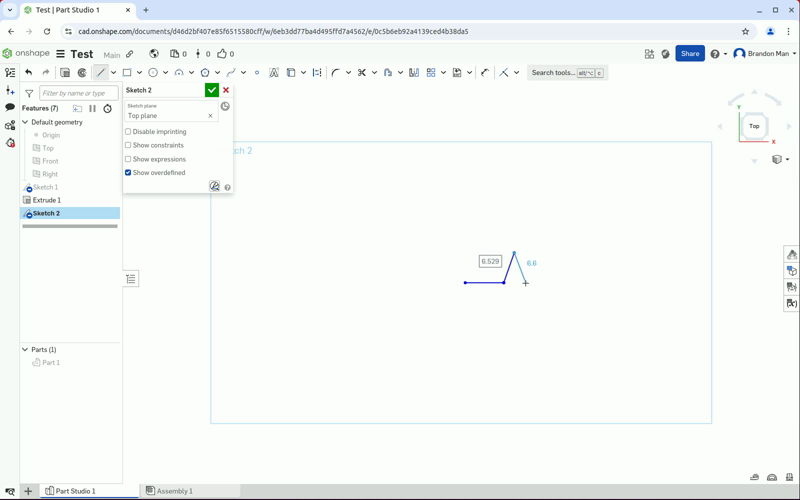
click(525, 282)
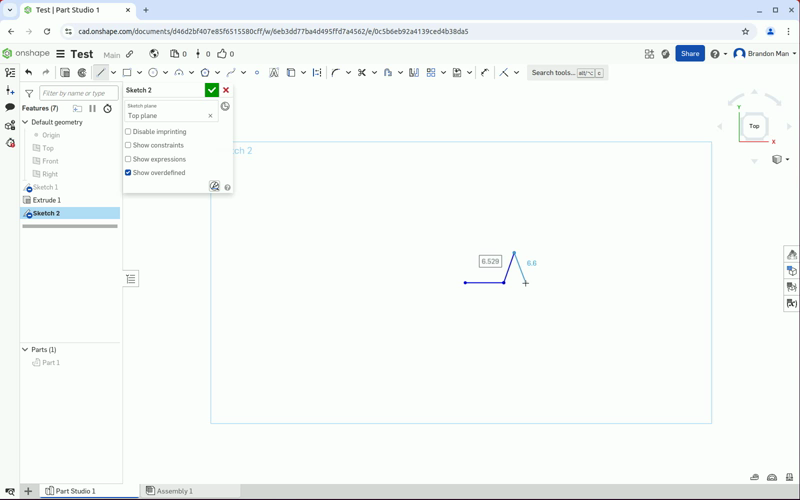
key_up(shift)
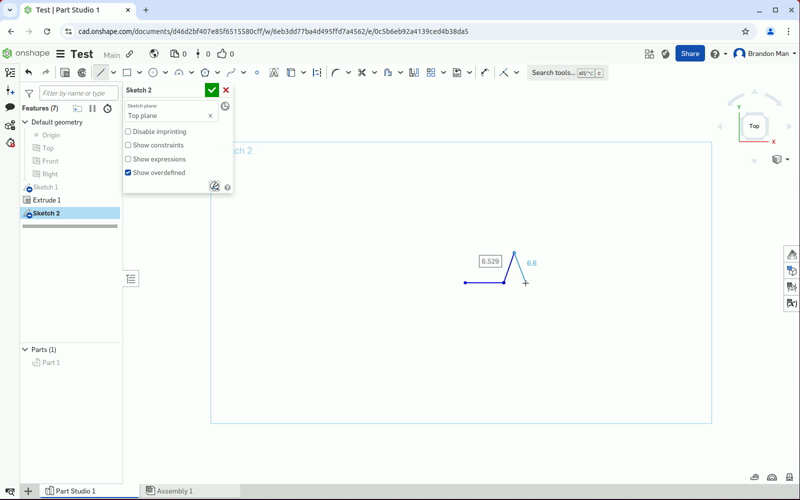
key_down(shift)
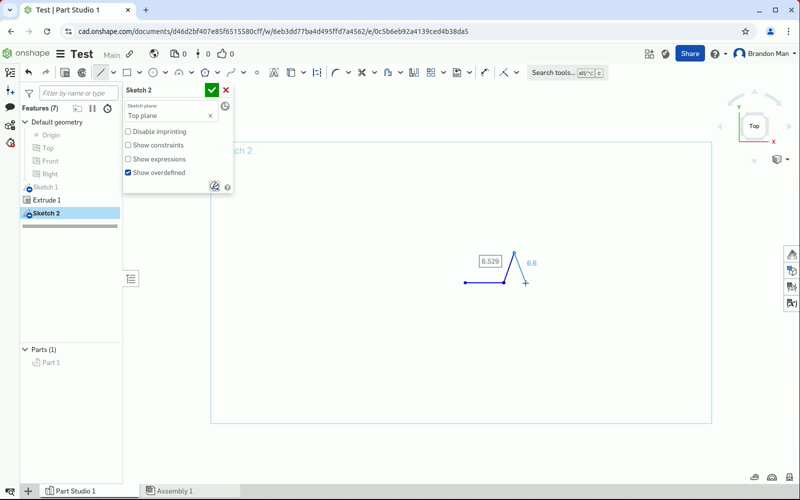
mouse_move(555, 282)
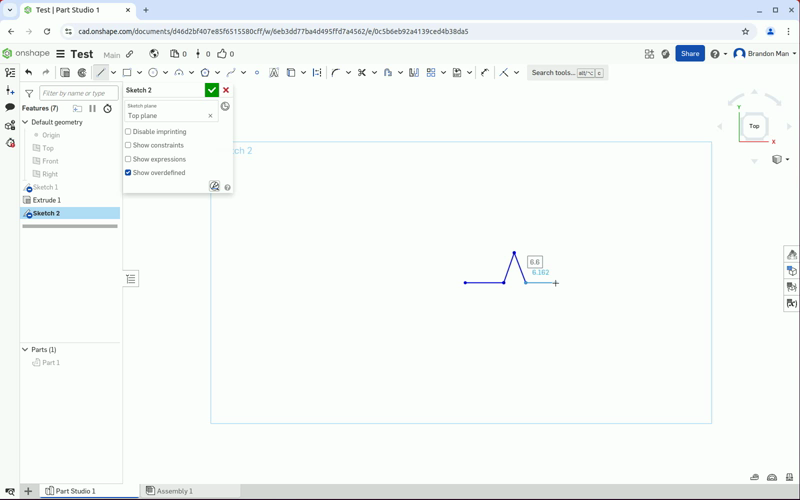
mouse_move(564, 282)
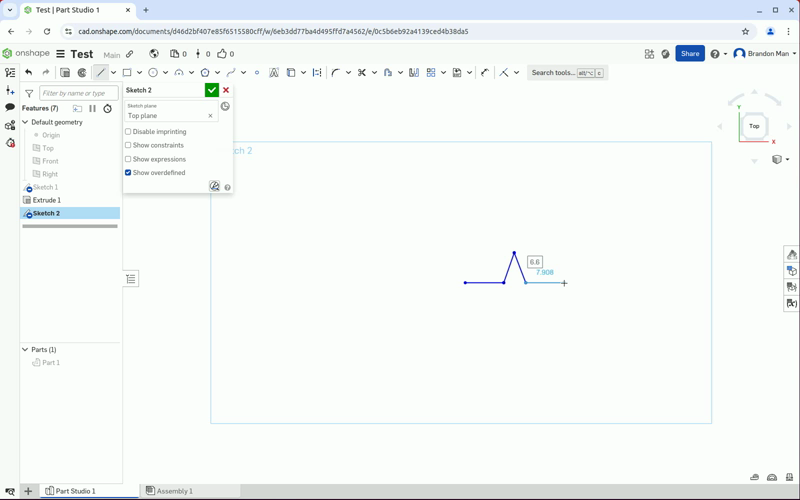
click(564, 282)
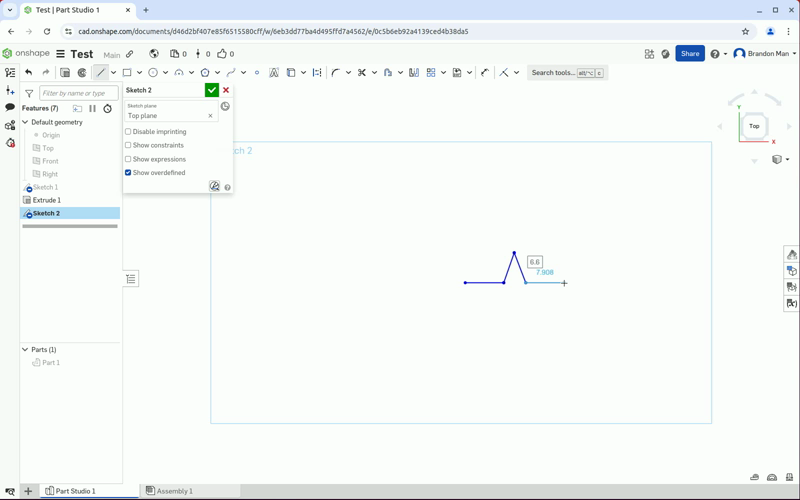
key_up(shift)
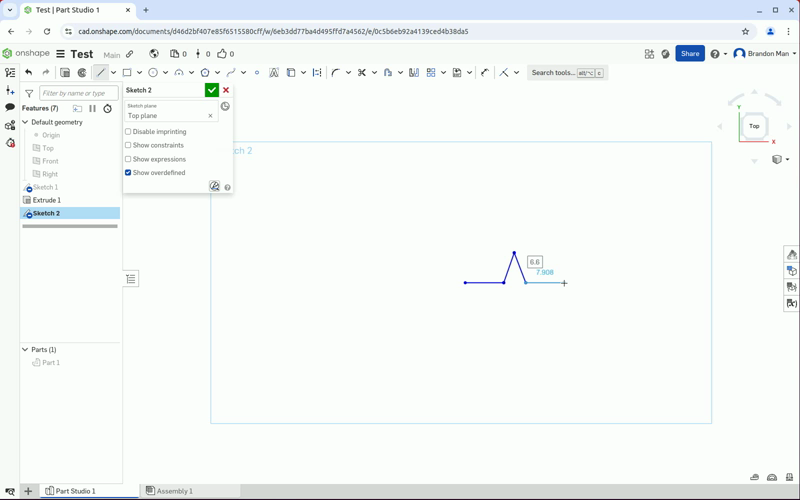
key_down(shift)
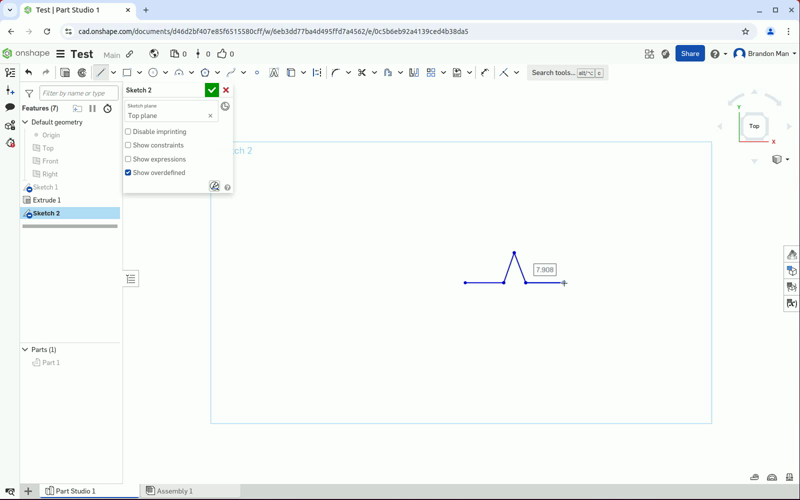
mouse_move(547, 193)
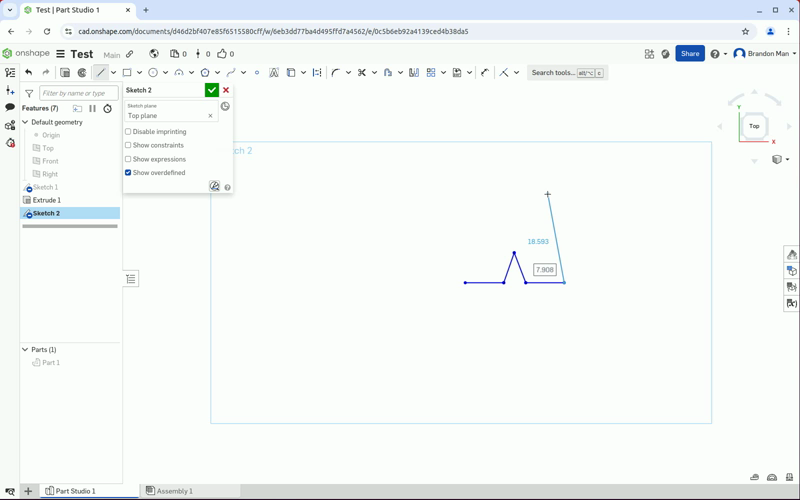
click(547, 193)
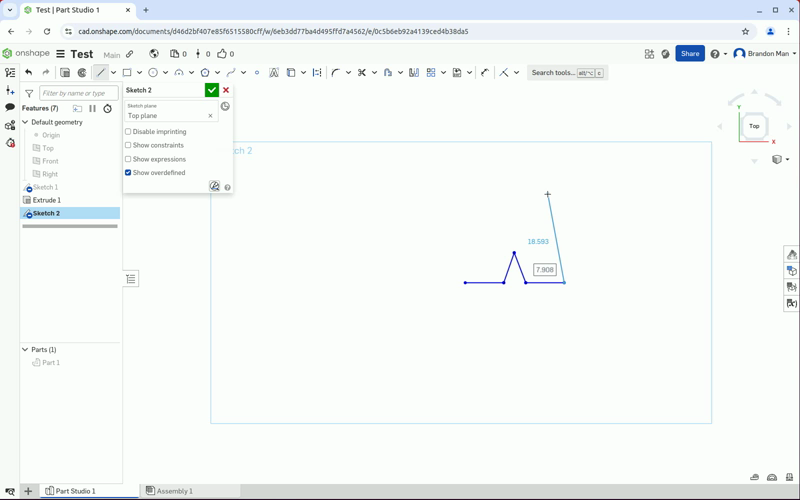
key_up(shift)
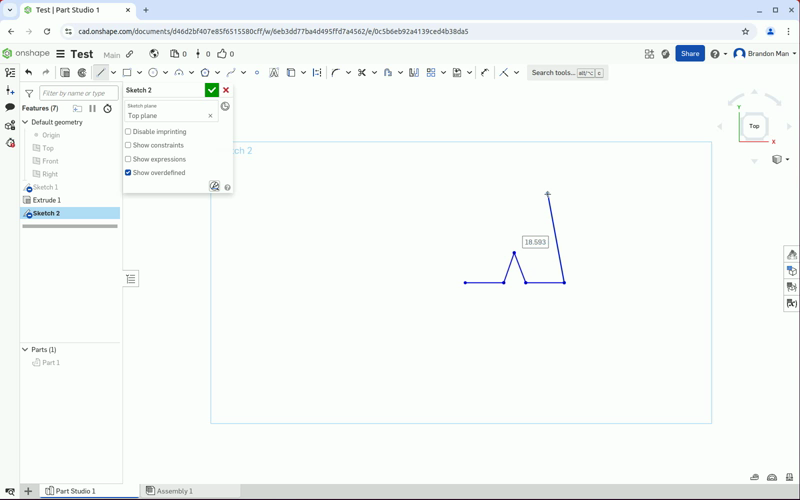
key_down(shift)
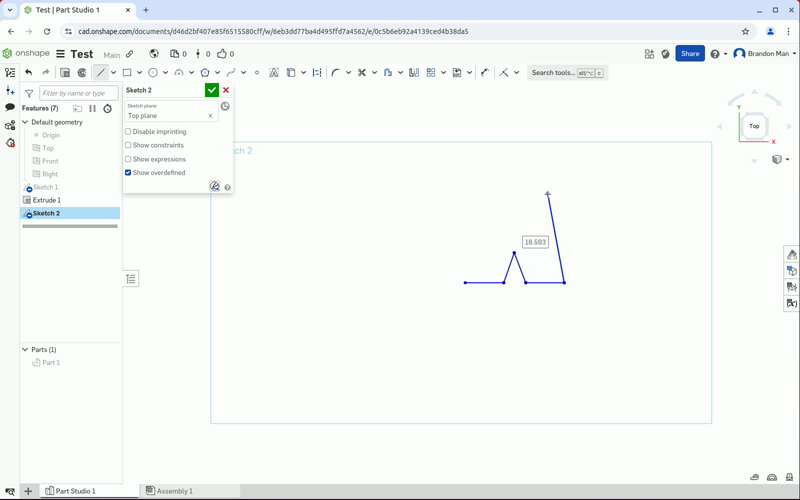
mouse_move(577, 193)
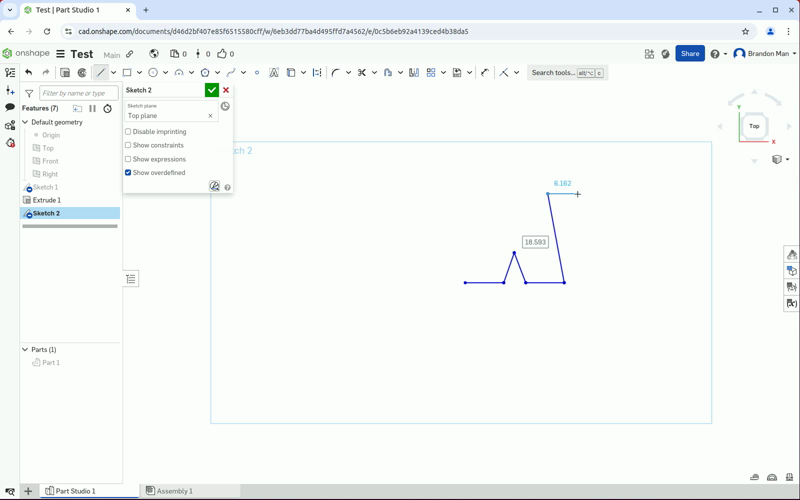
mouse_move(516, 193)
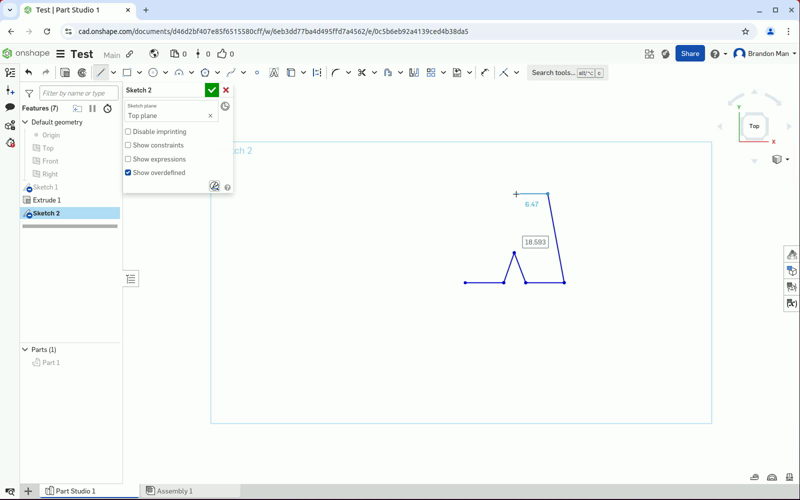
click(516, 193)
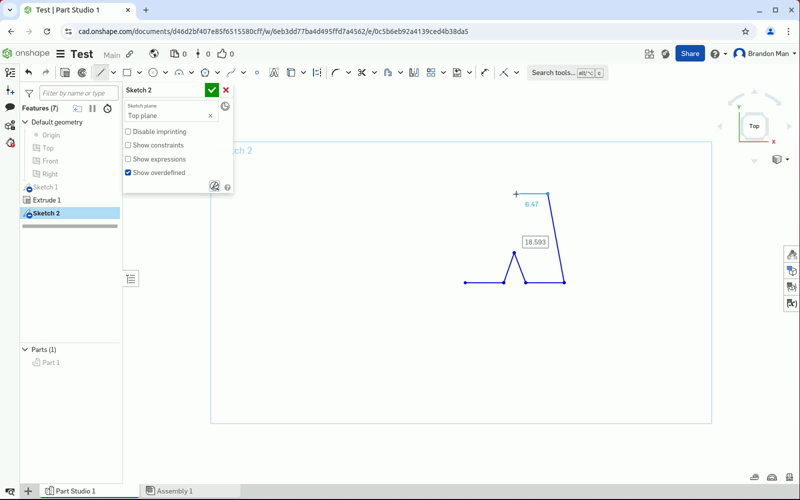
key_up(shift)
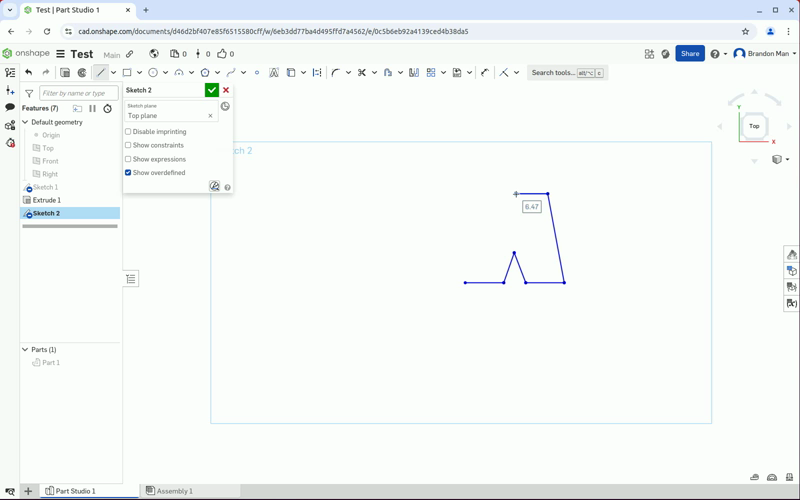
key_down(shift)
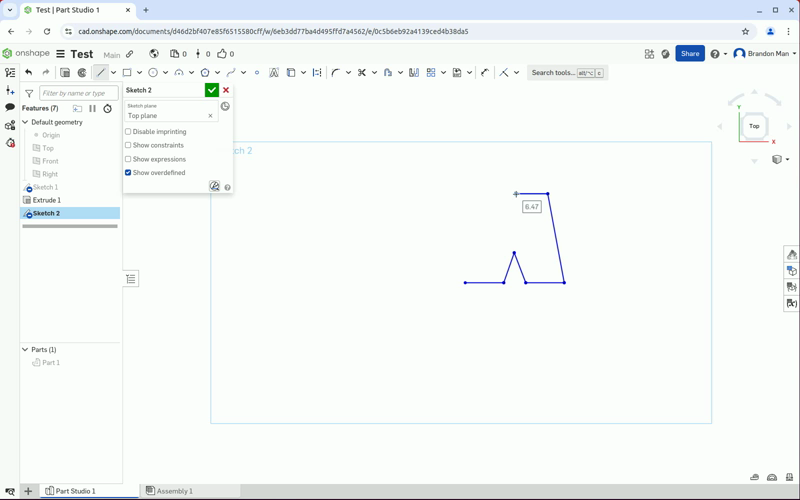
mouse_move(546, 193)
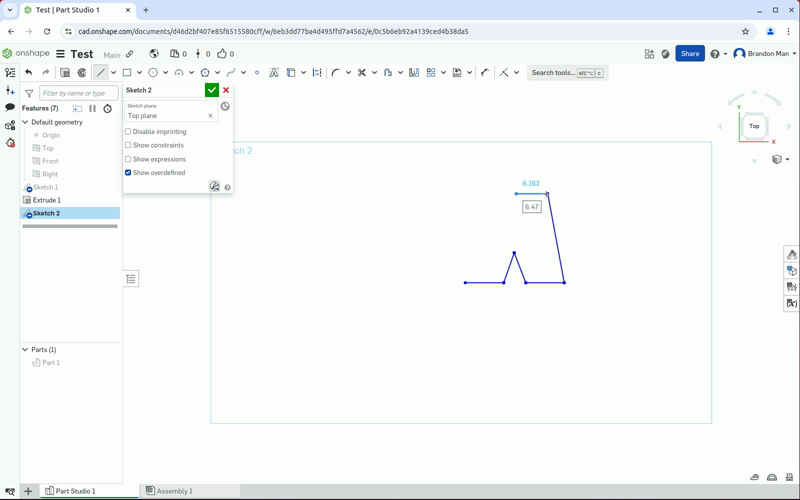
mouse_move(516, 228)
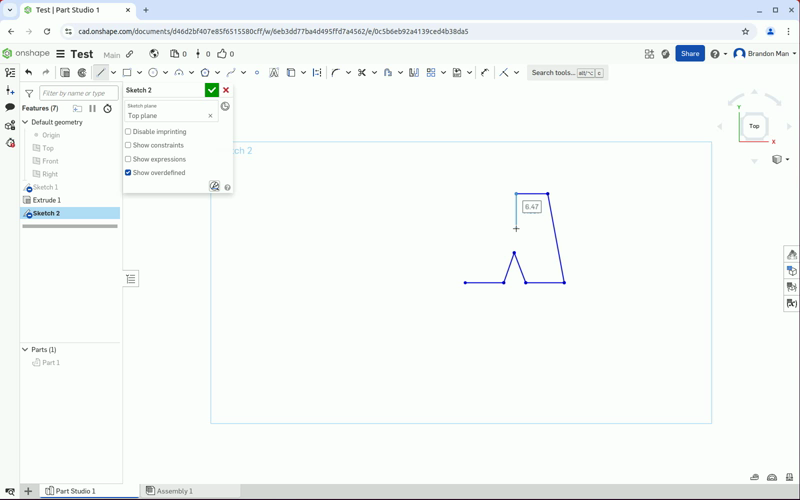
click(516, 228)
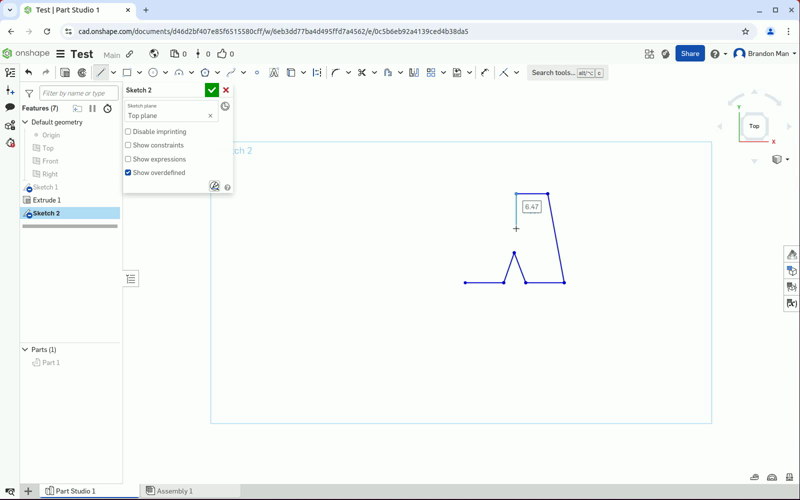
key_up(shift)
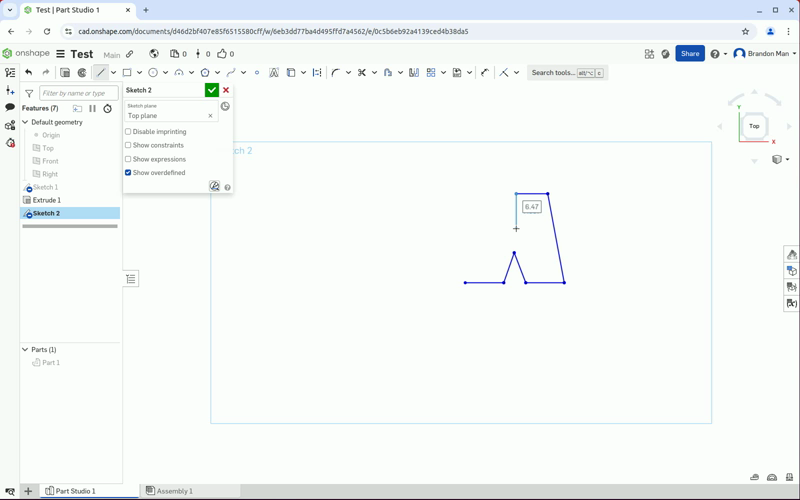
key_down(shift)
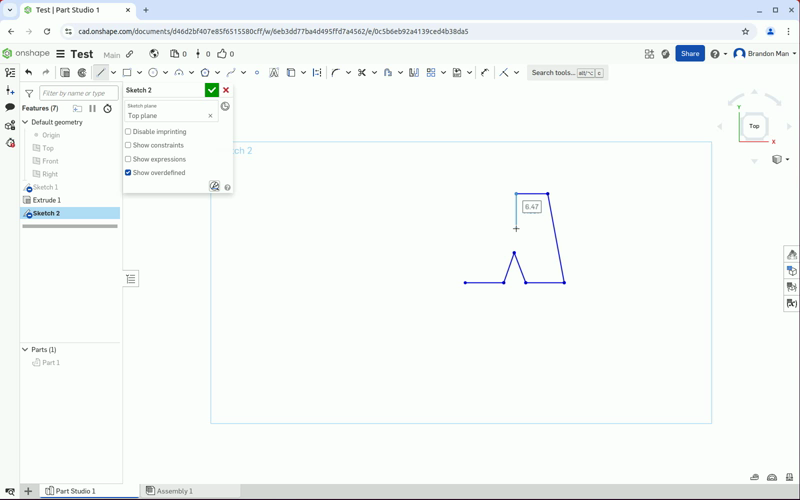
mouse_move(546, 228)
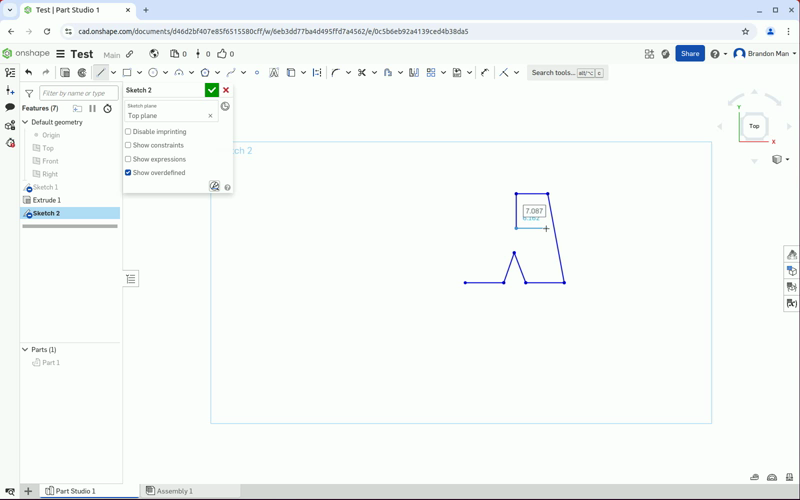
mouse_move(513, 228)
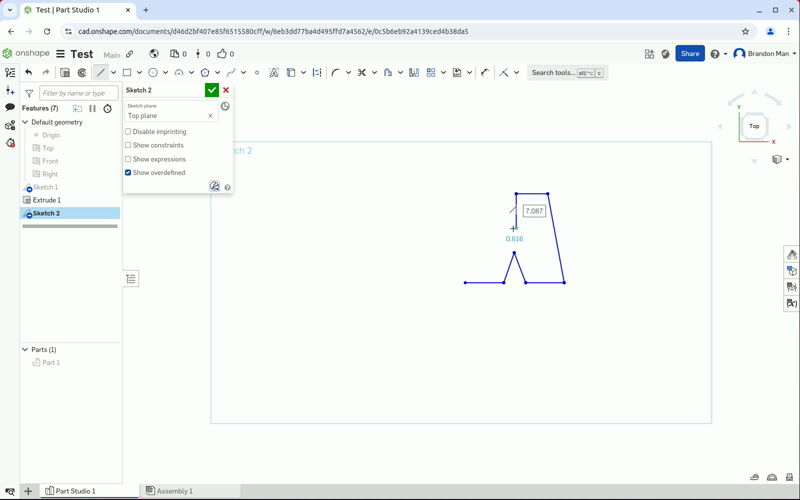
scroll(6)
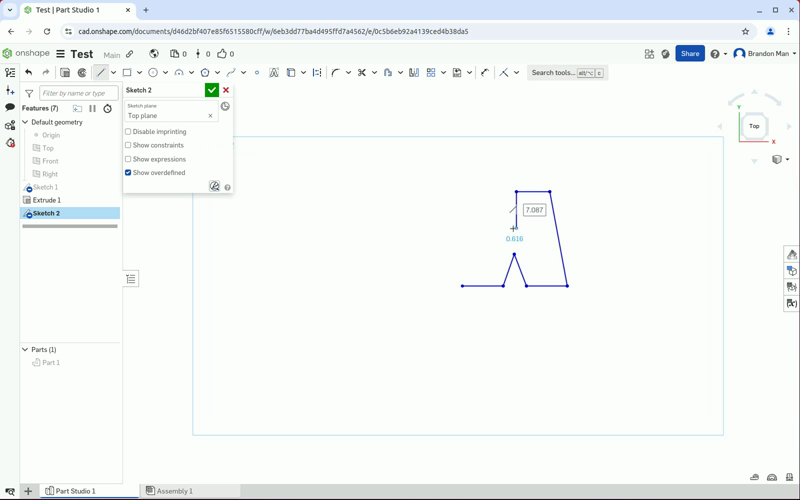
scroll(6)
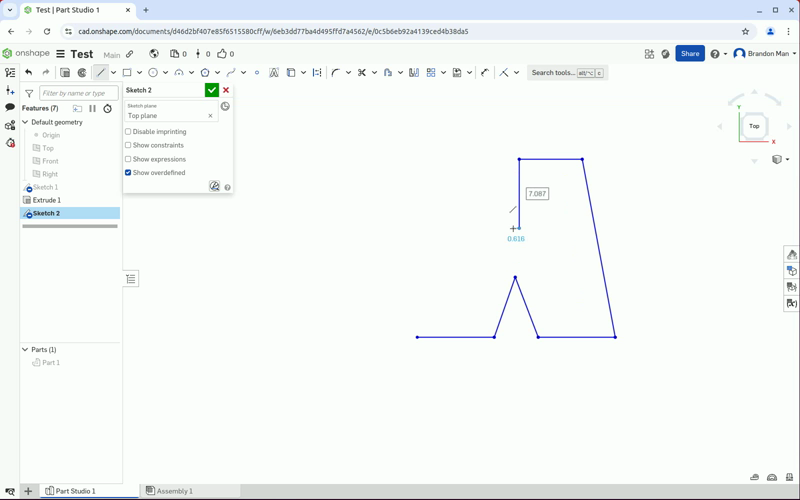
scroll(6)
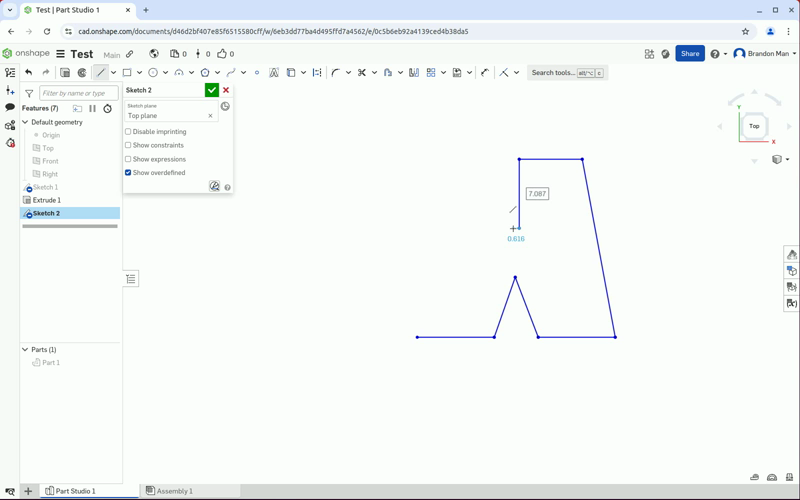
scroll(6)
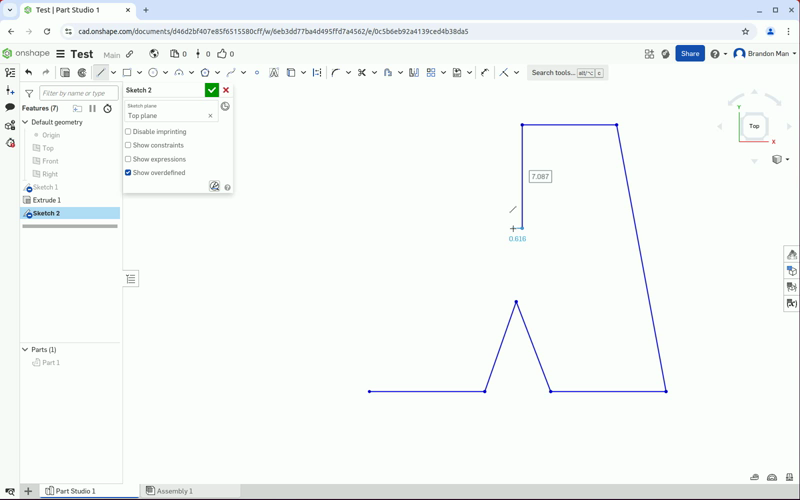
scroll(6)
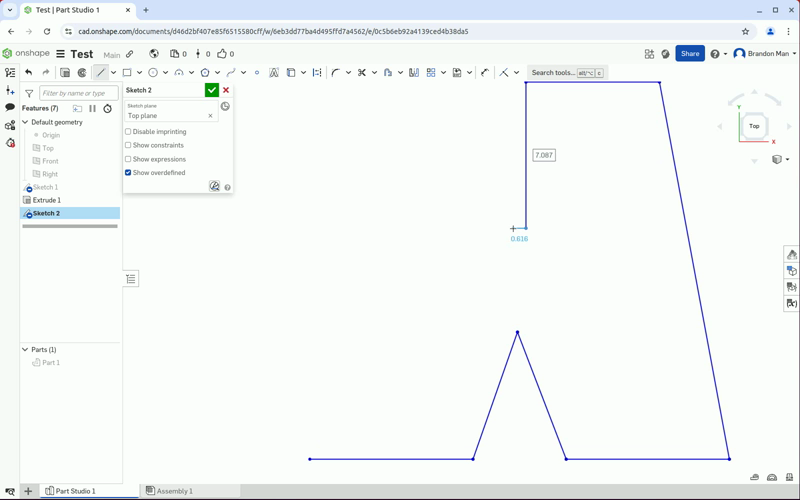
scroll(6)
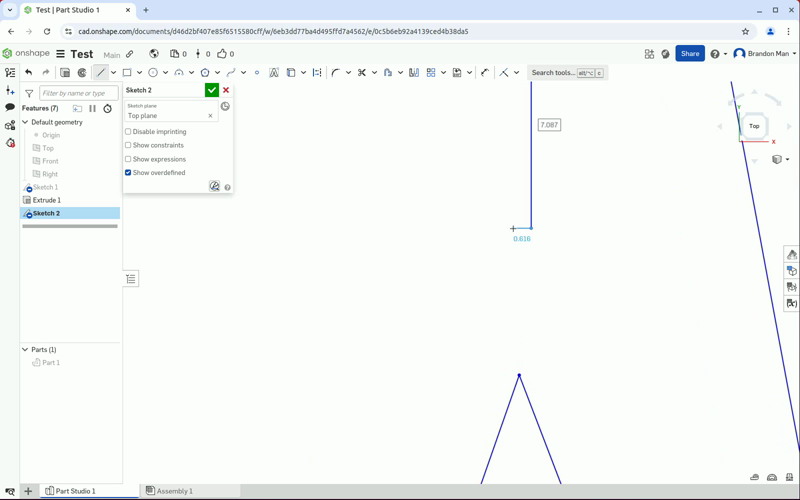
scroll(6)
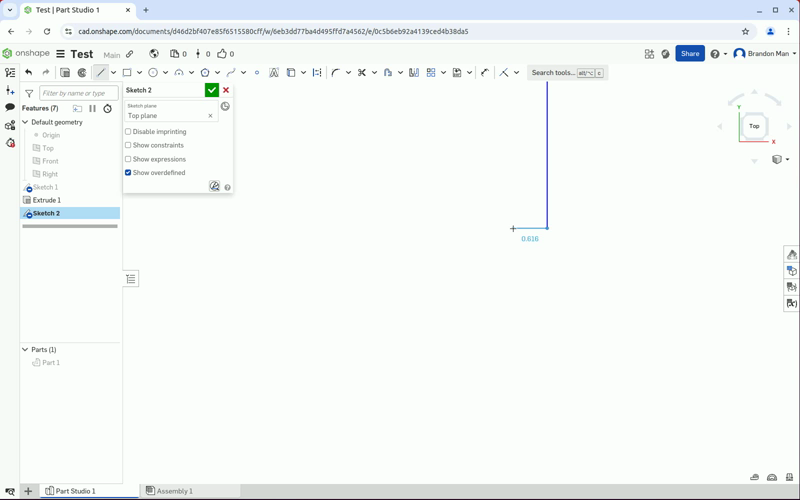
click(513, 228)
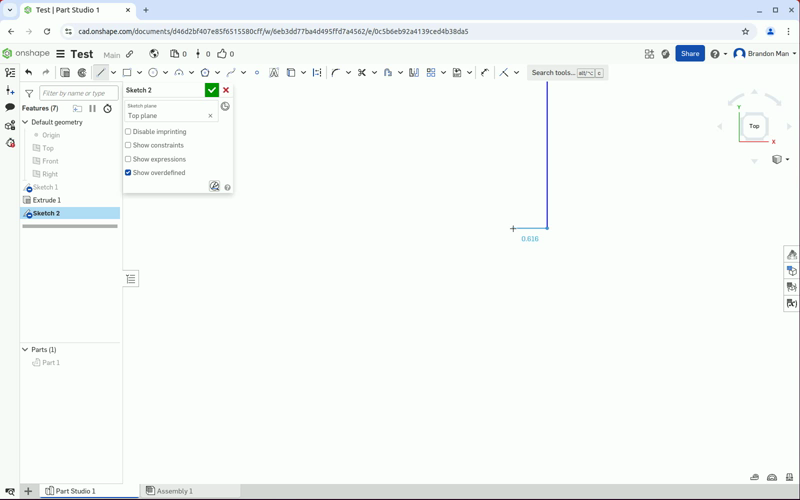
scroll(-6)
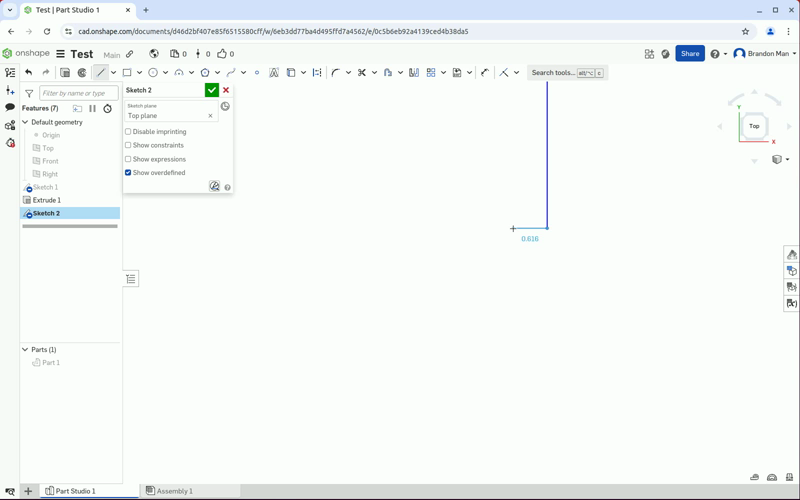
scroll(-6)
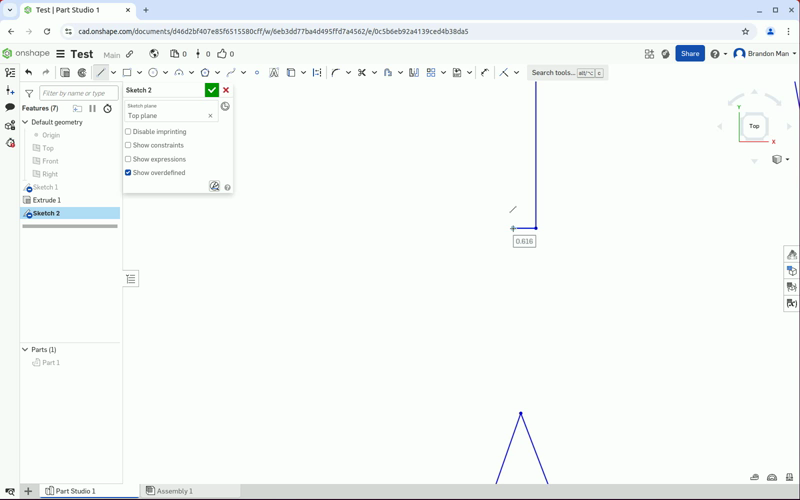
scroll(-6)
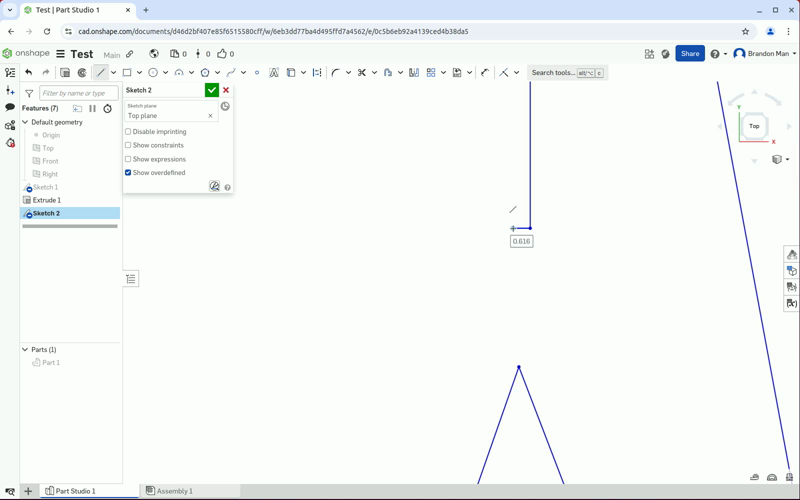
scroll(-6)
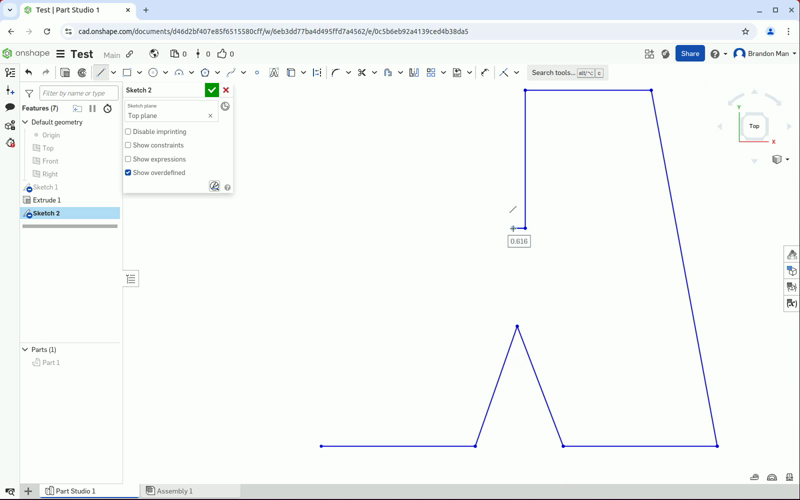
scroll(-6)
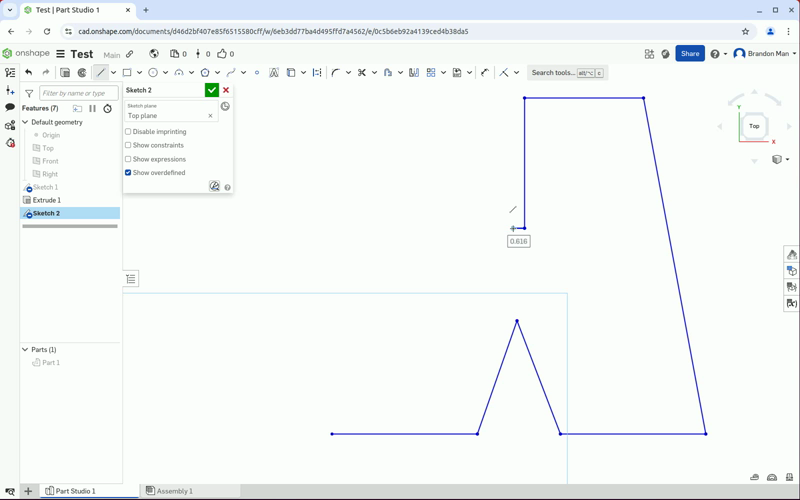
scroll(-6)
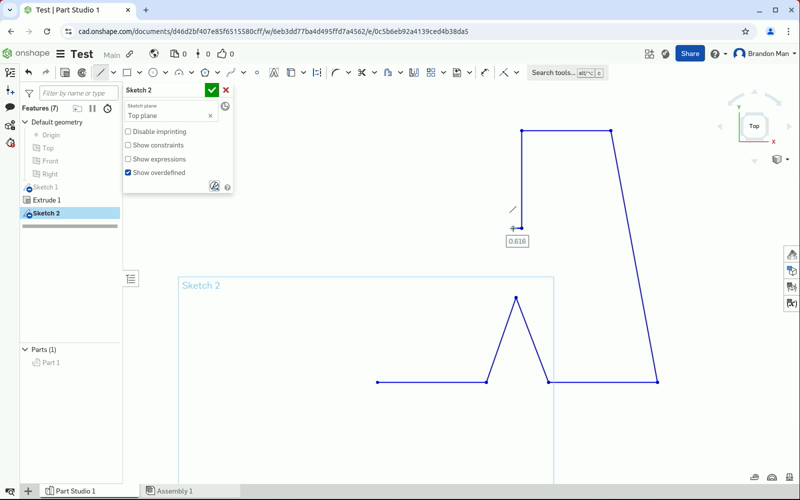
scroll(-6)
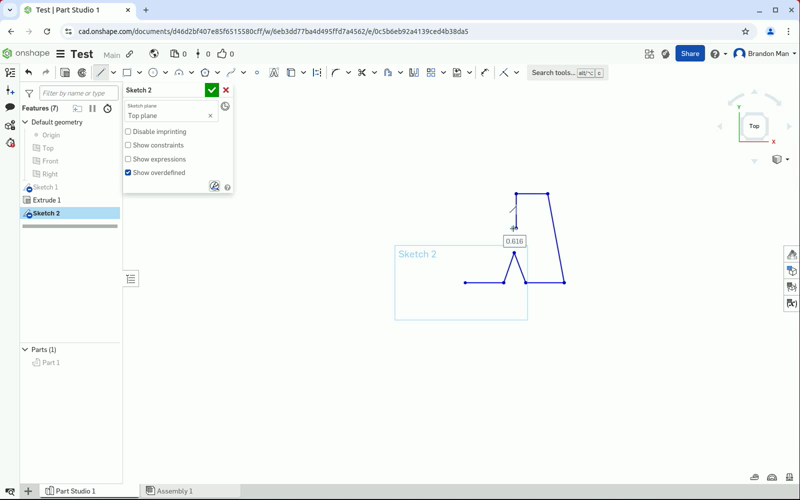
key_up(shift)
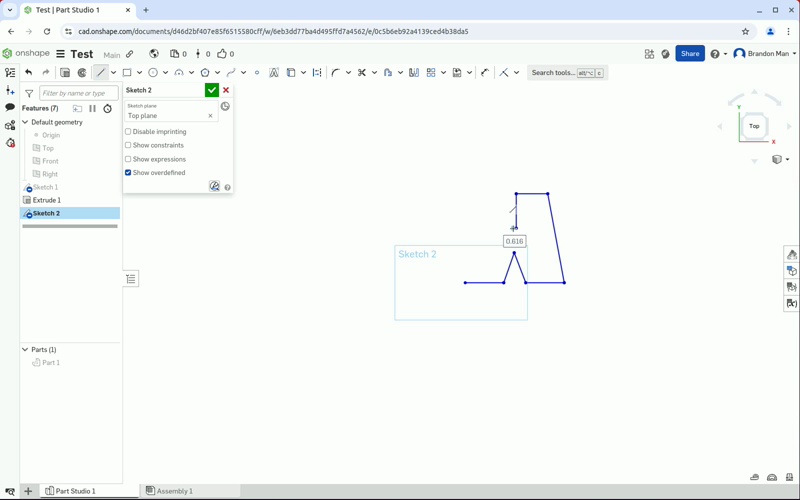
key_down(shift)
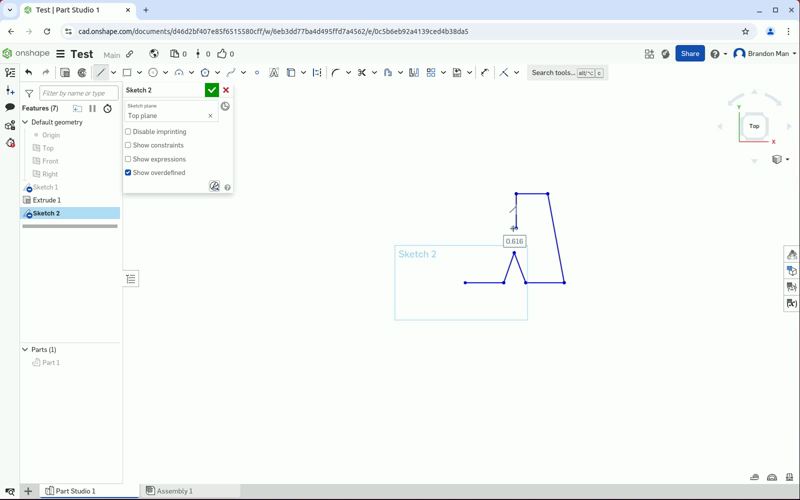
mouse_move(543, 228)
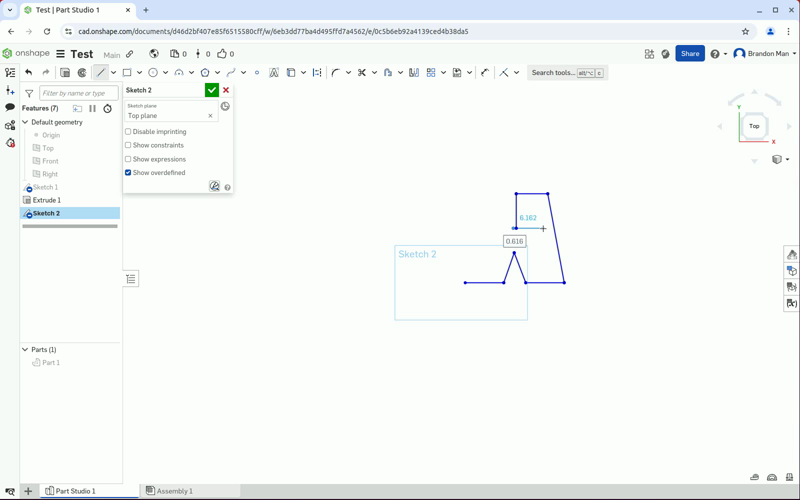
mouse_move(513, 193)
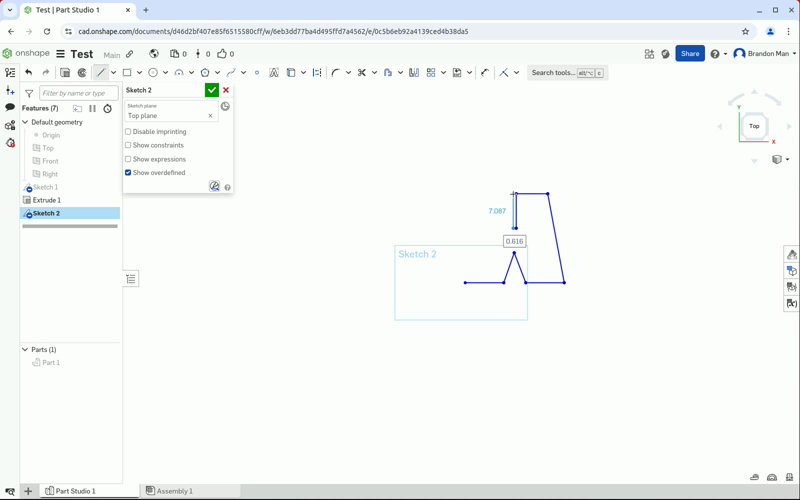
scroll(6)
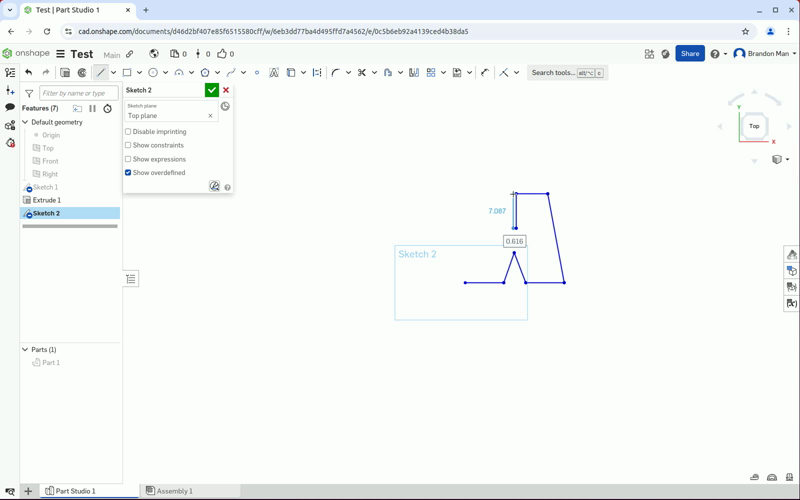
scroll(6)
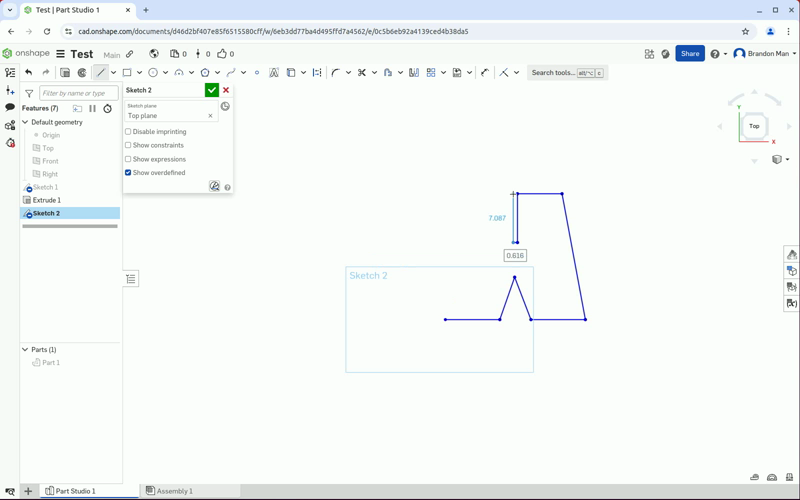
scroll(6)
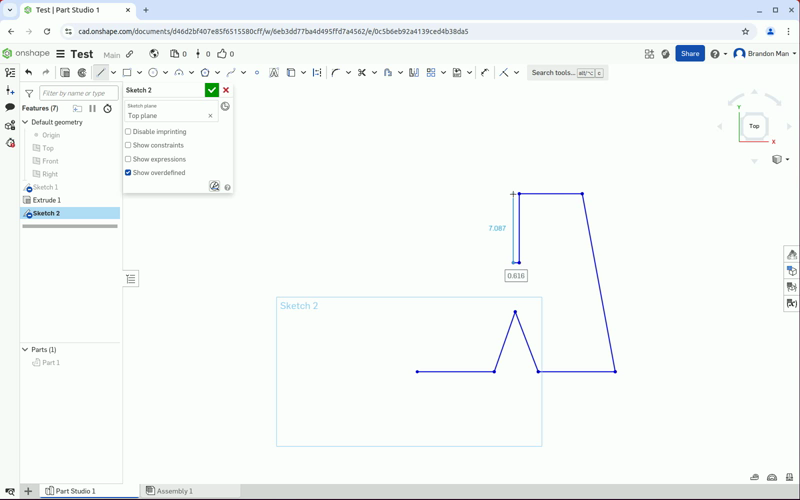
scroll(6)
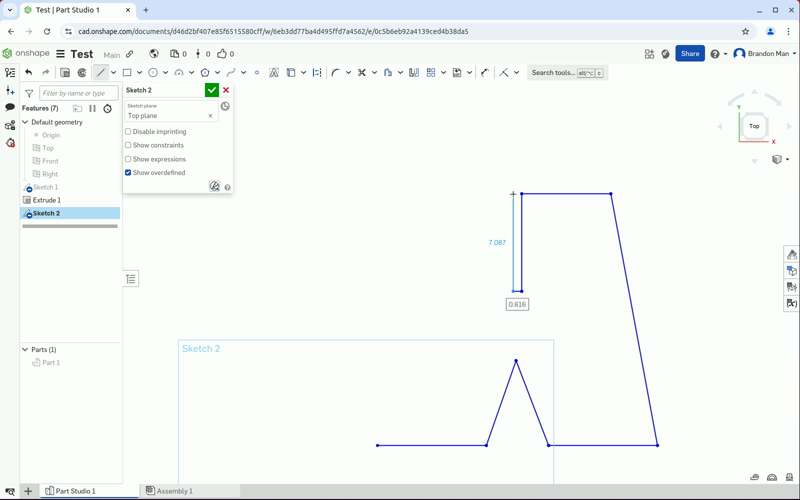
scroll(6)
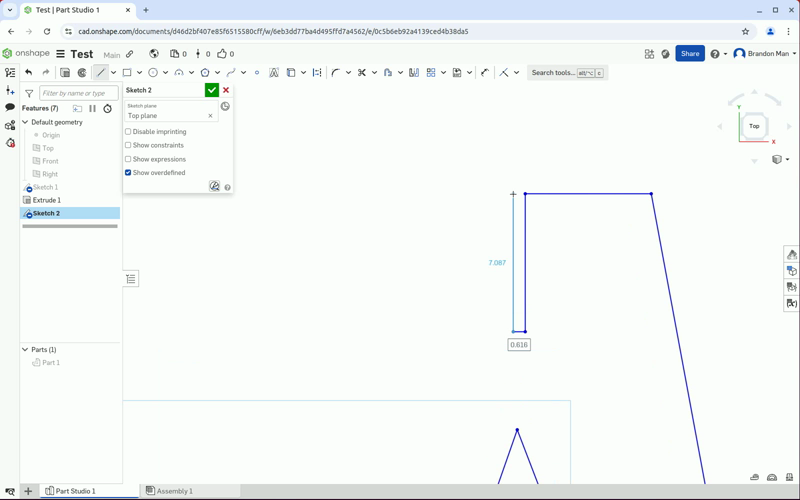
scroll(6)
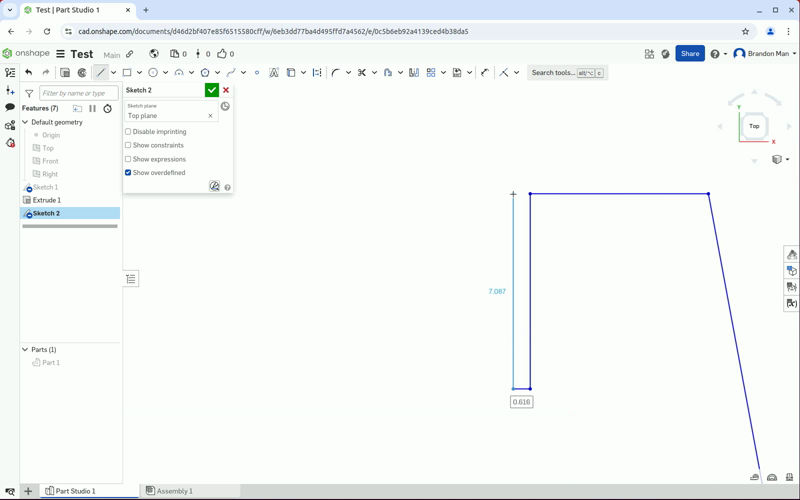
scroll(6)
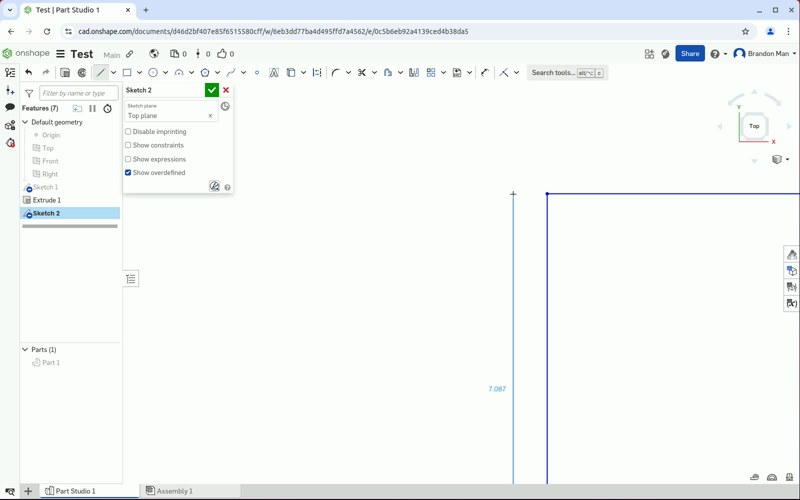
click(513, 193)
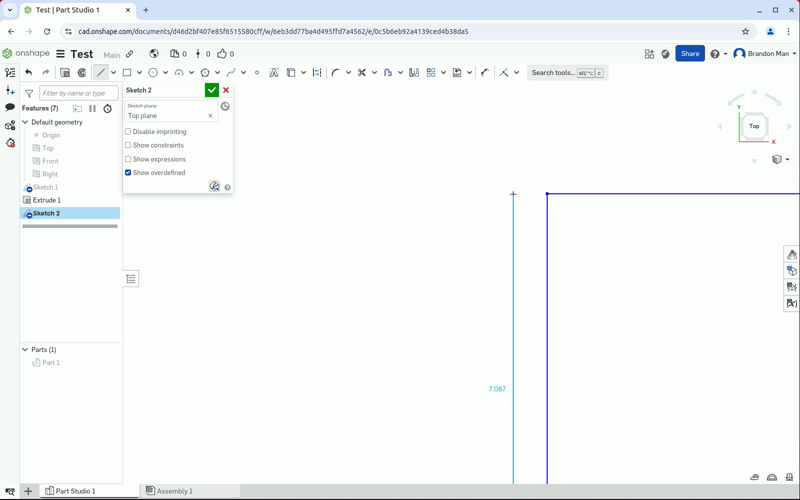
scroll(-6)
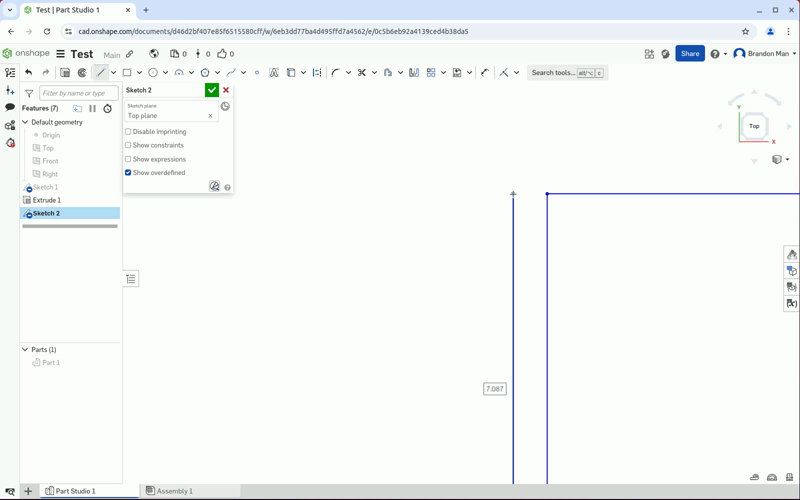
scroll(-6)
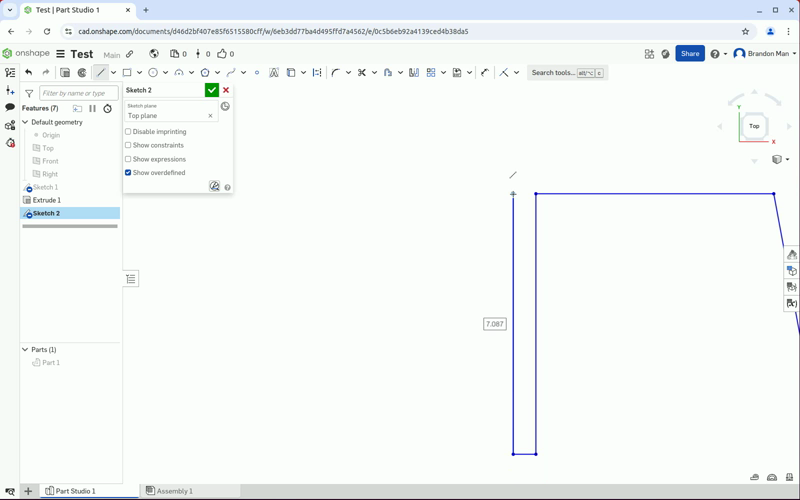
scroll(-6)
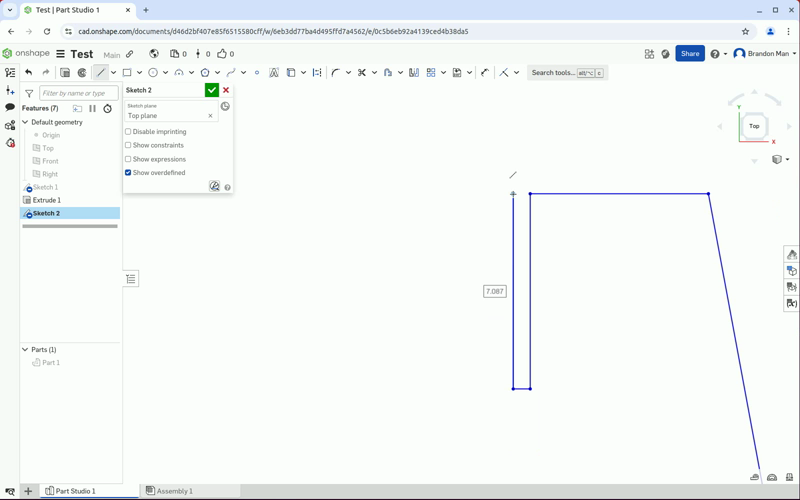
scroll(-6)
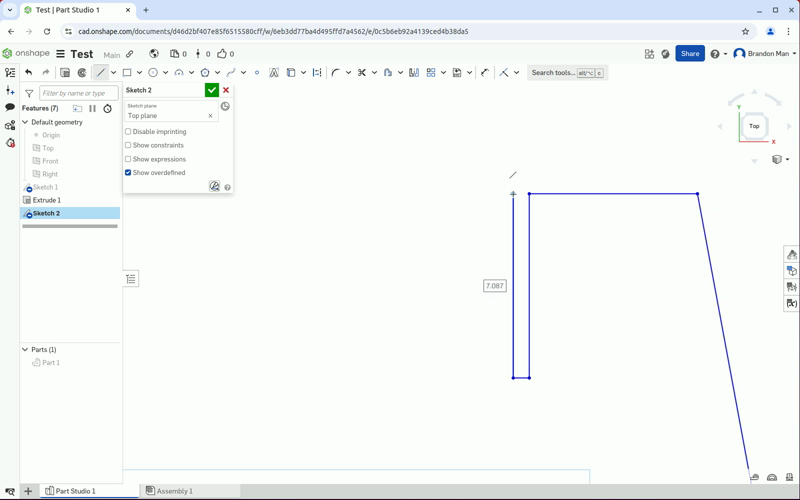
scroll(-6)
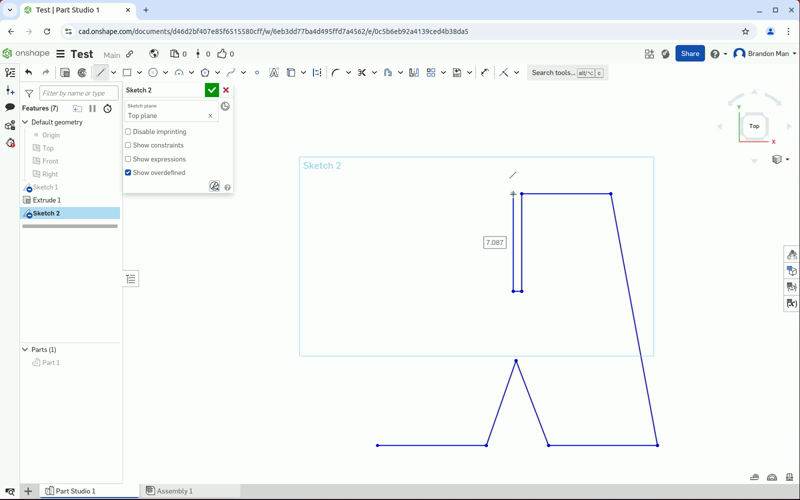
scroll(-6)
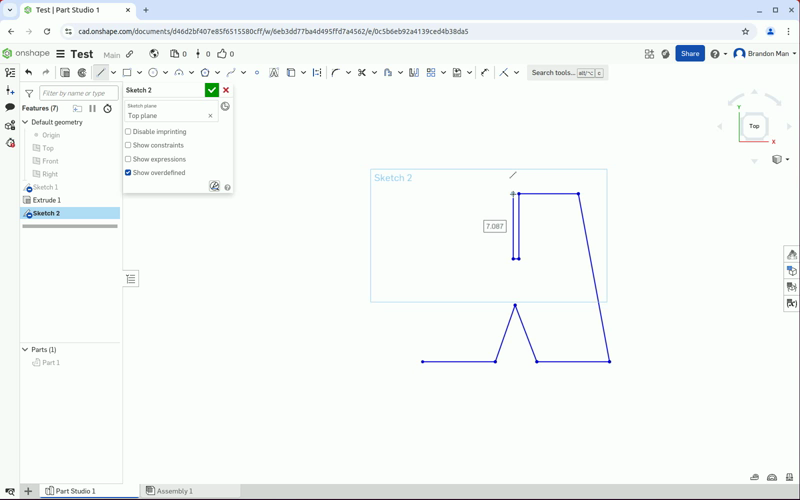
scroll(-6)
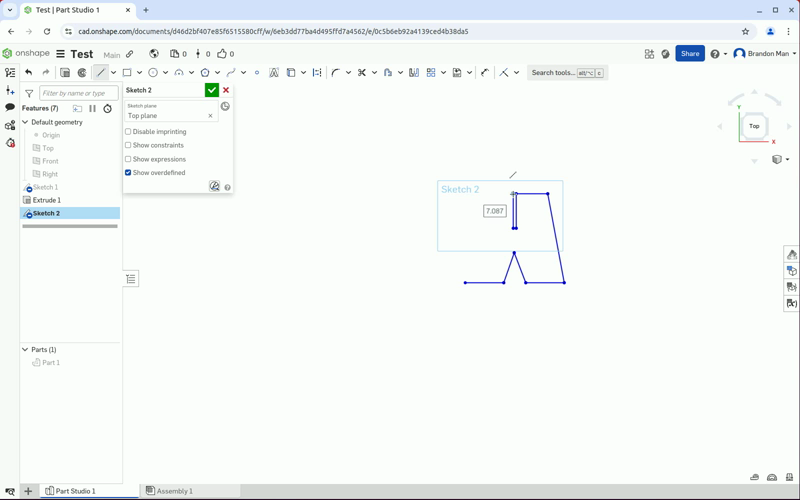
key_up(shift)
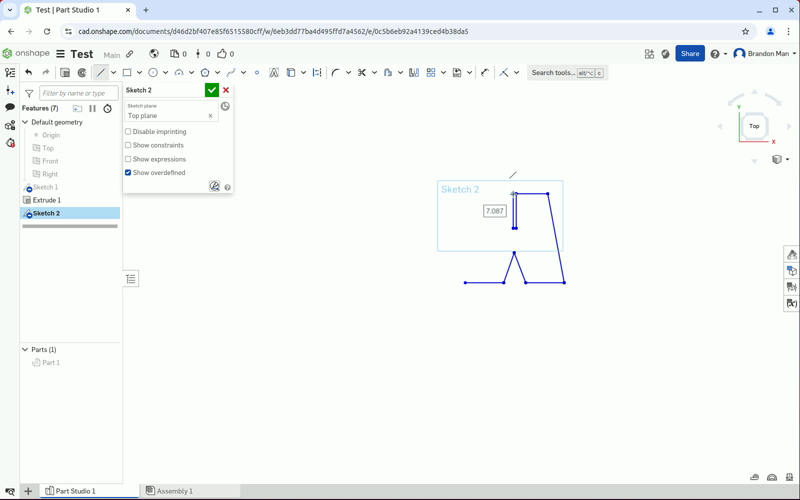
key_down(shift)
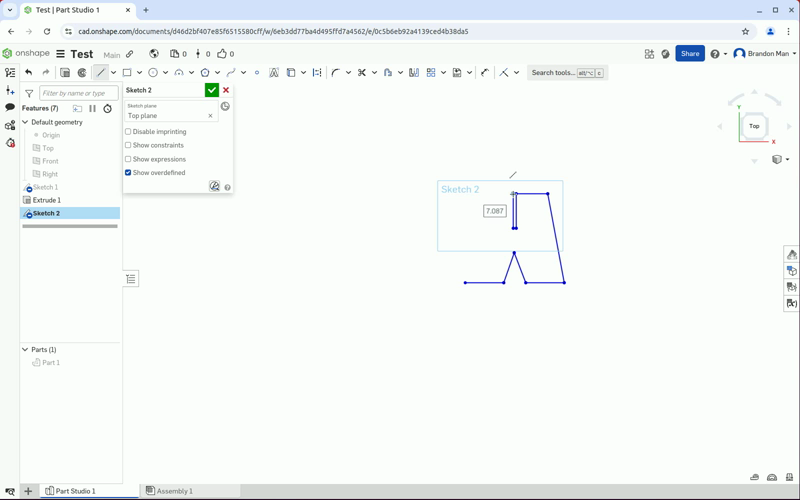
mouse_move(543, 193)
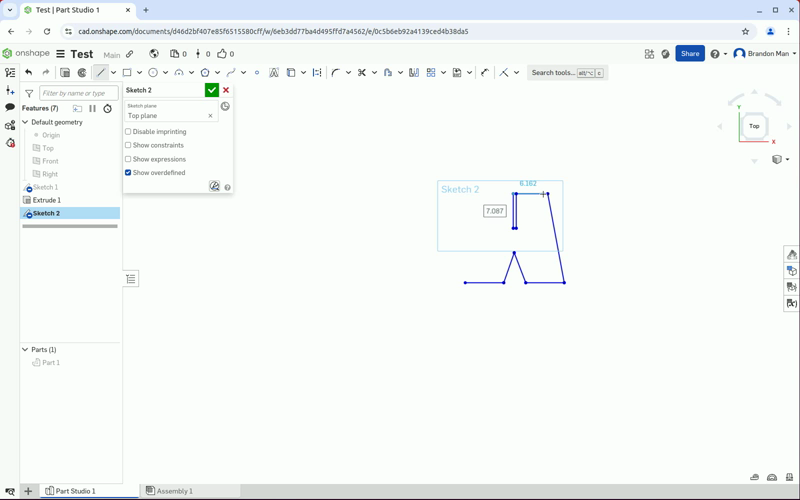
mouse_move(482, 193)
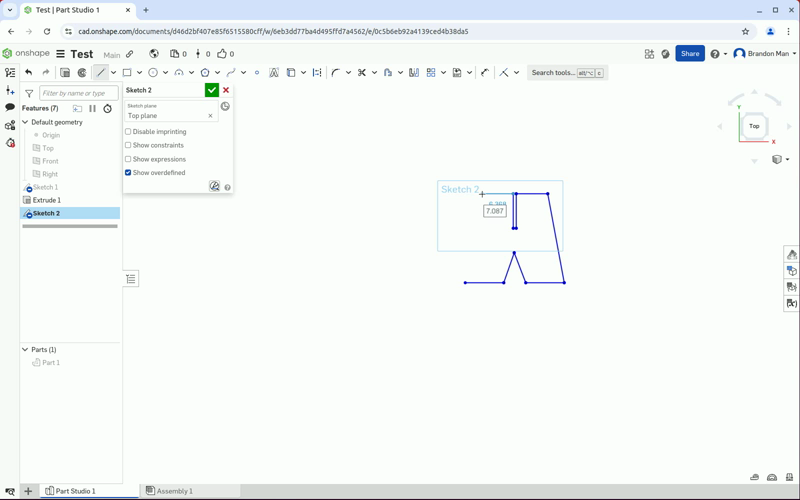
click(482, 193)
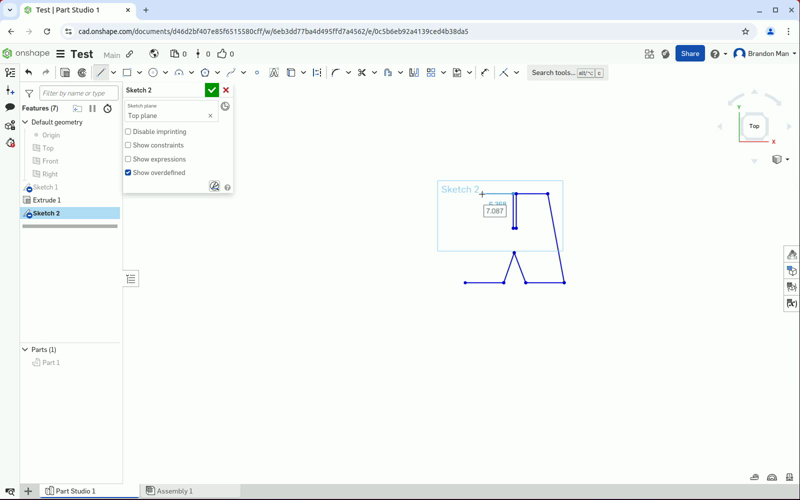
key_up(shift)
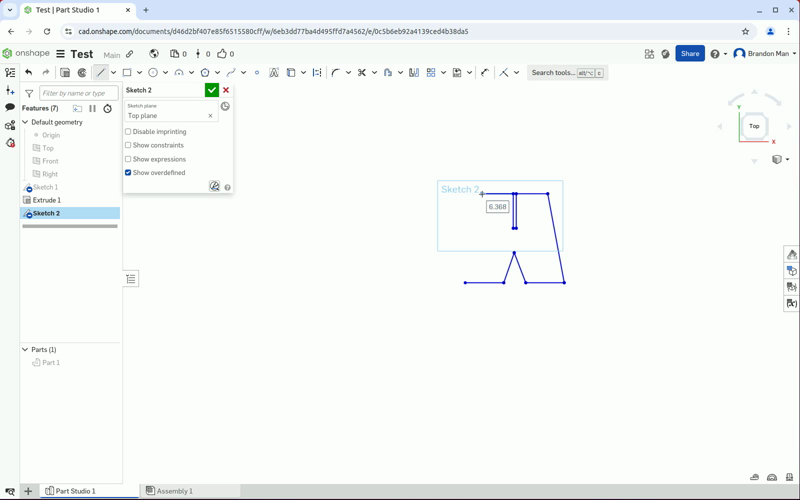
key_down(shift)
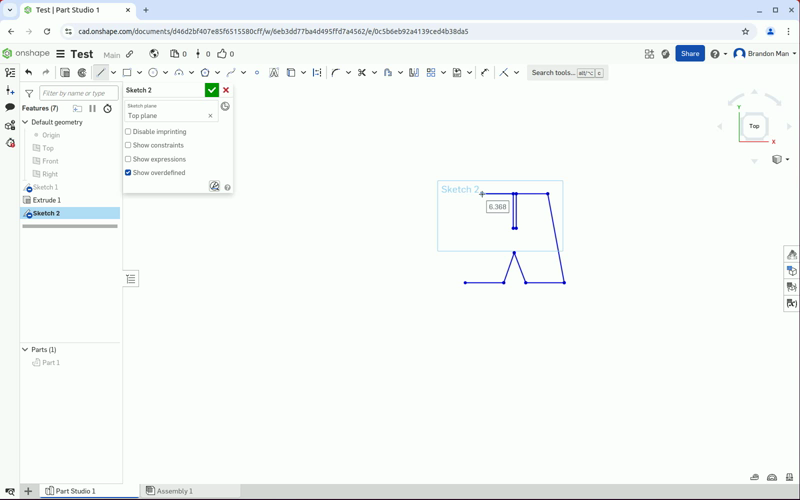
mouse_move(465, 282)
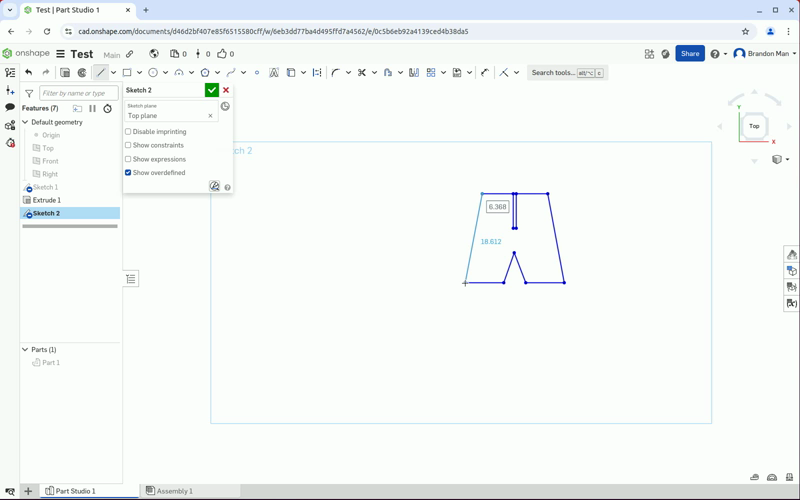
key_up(shift)
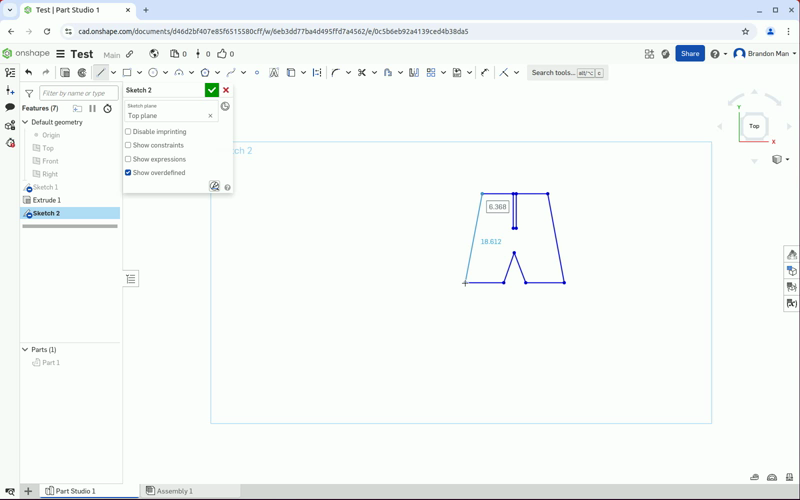
click(465, 282)
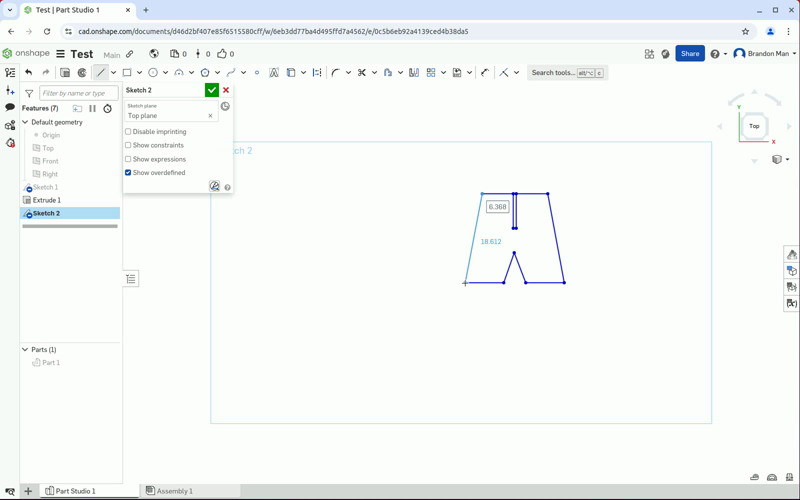
key(esc)
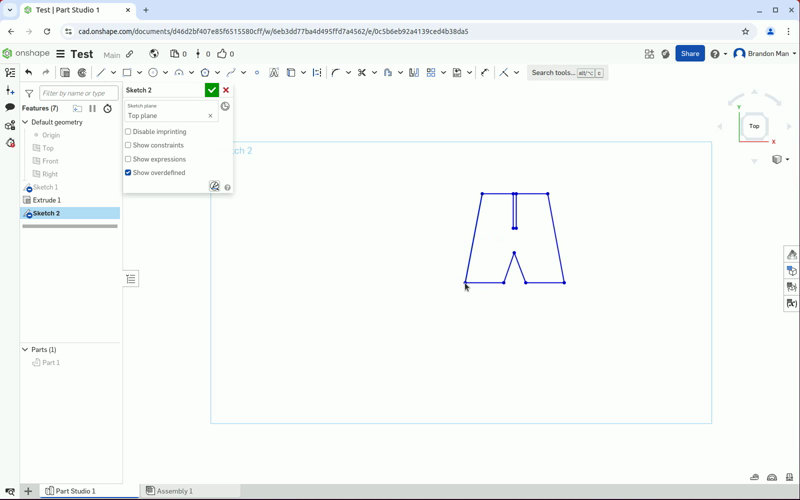
mouse_move(516, 239)
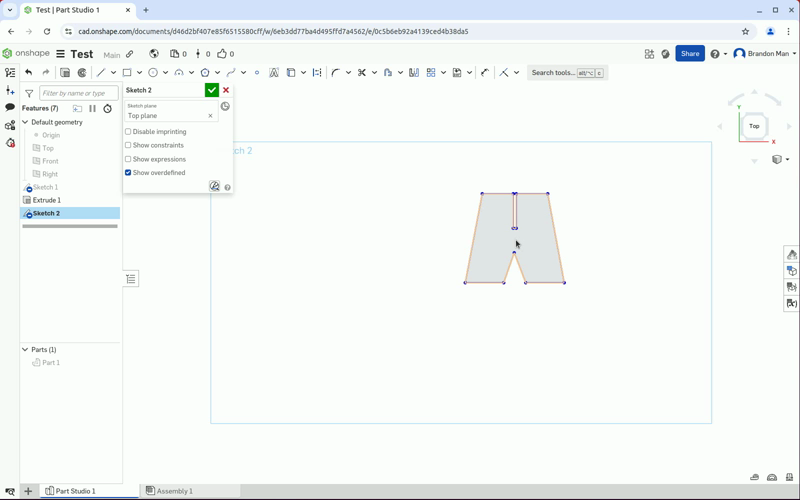
click(516, 239)
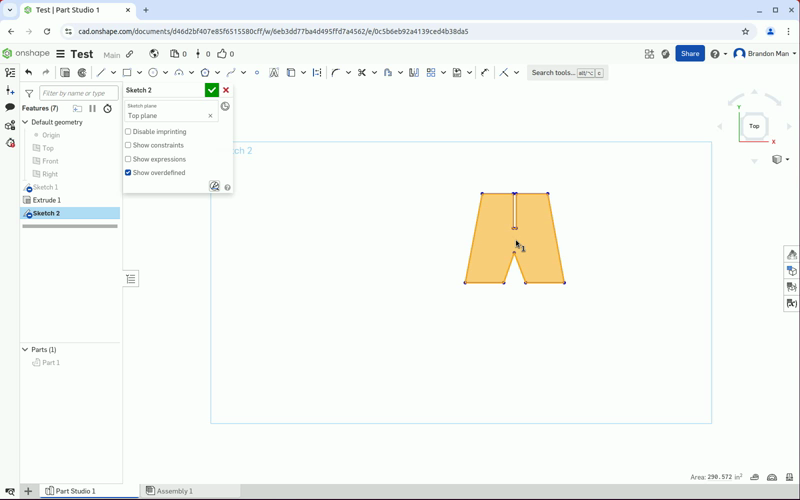
mouse_move(73, 352)
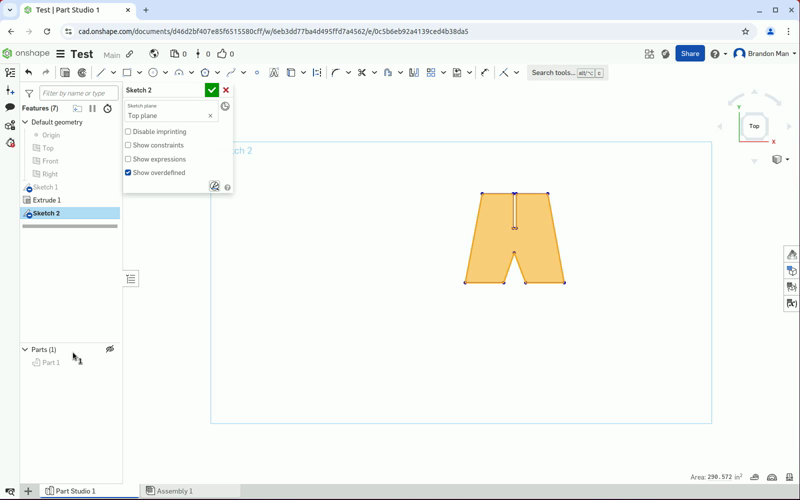
key(shift+y)
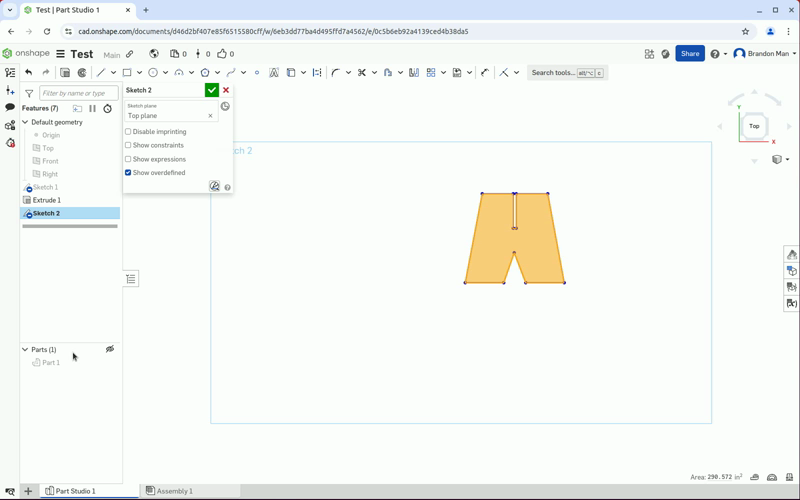
key(shift+e)
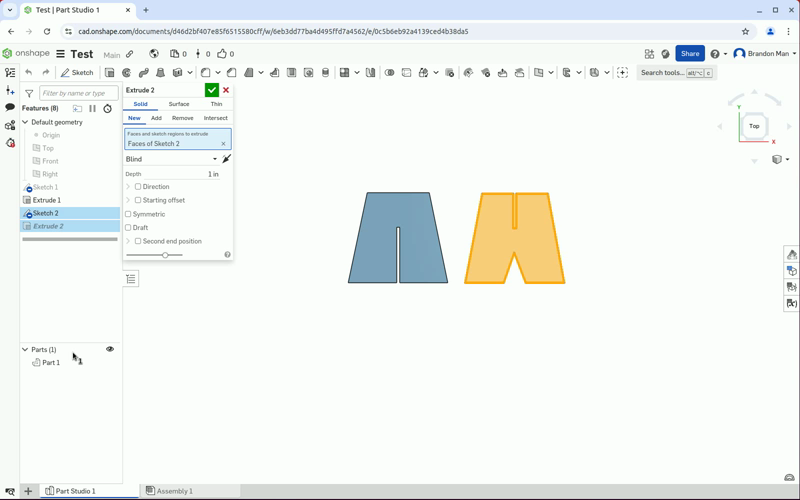
mouse_move(143, 106)
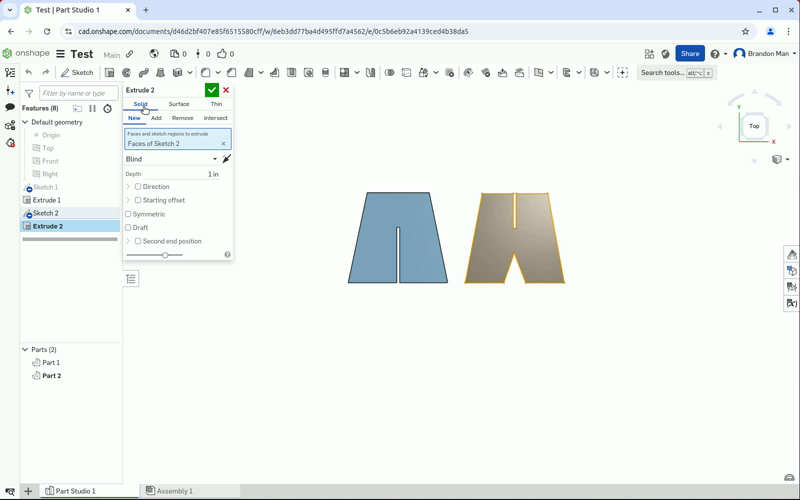
click(143, 106)
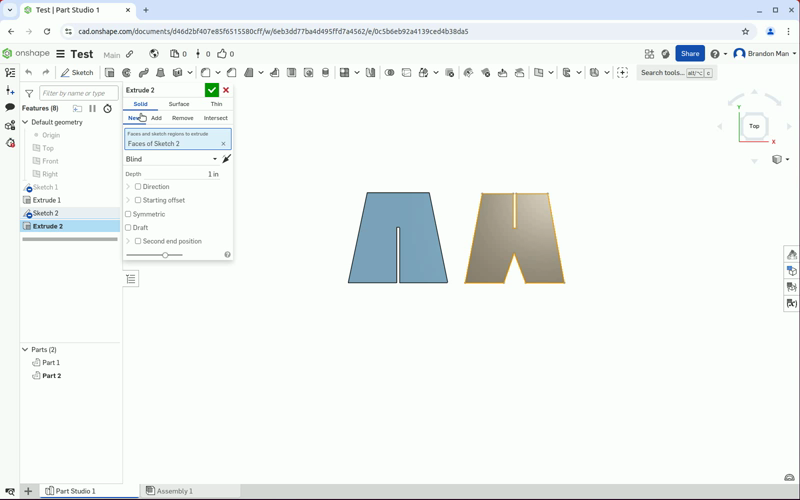
mouse_move(137, 120)
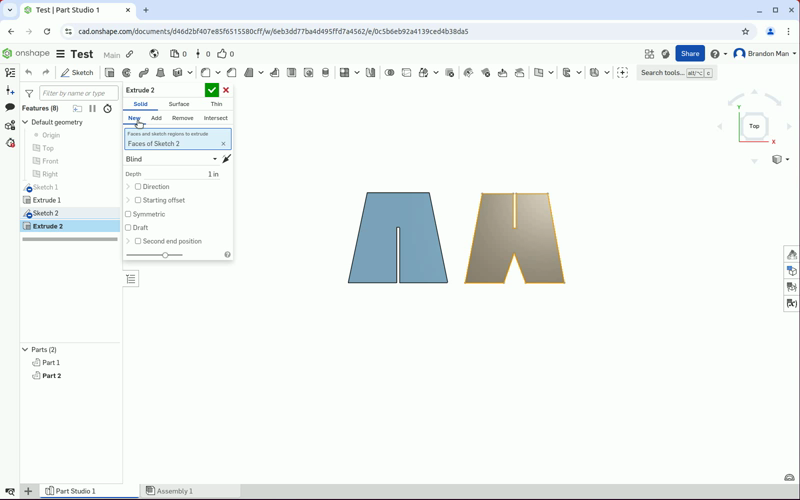
click(137, 120)
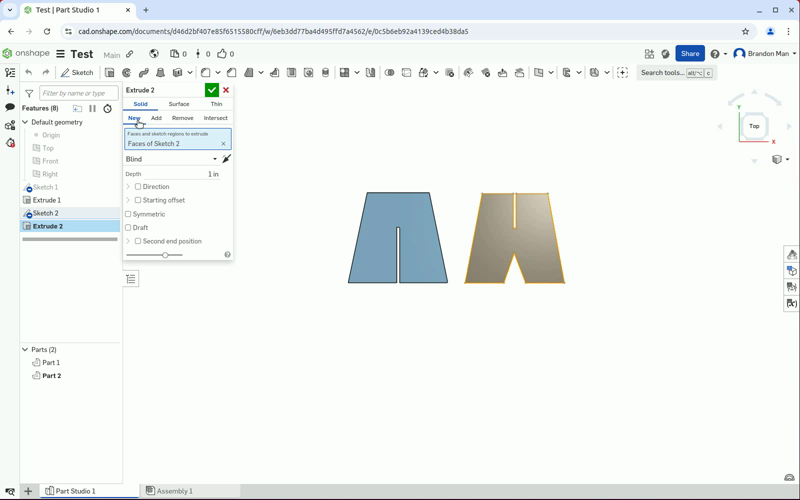
key(tab, 4)
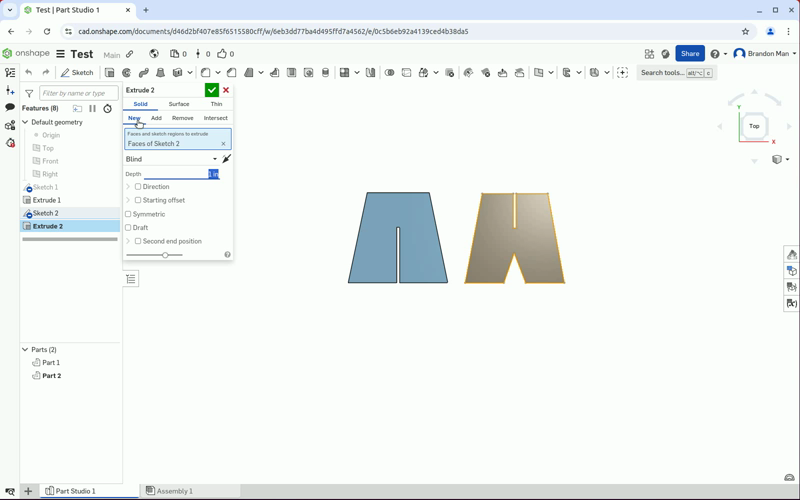
text(8.425)
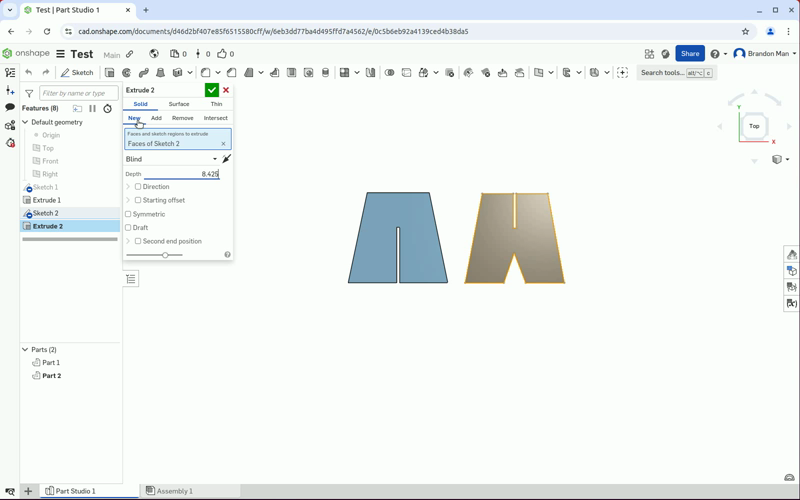
key(enter)
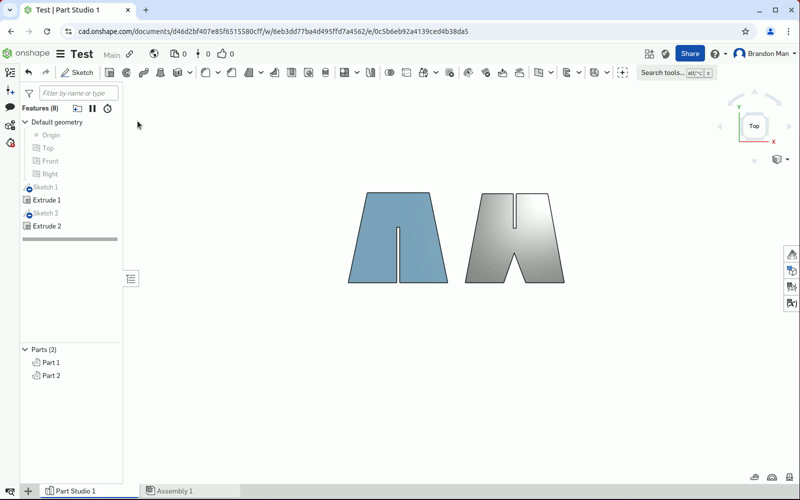
key(shift+h)
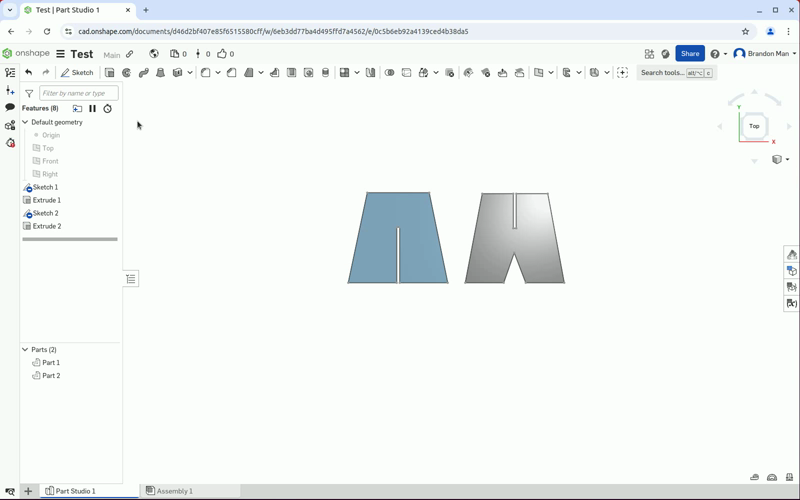
key(shift+h)
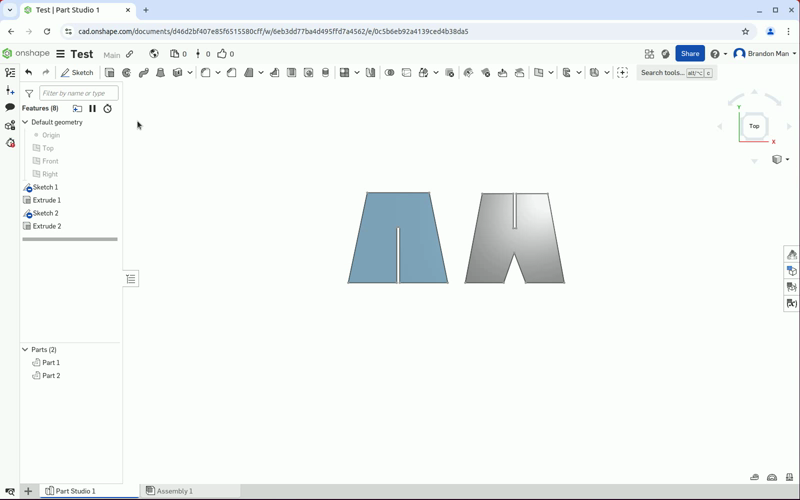
key(shift+7)
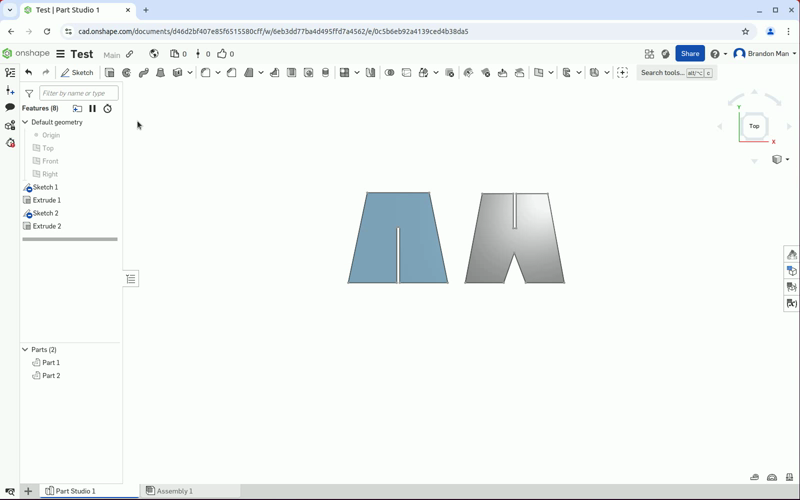
key(up, 3)
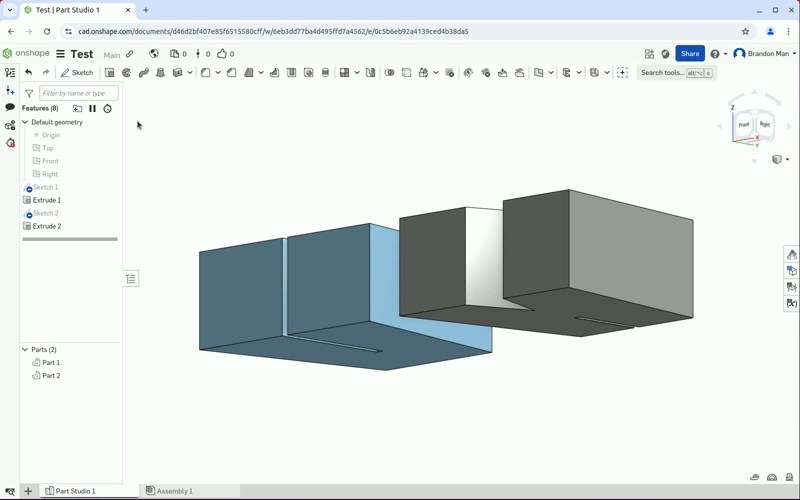
key(left, 3)
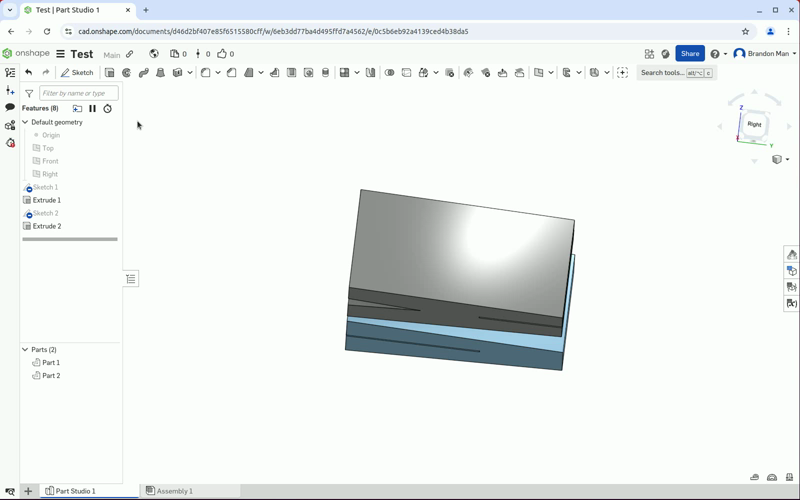
key(right, 3)
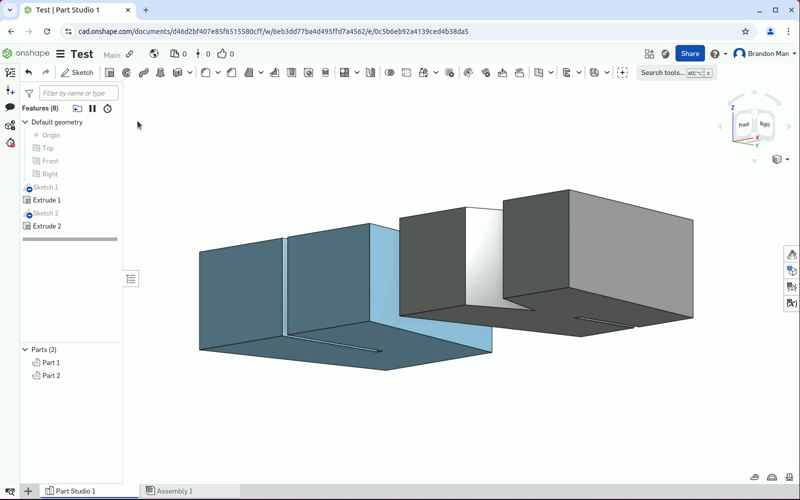
key(down, 3)
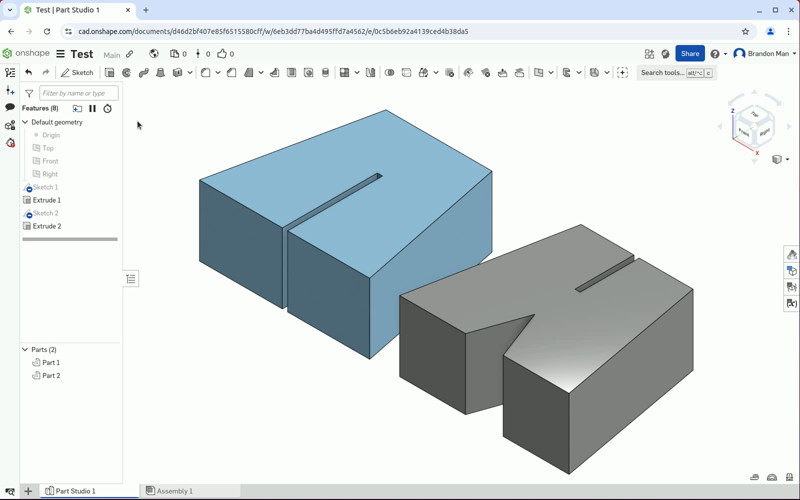
mouse_move(73, 189)
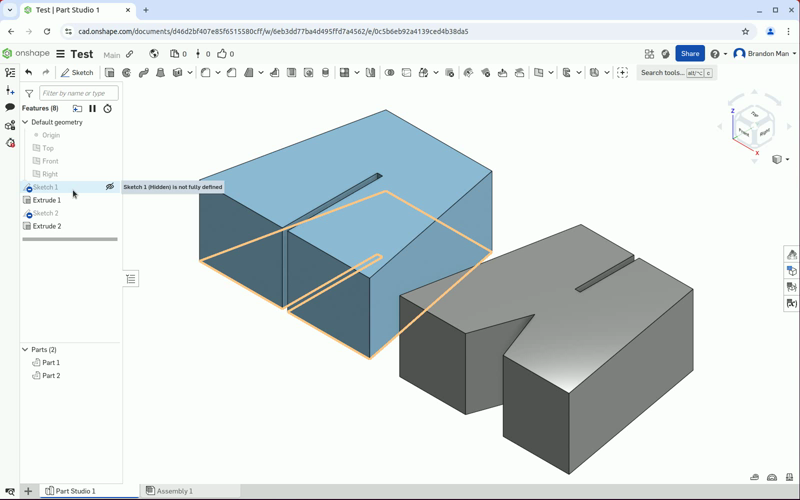
click(73, 189)